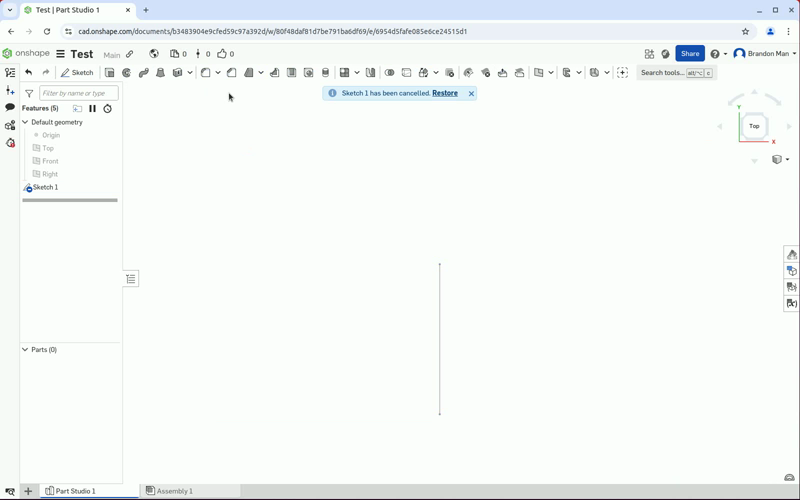
key(shift+h)
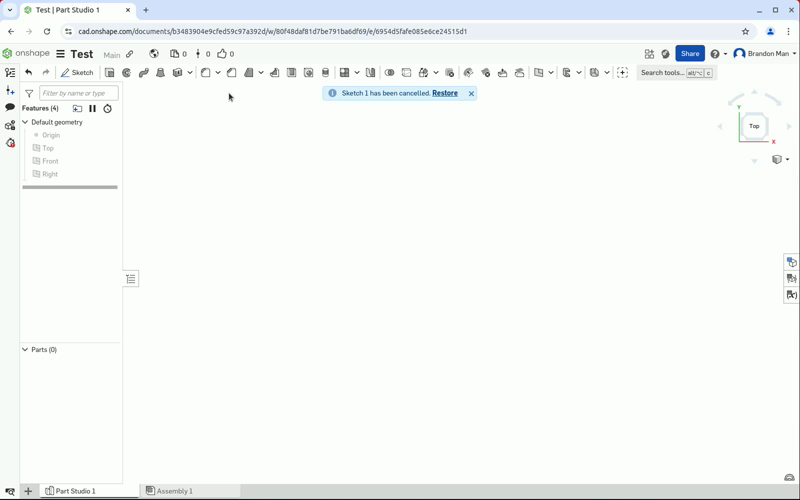
mouse_move(73, 352)
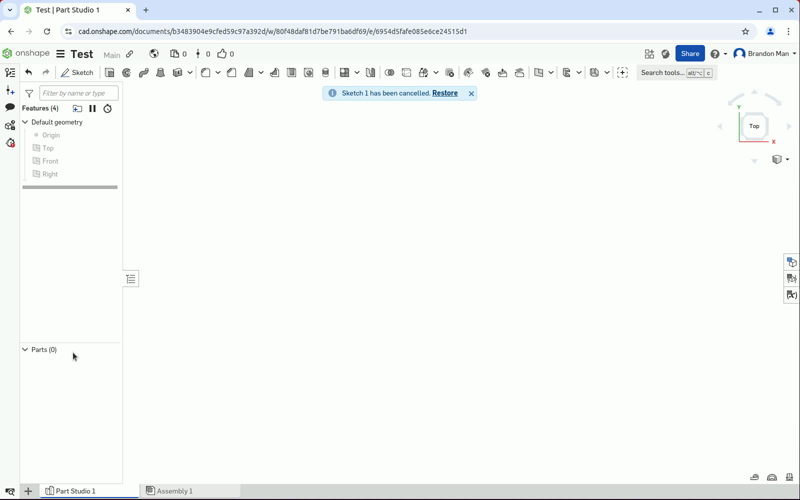
key(y)
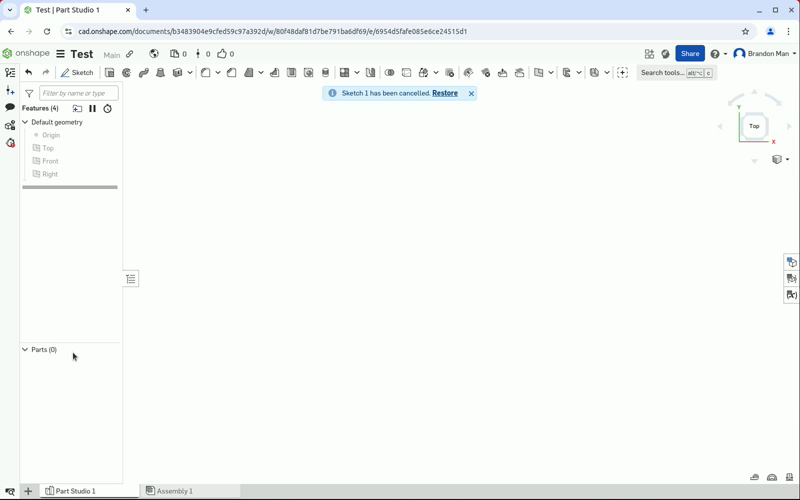
key(shift+p)
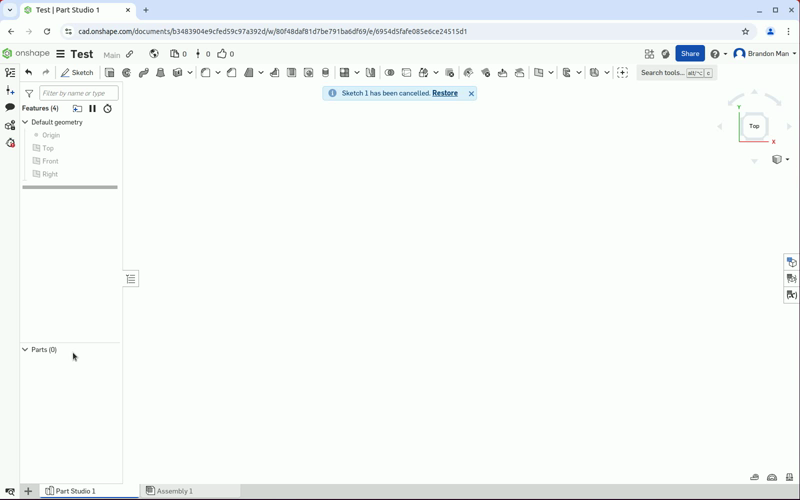
key(space)
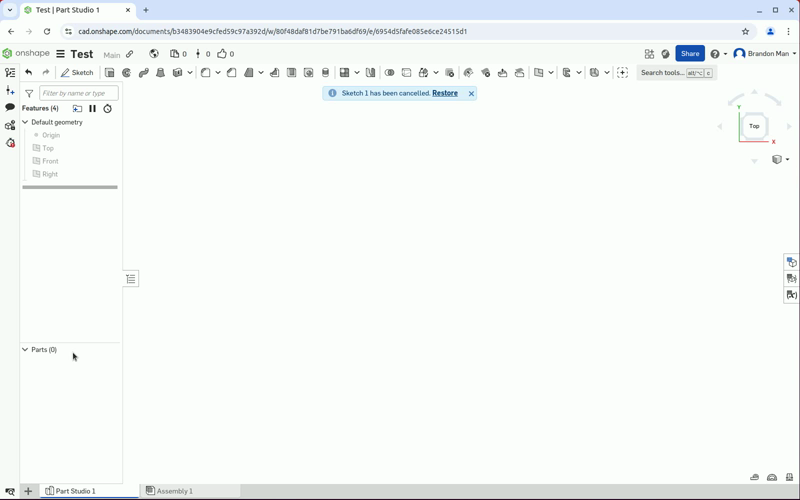
key_down(shift)
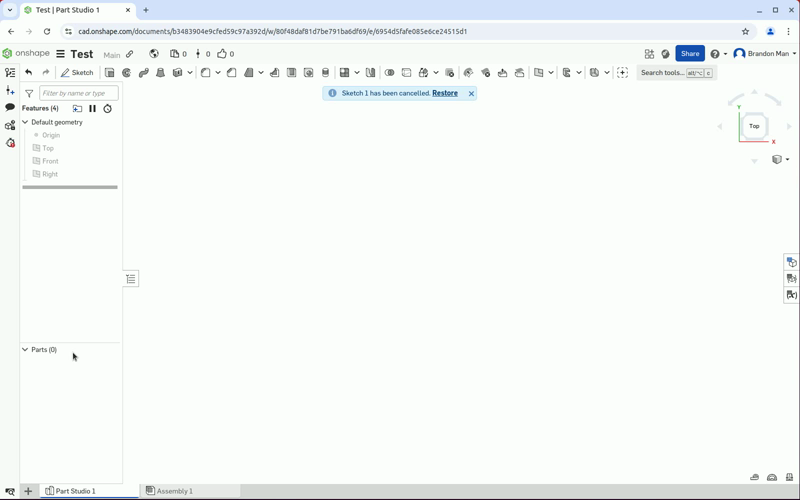
key(up)
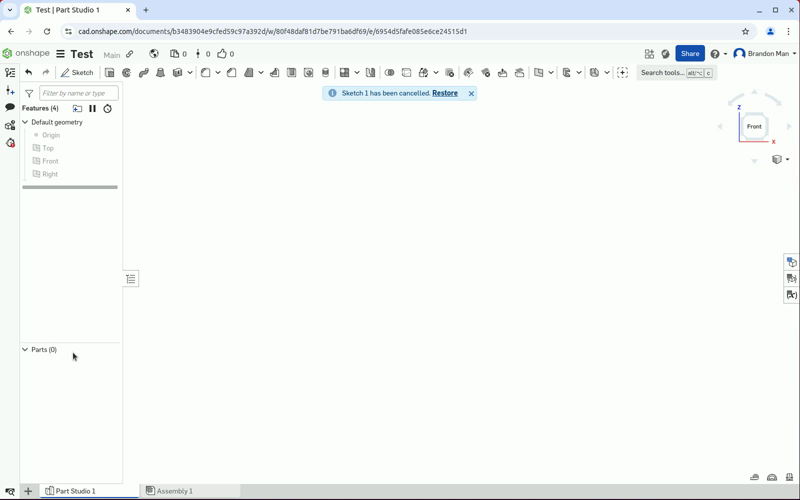
key_up(shift)
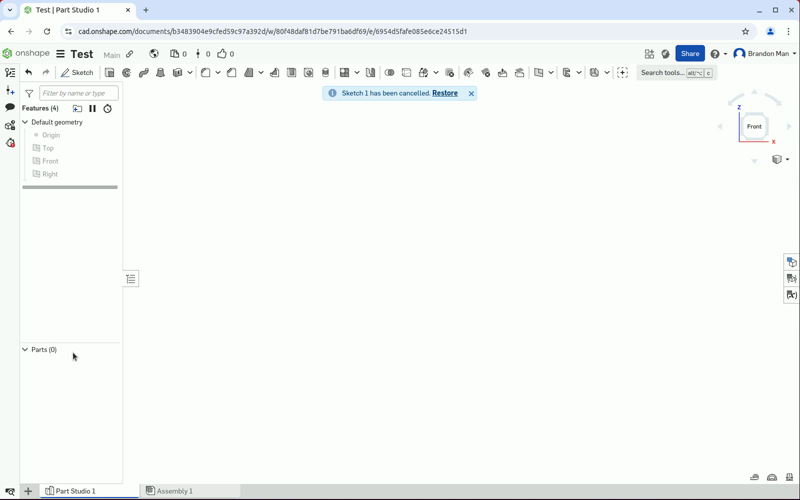
mouse_move(73, 352)
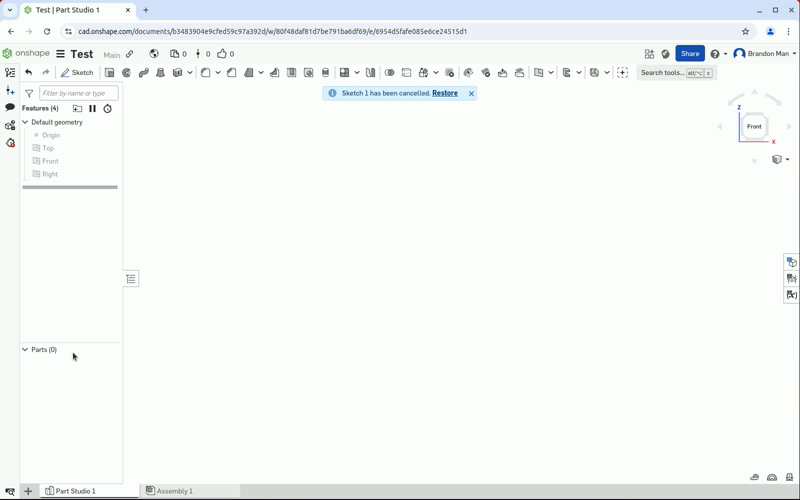
key(shift+y)
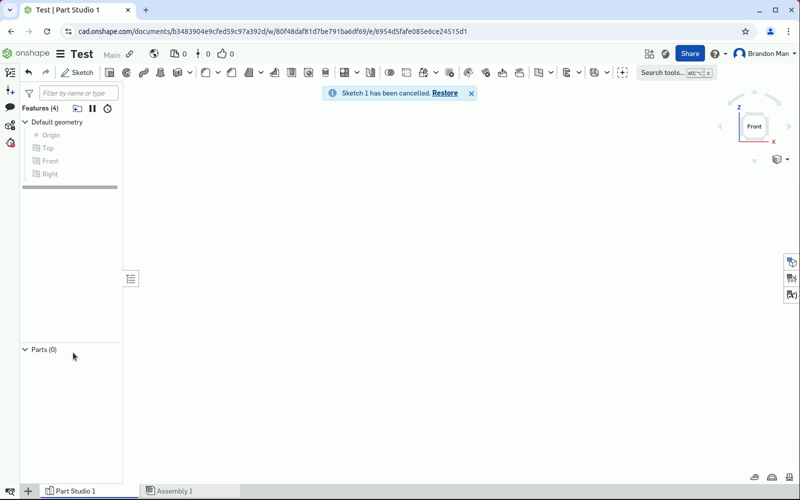
key(shift+s)
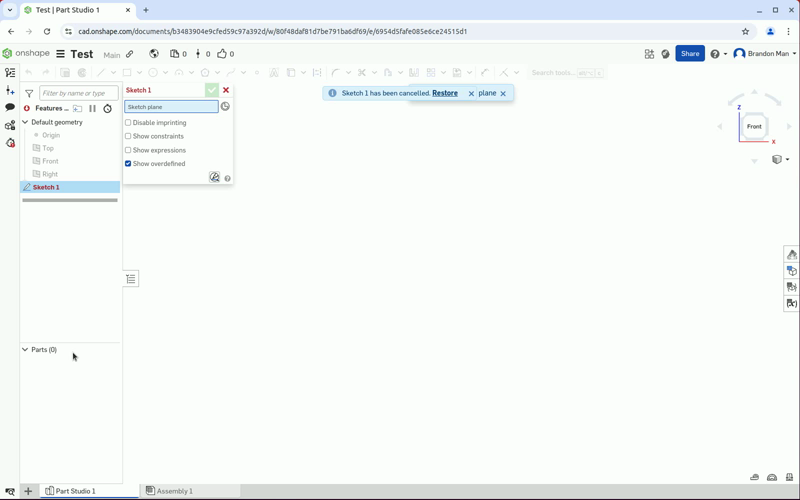
mouse_move(73, 163)
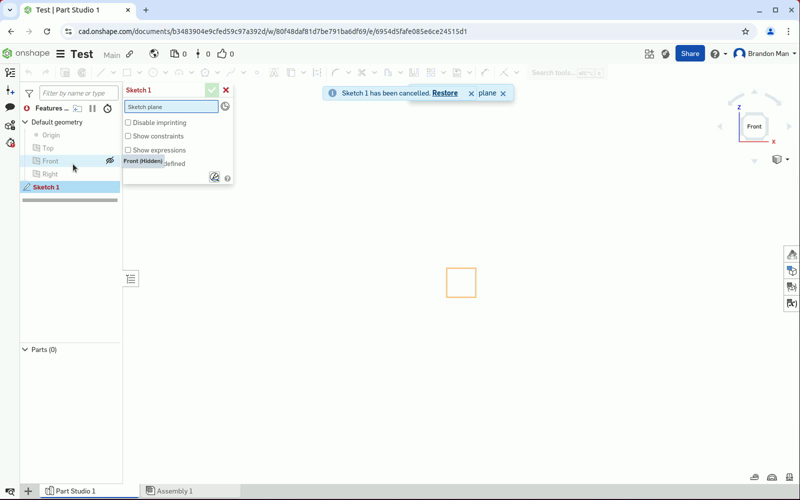
click(73, 163)
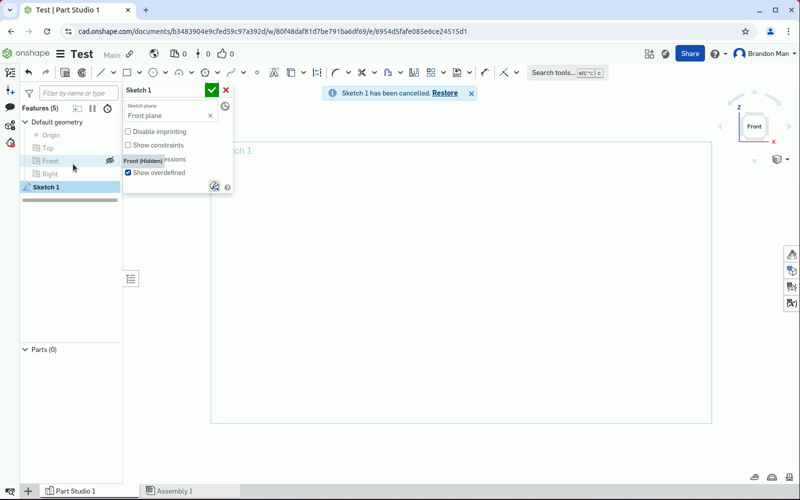
mouse_move(73, 352)
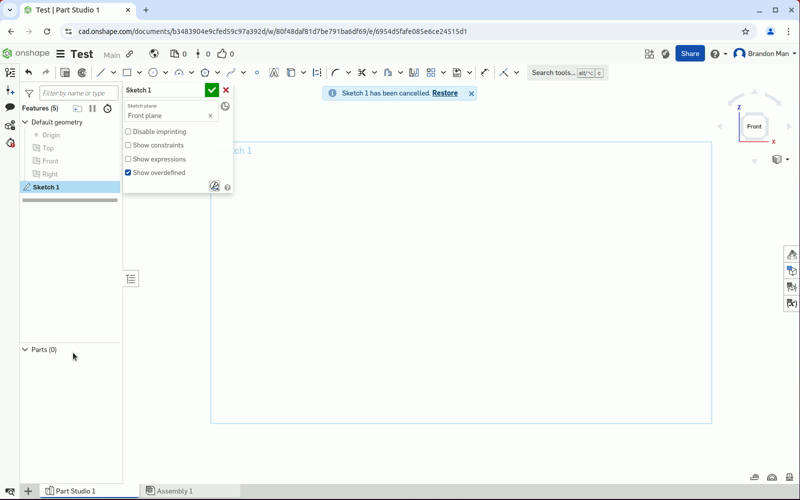
key(y)
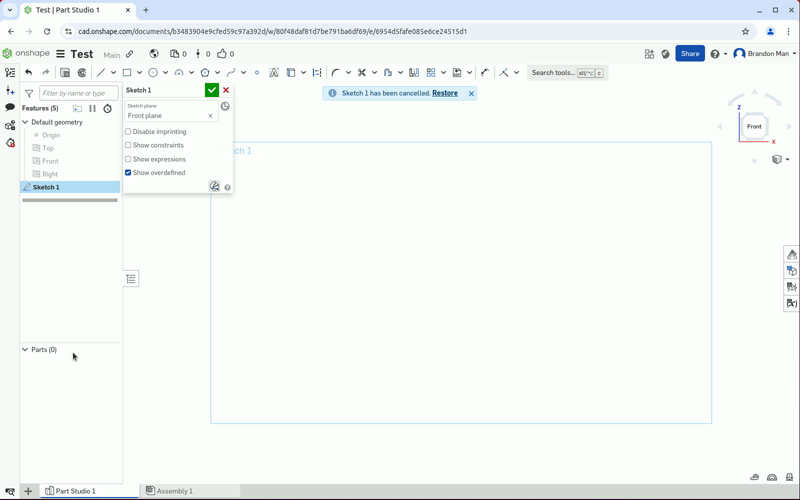
key(l)
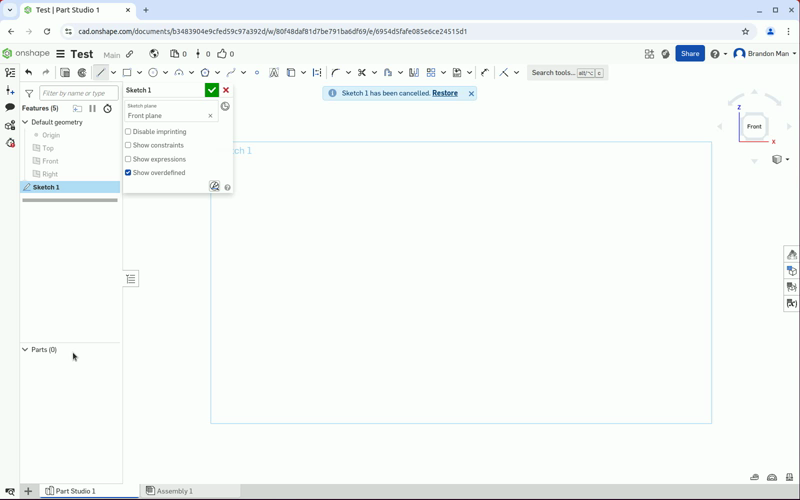
key_down(shift)
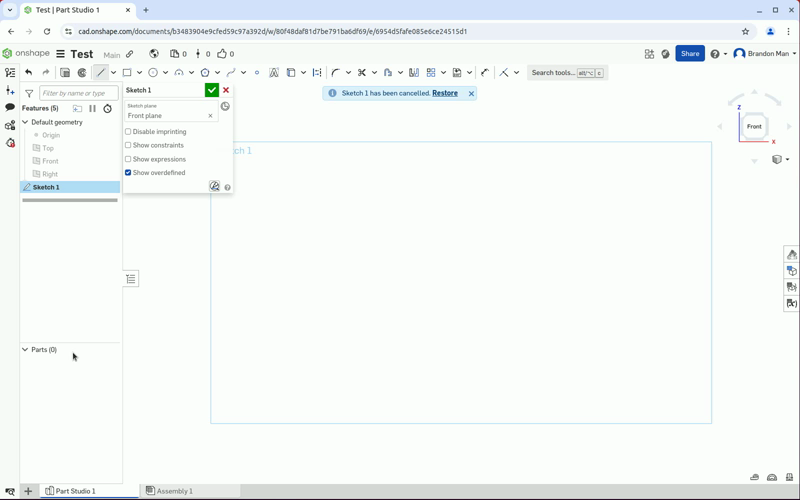
mouse_move(355, 352)
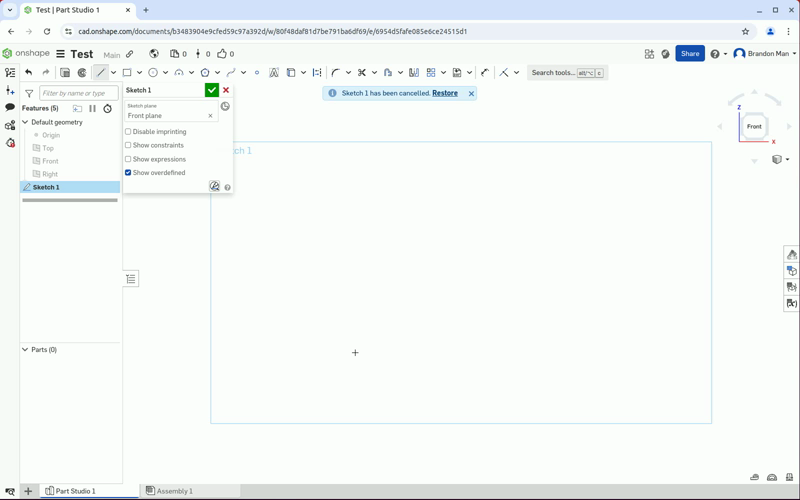
click(355, 352)
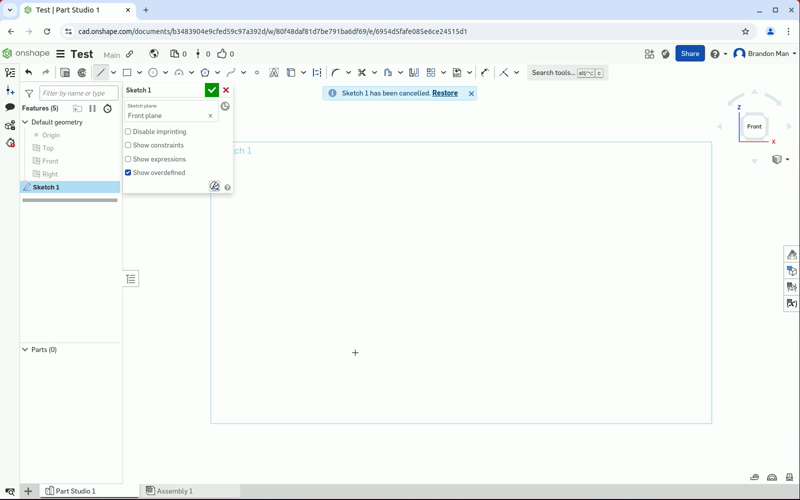
key_up(shift)
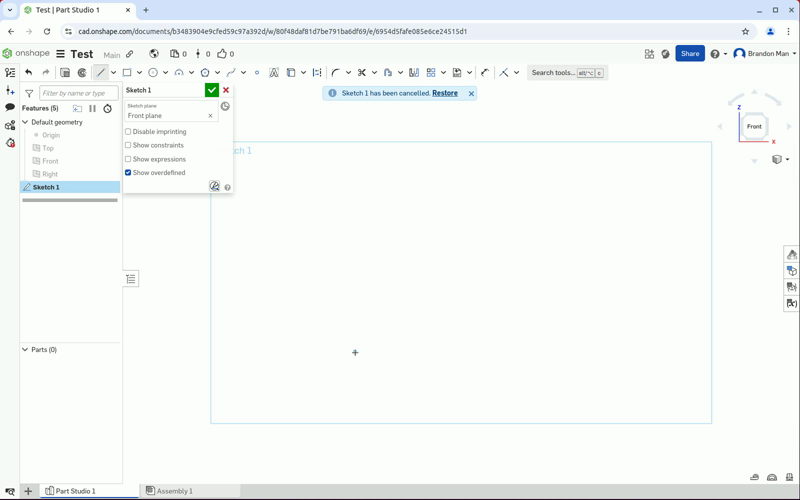
key_down(shift)
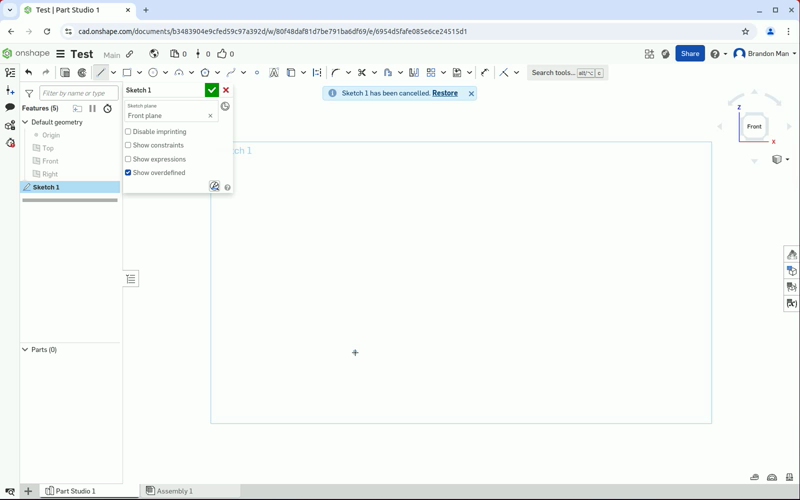
mouse_move(565, 352)
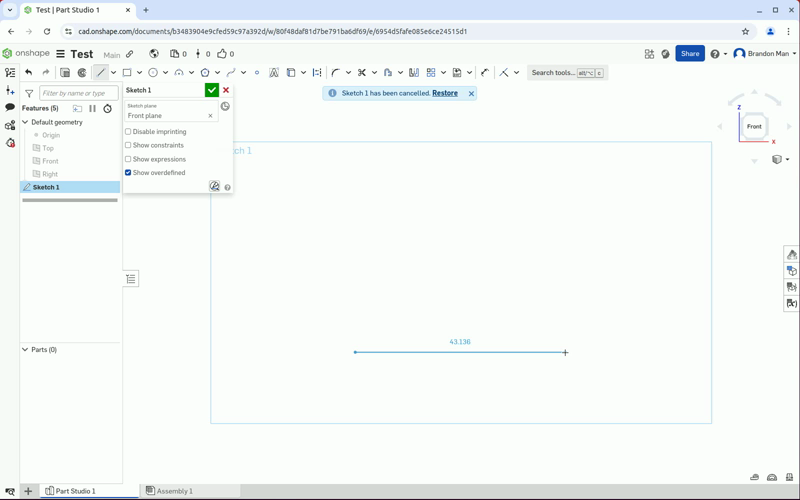
click(565, 352)
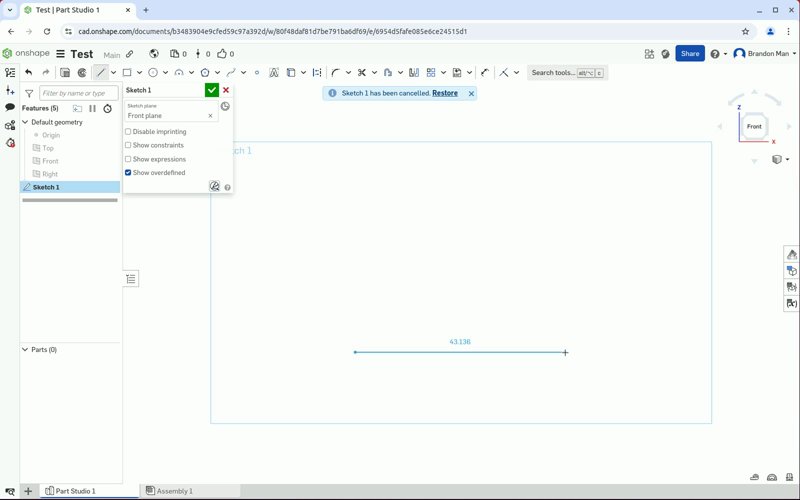
key_up(shift)
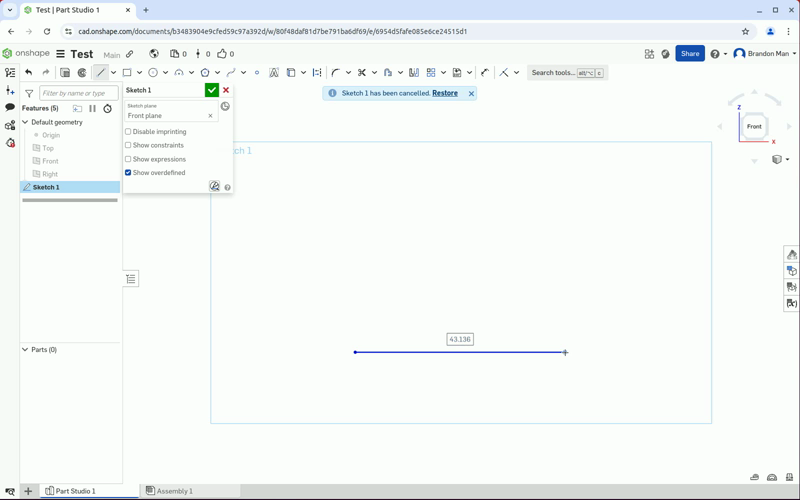
key_down(shift)
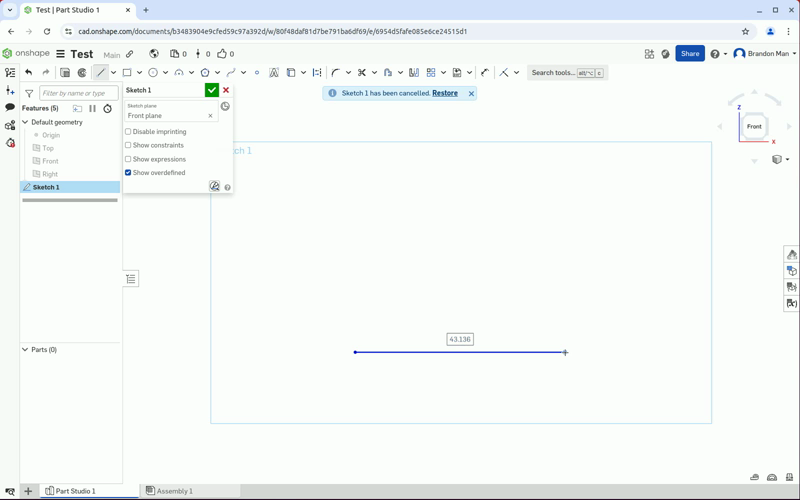
mouse_move(565, 215)
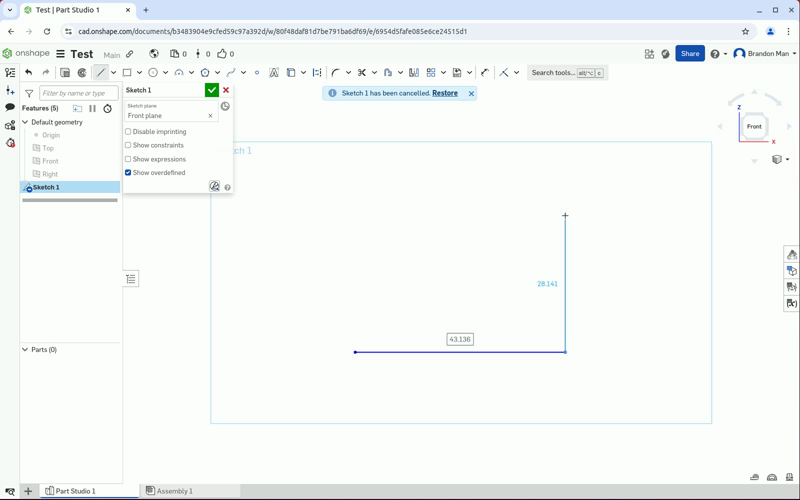
click(565, 215)
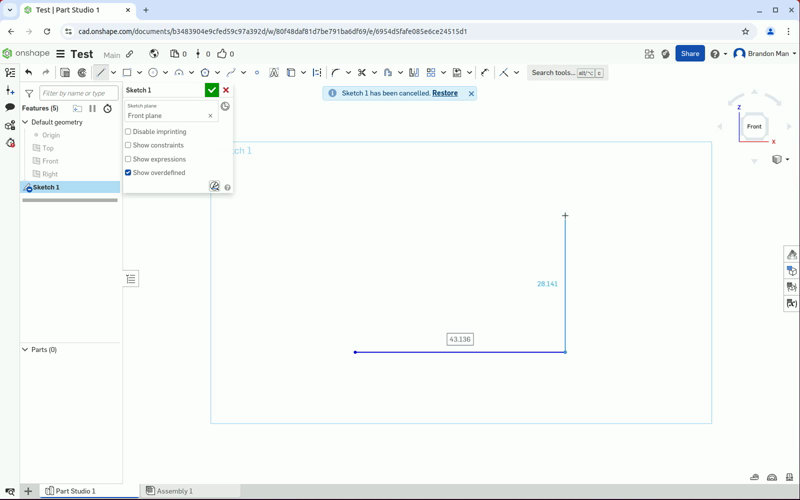
key_up(shift)
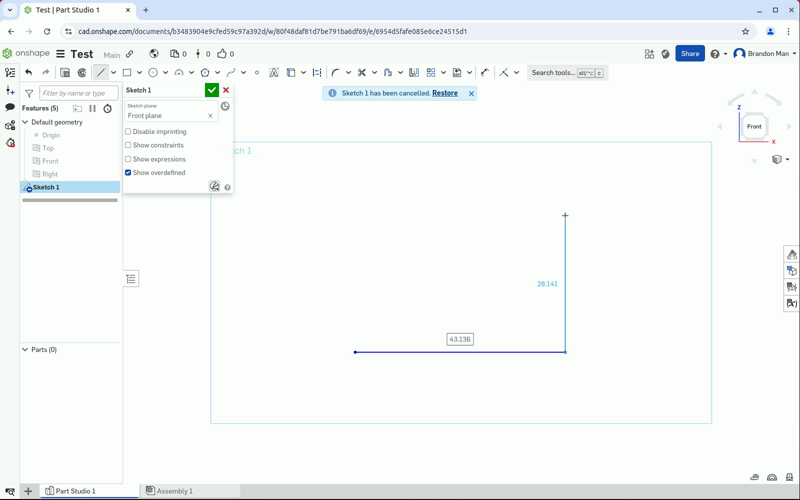
key_down(shift)
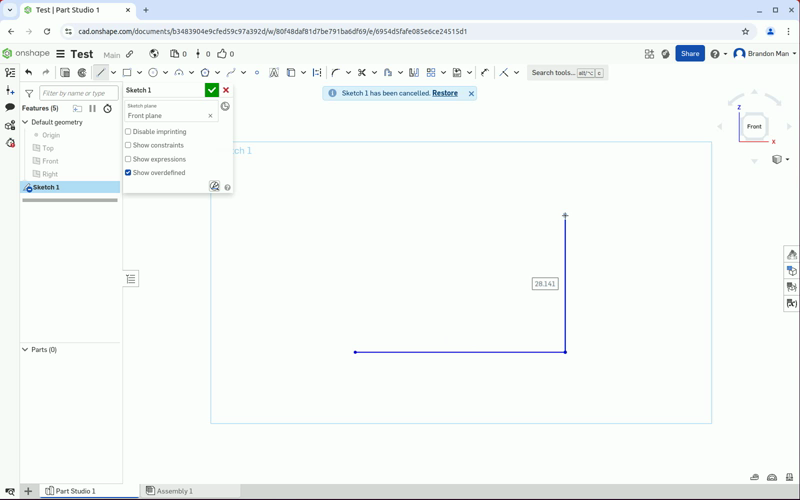
mouse_move(355, 215)
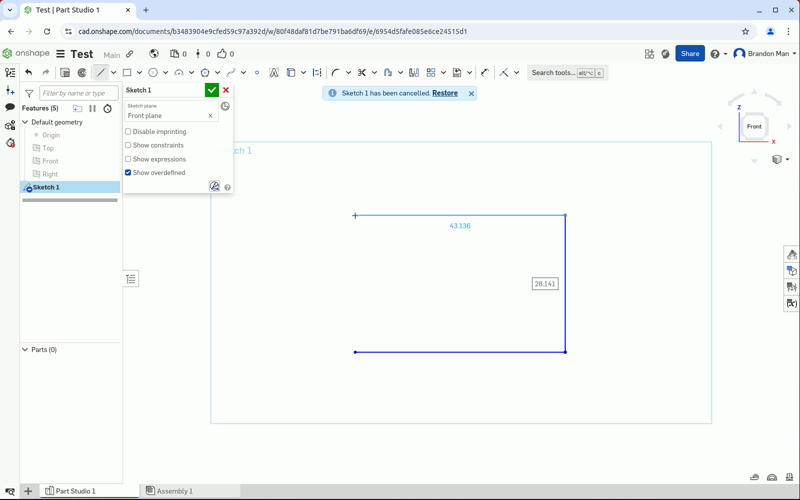
click(355, 215)
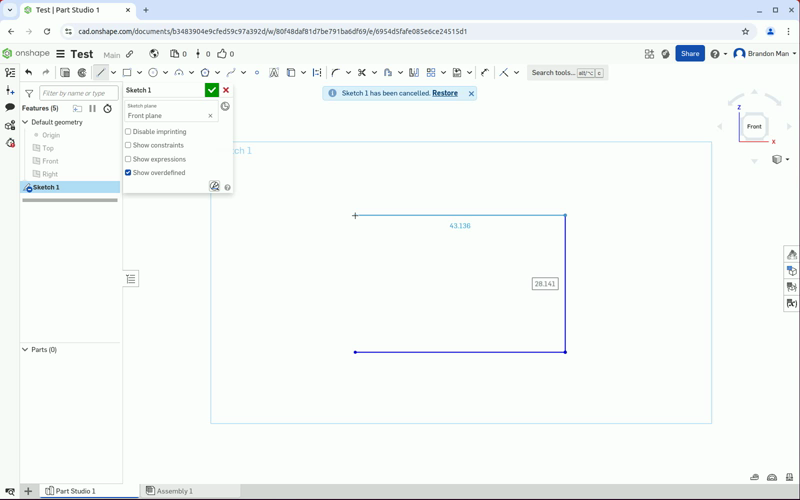
key_up(shift)
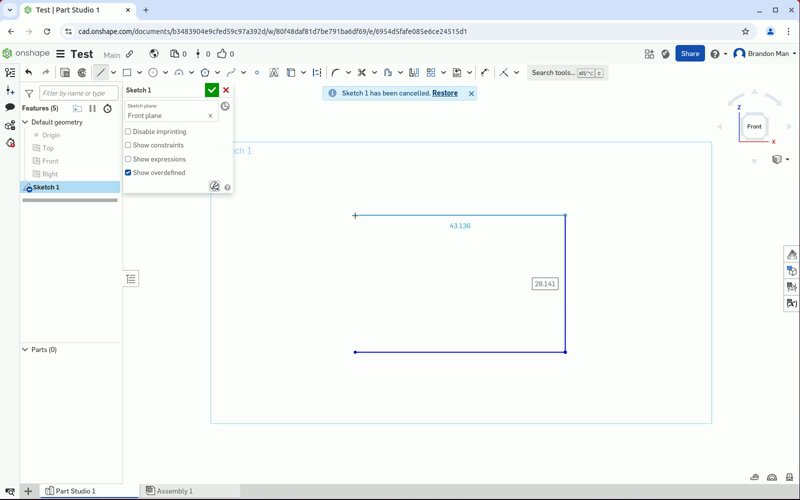
key_down(shift)
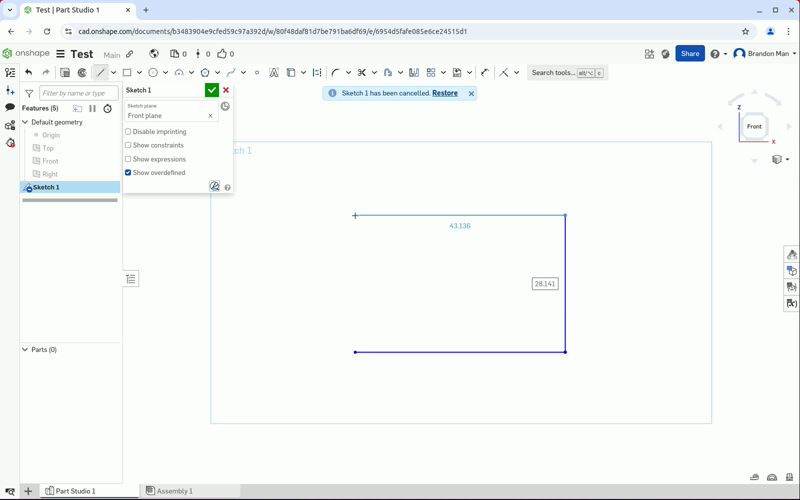
mouse_move(355, 352)
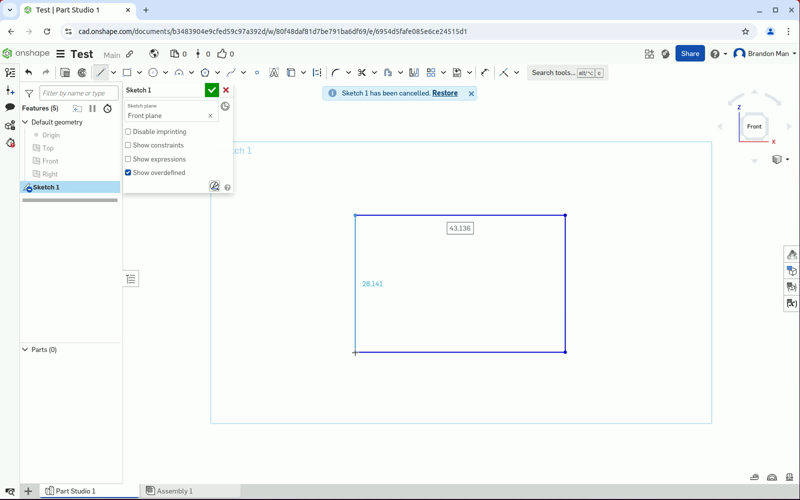
key_up(shift)
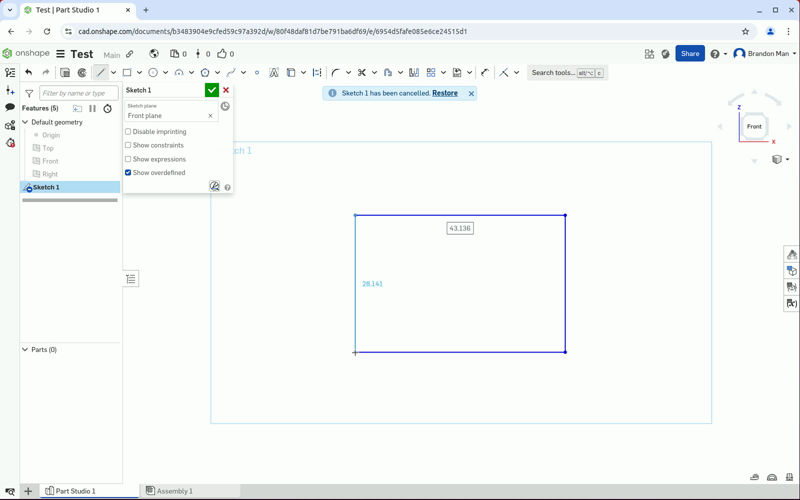
click(355, 352)
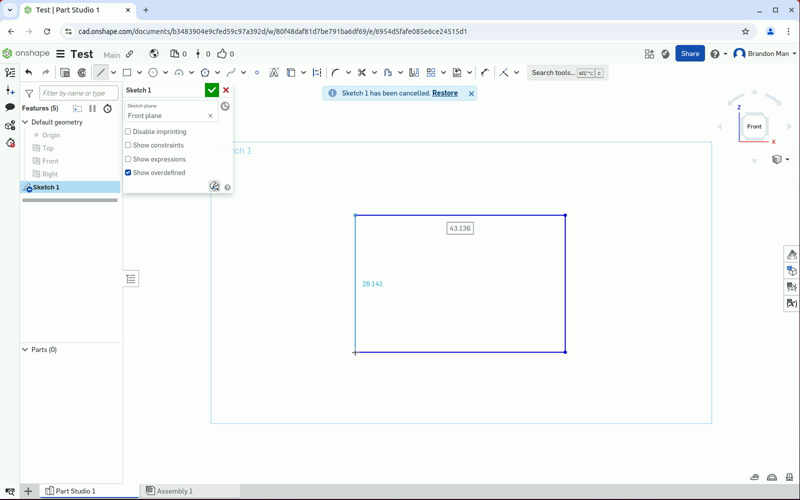
key(esc)
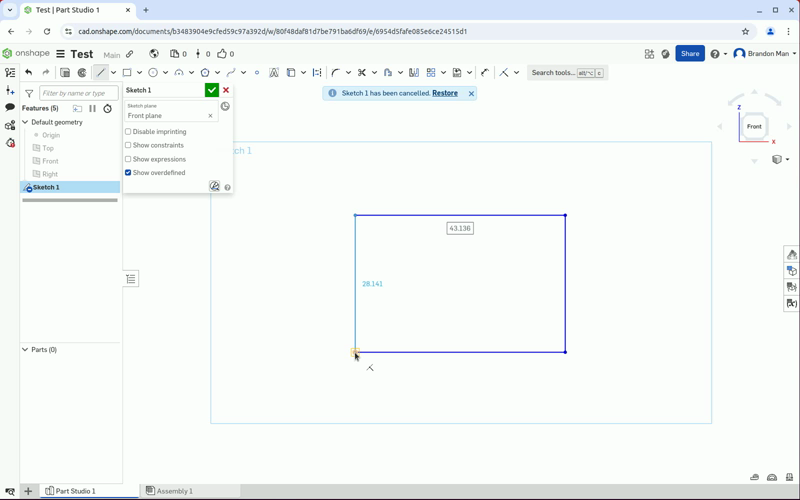
mouse_move(414, 311)
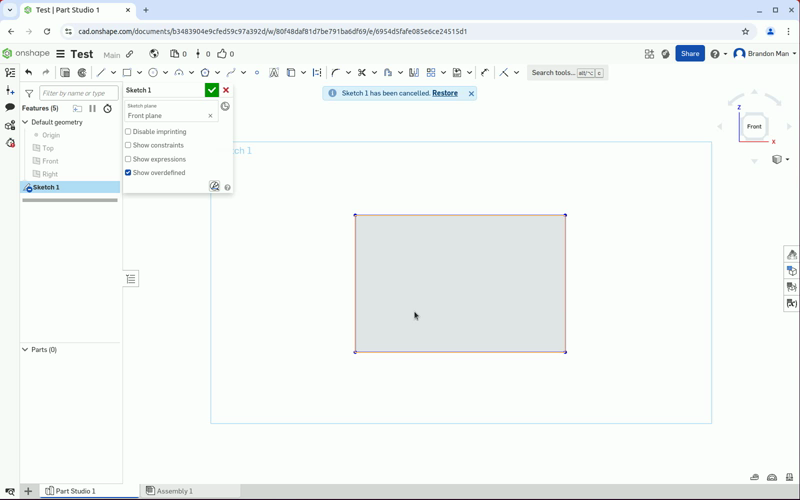
click(414, 311)
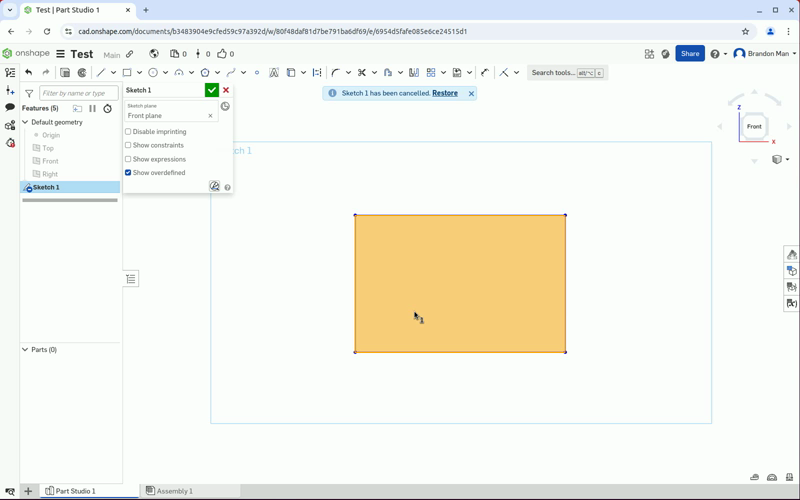
mouse_move(73, 352)
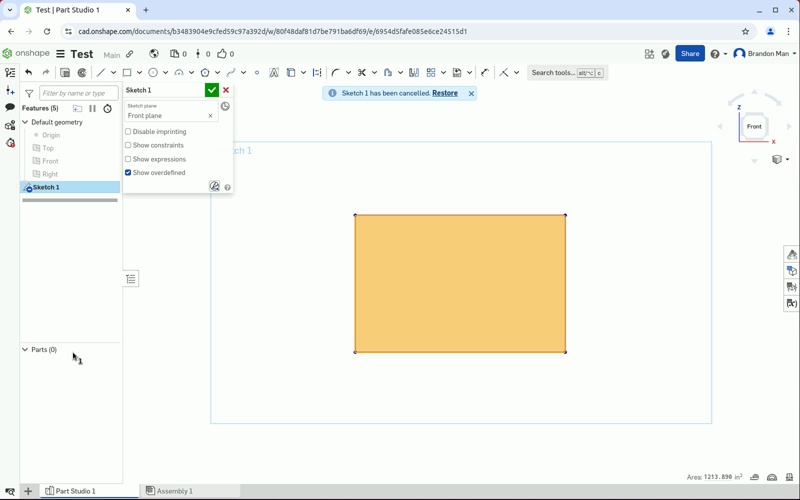
key(shift+y)
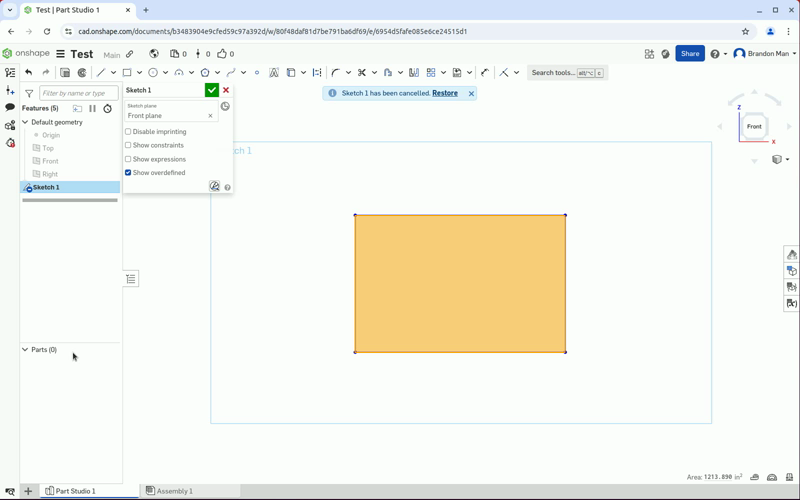
key(shift+e)
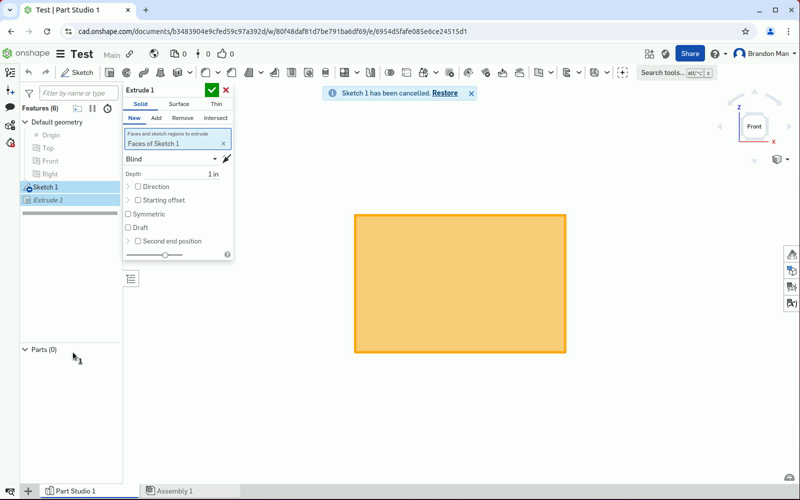
mouse_move(143, 106)
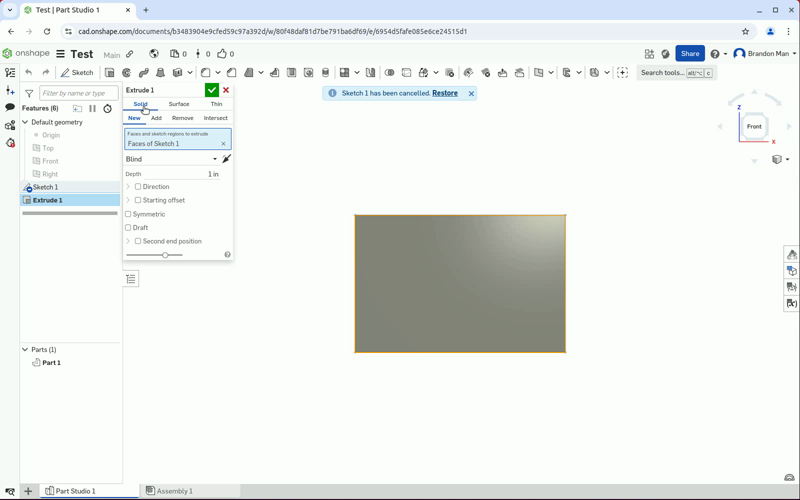
click(143, 106)
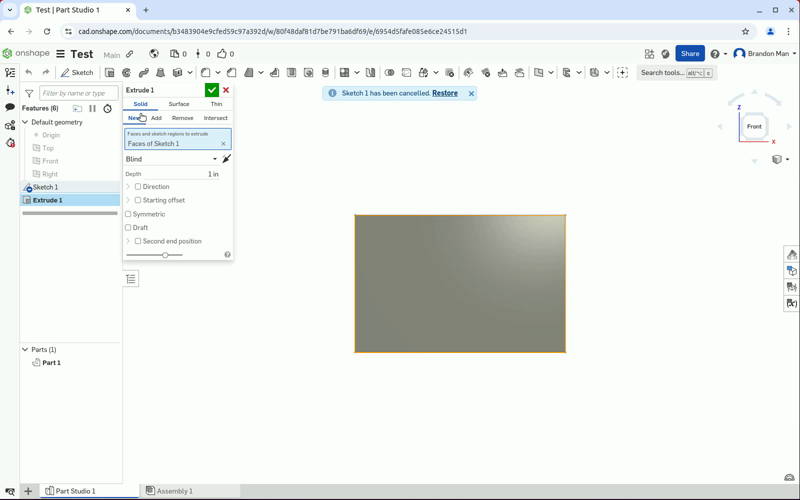
mouse_move(137, 120)
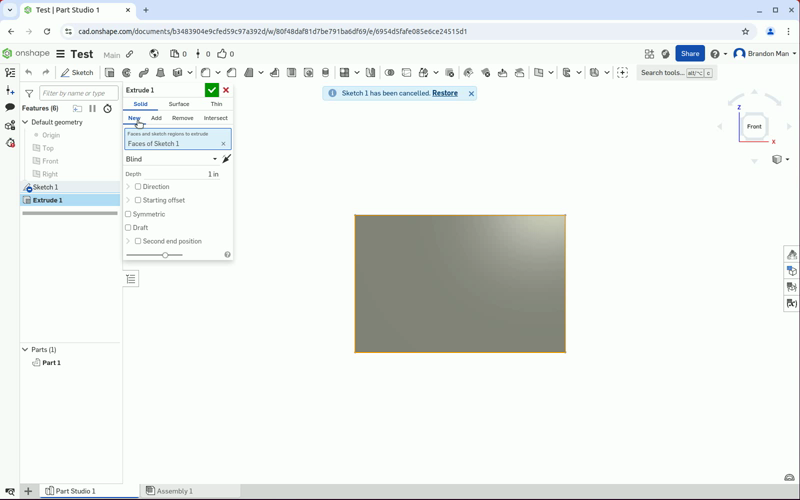
click(137, 120)
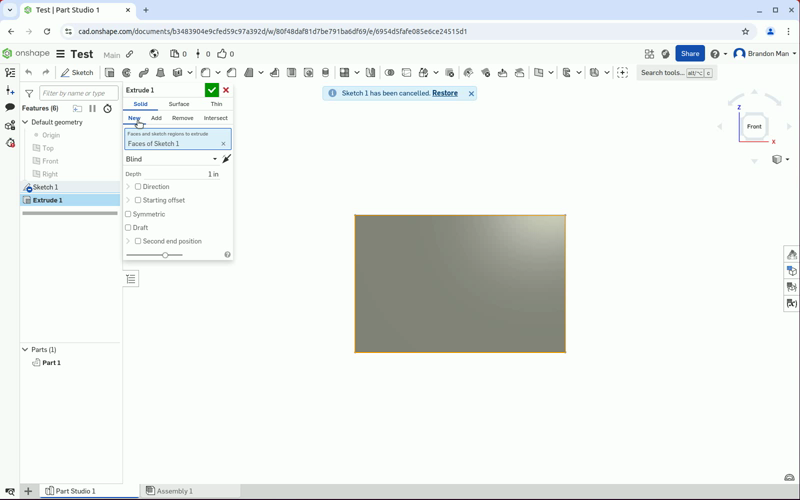
key(tab, 4)
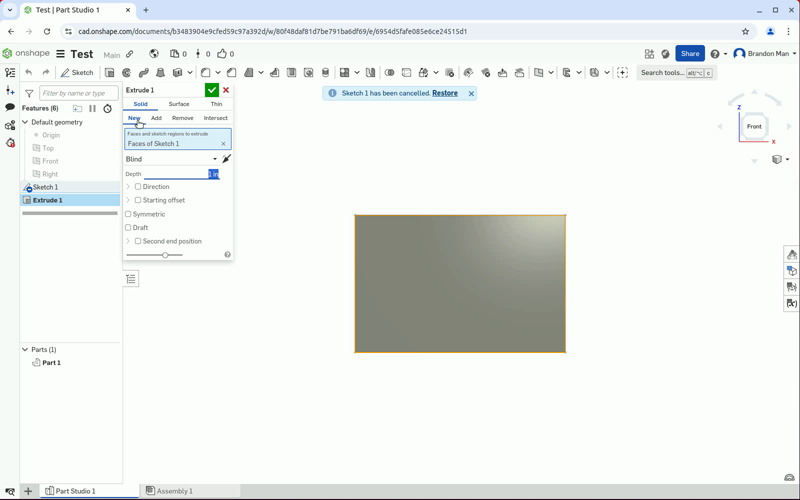
text(13.962)
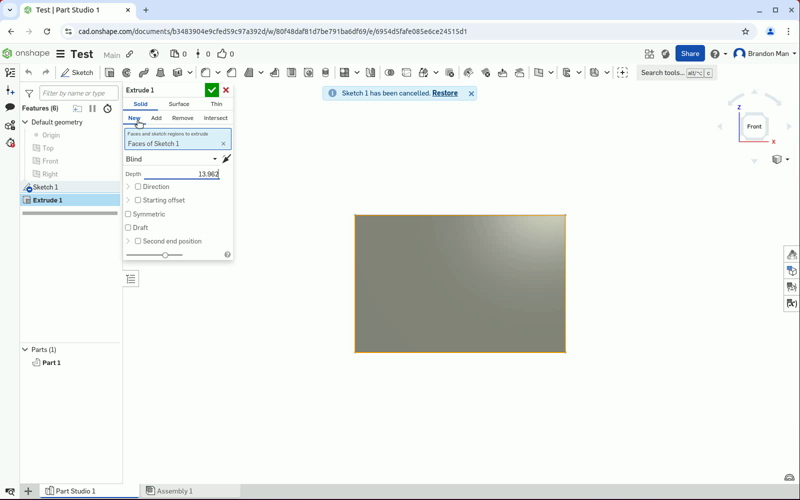
key(tab, 3)
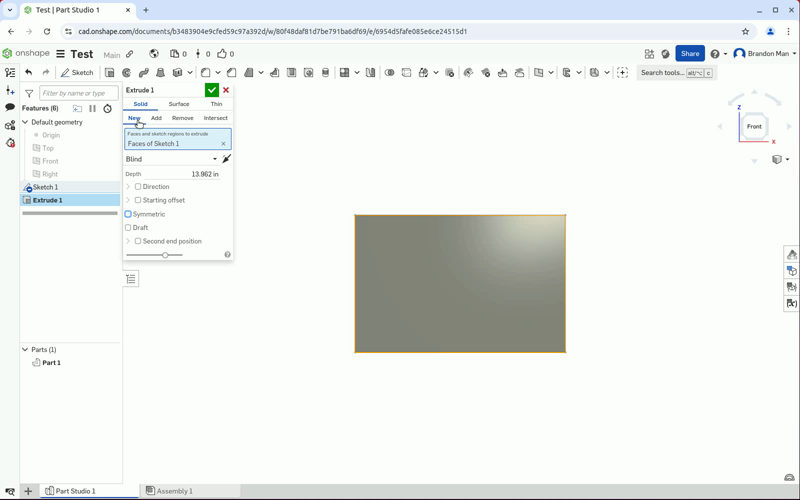
key(space)
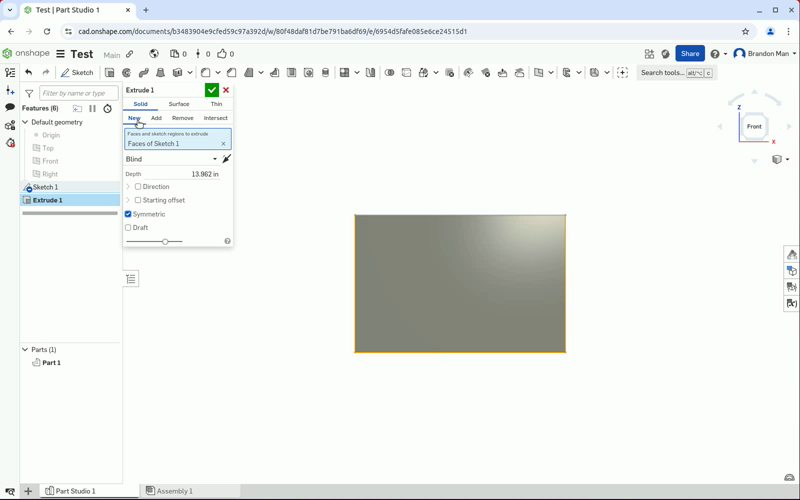
key(enter)
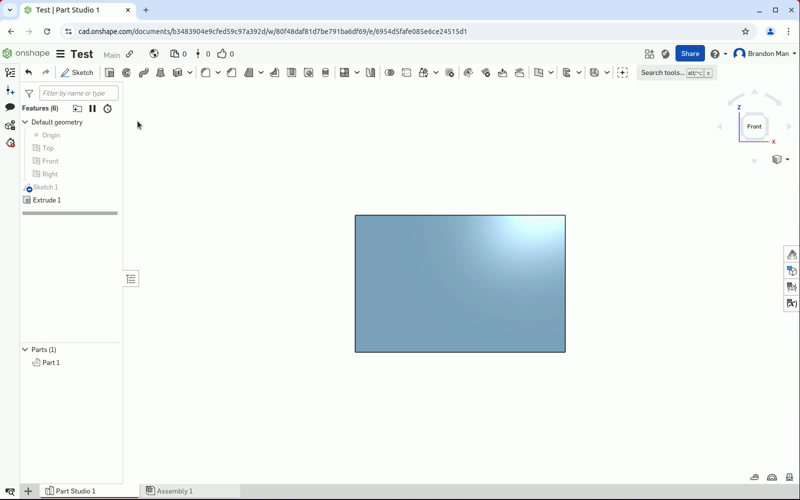
key(shift+h)
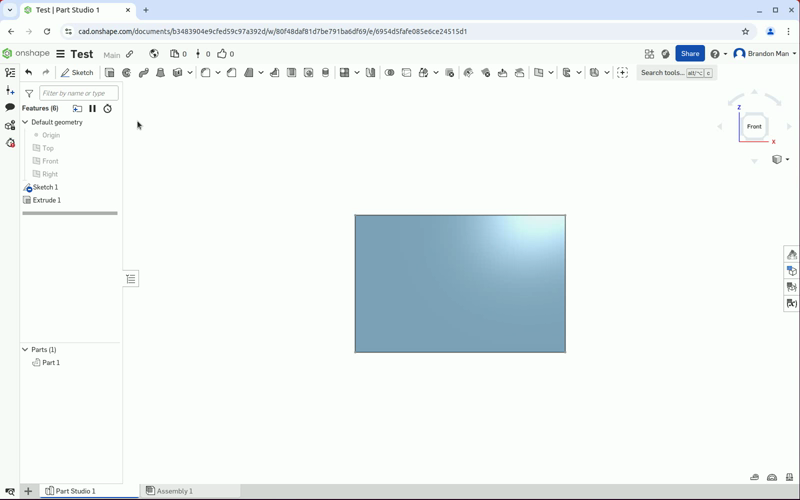
key(shift+h)
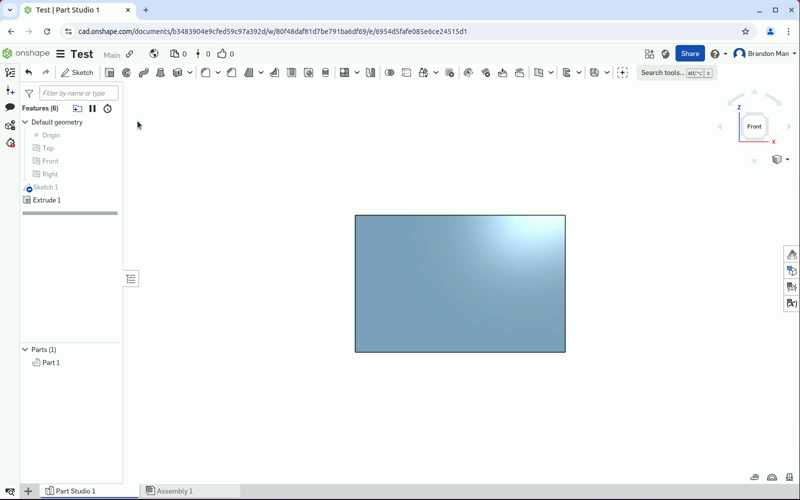
mouse_move(73, 189)
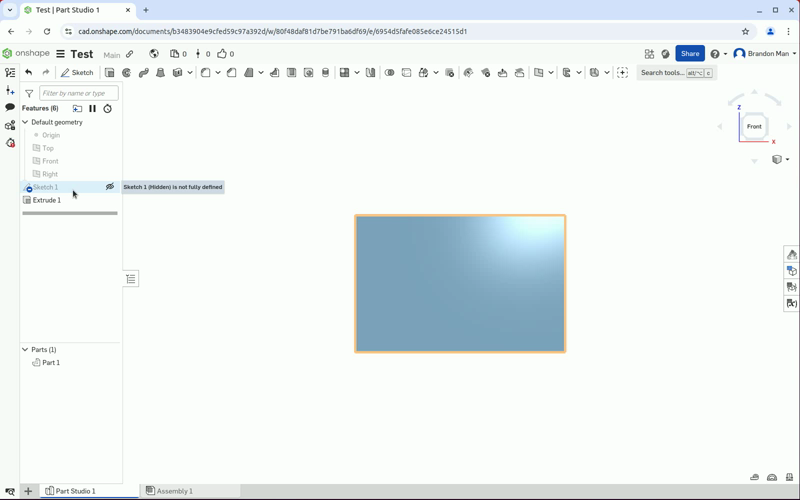
click(73, 189)
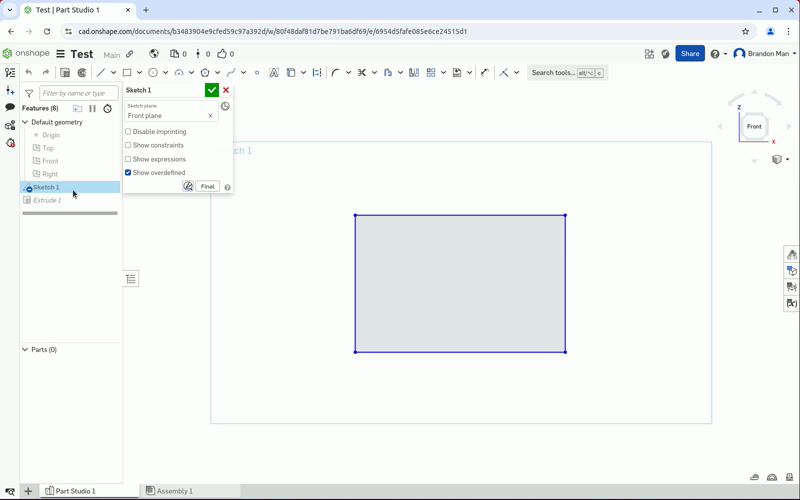
mouse_move(229, 92)
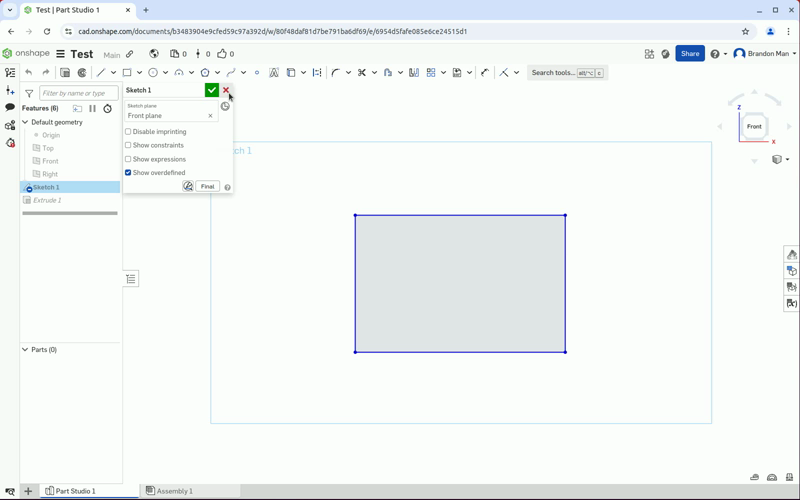
click(229, 92)
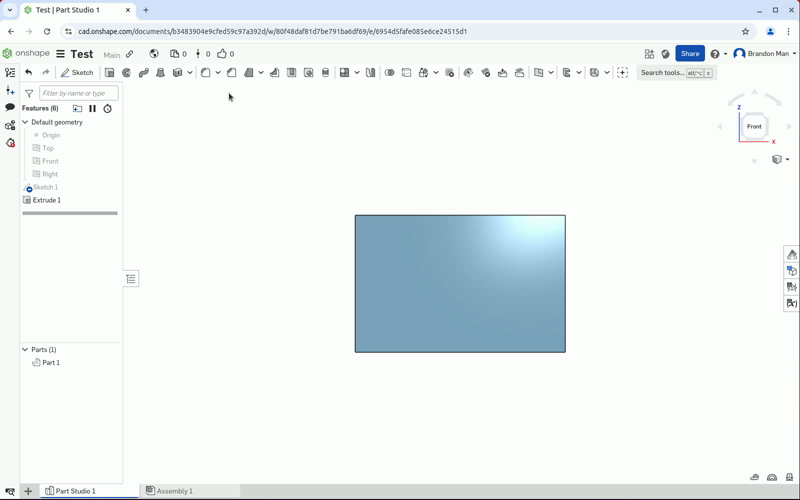
mouse_move(541, 75)
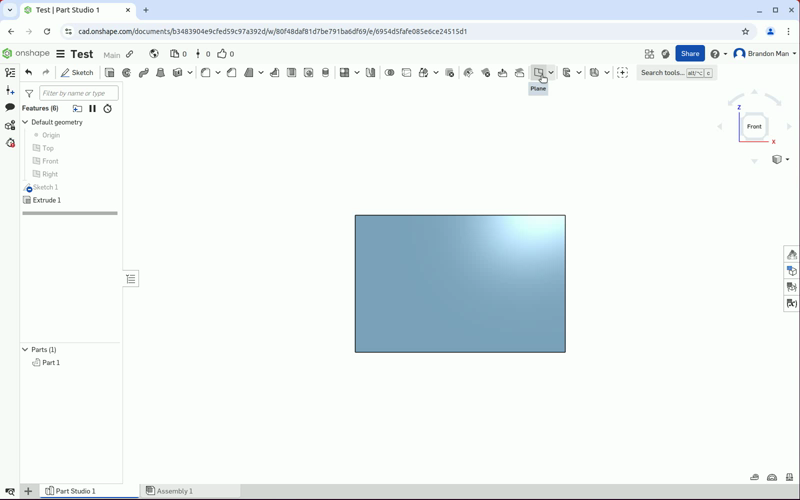
click(541, 75)
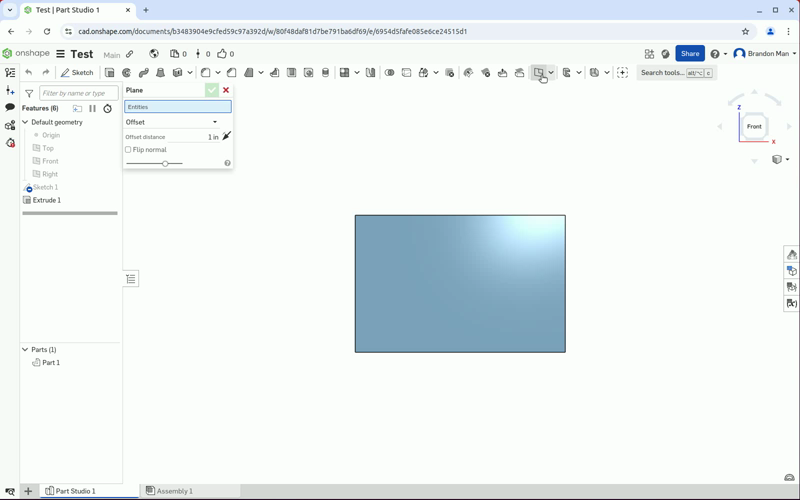
mouse_move(73, 163)
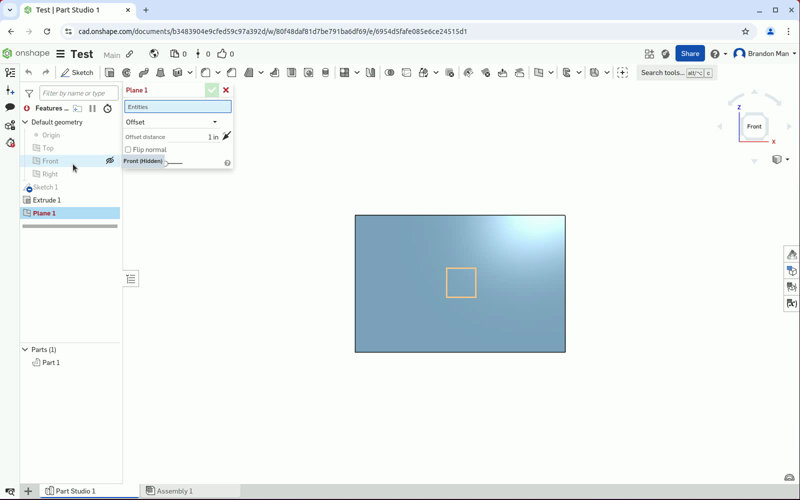
click(73, 163)
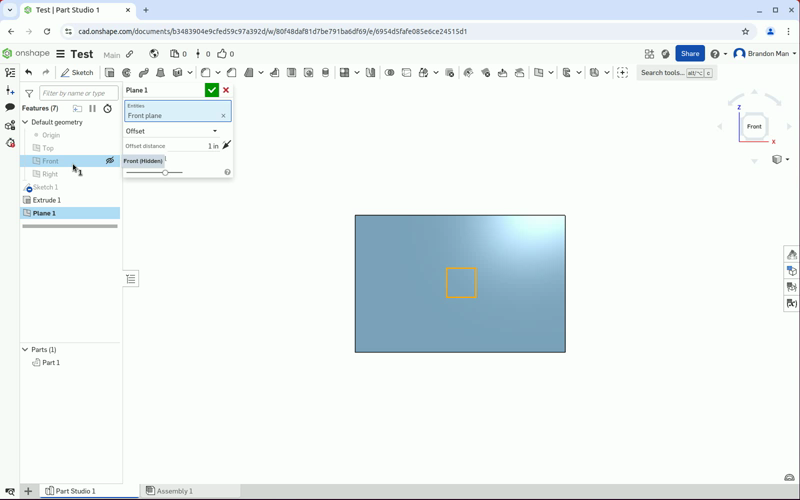
key(tab, 2)
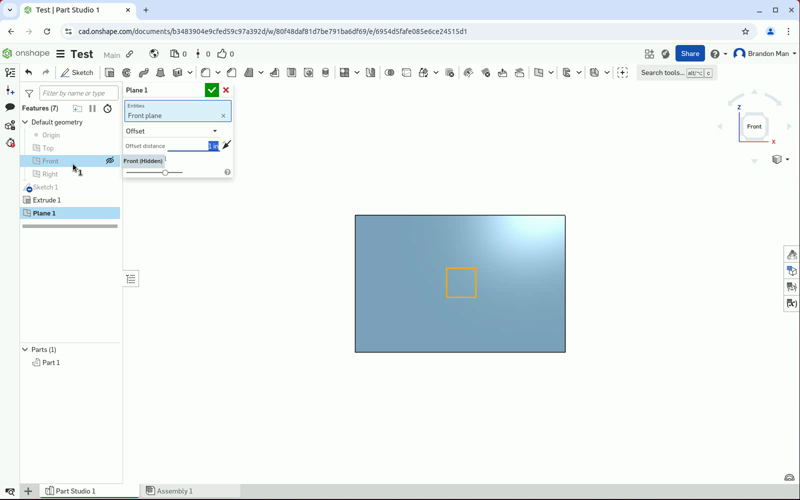
text(6.994)
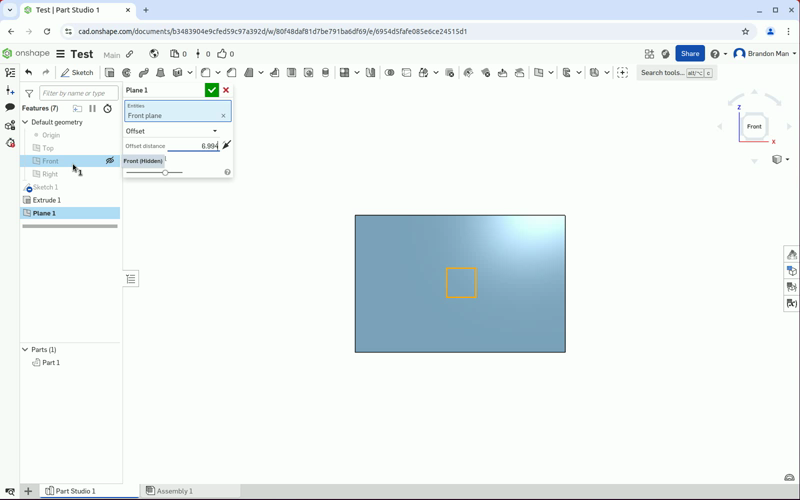
key(enter, 2)
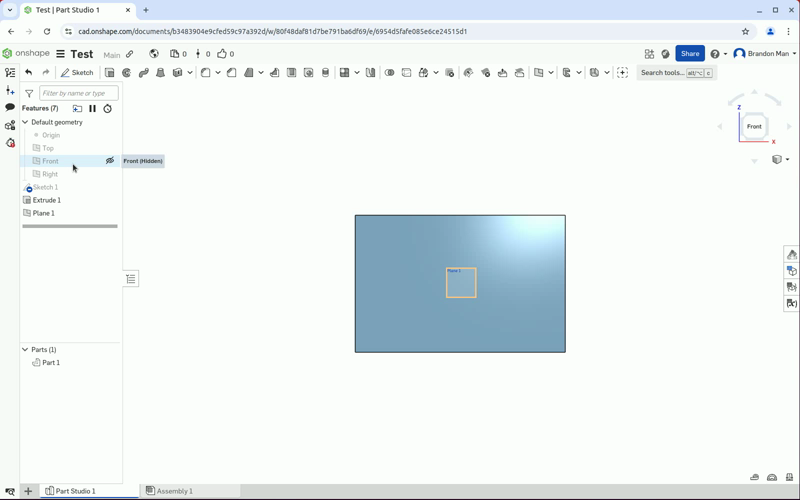
key(shift+s)
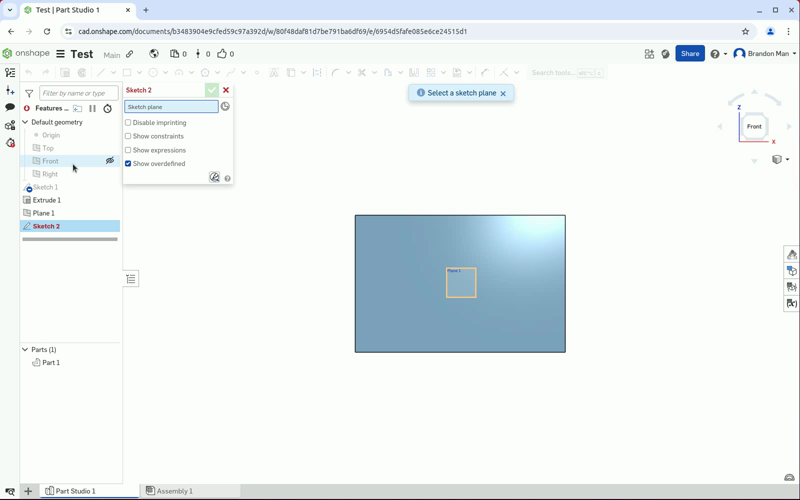
mouse_move(73, 215)
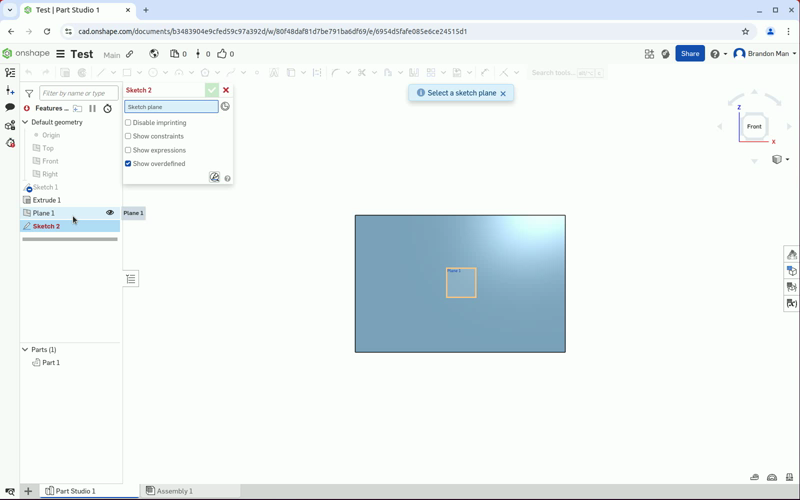
click(73, 215)
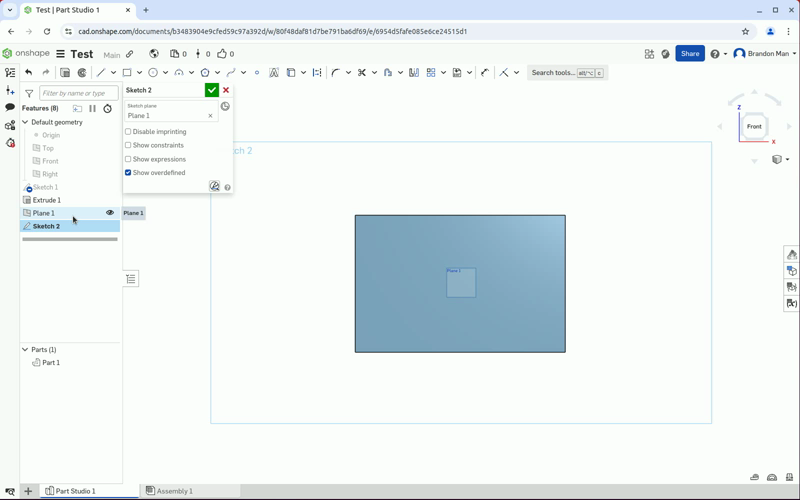
mouse_move(73, 352)
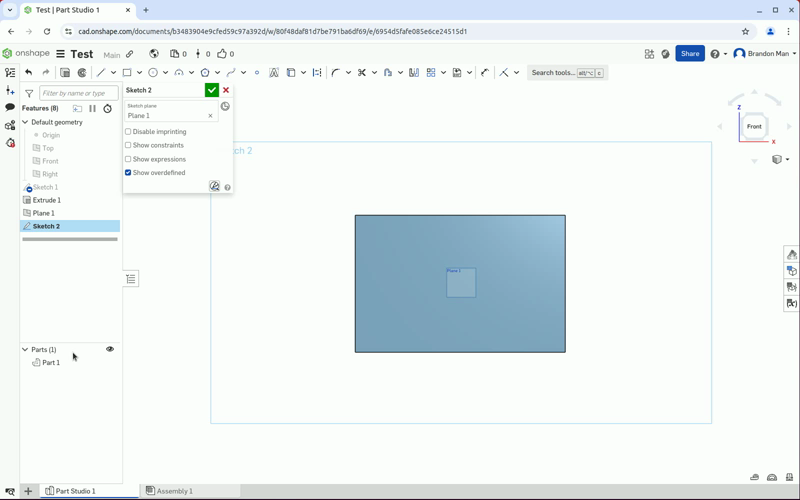
key(y)
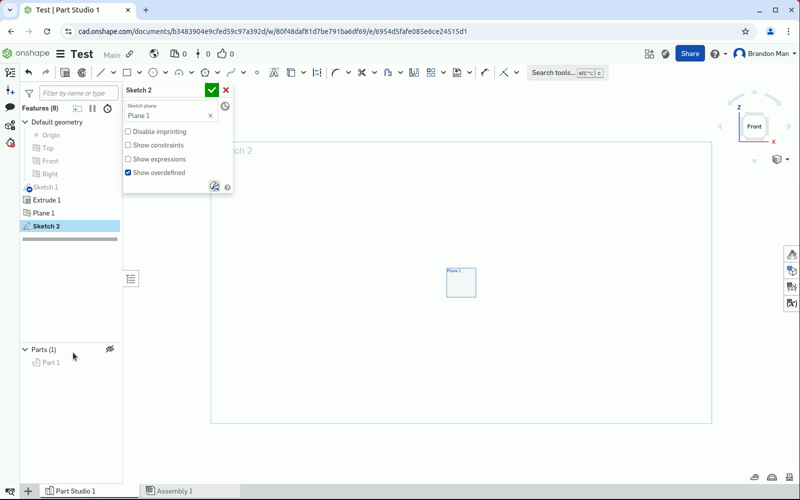
key(c)
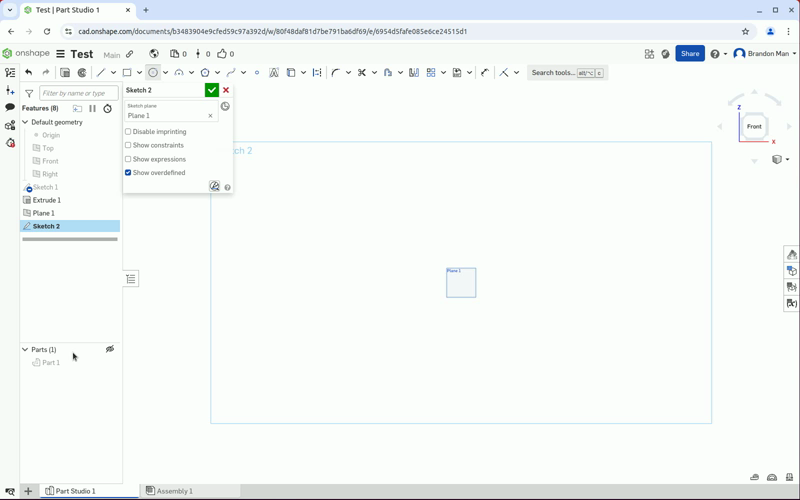
key_down(shift)
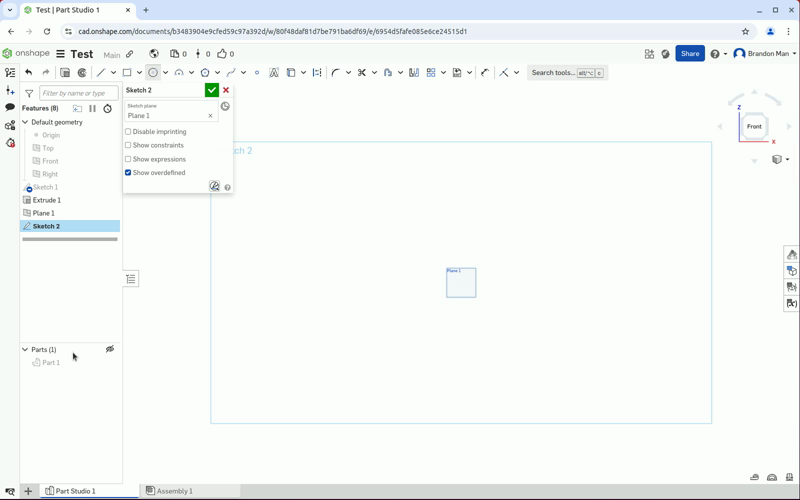
mouse_move(413, 282)
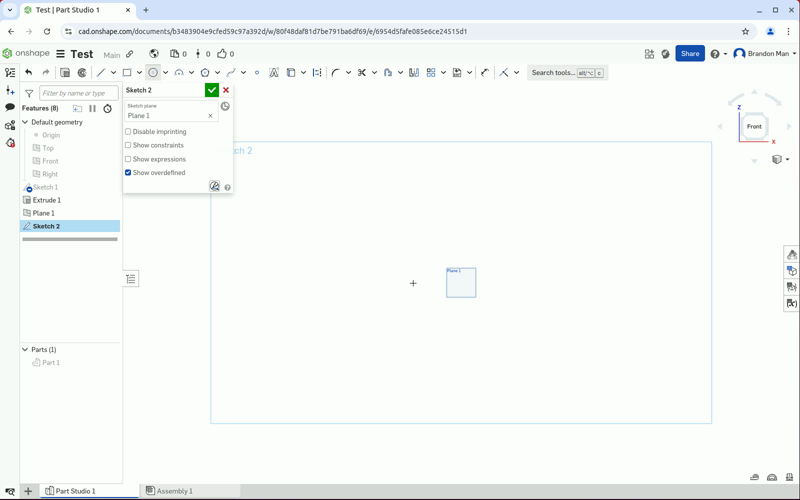
click(413, 282)
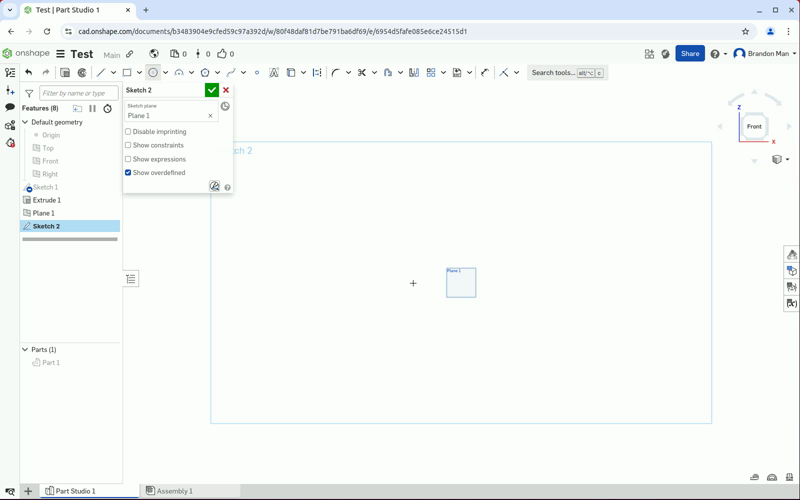
key_up(shift)
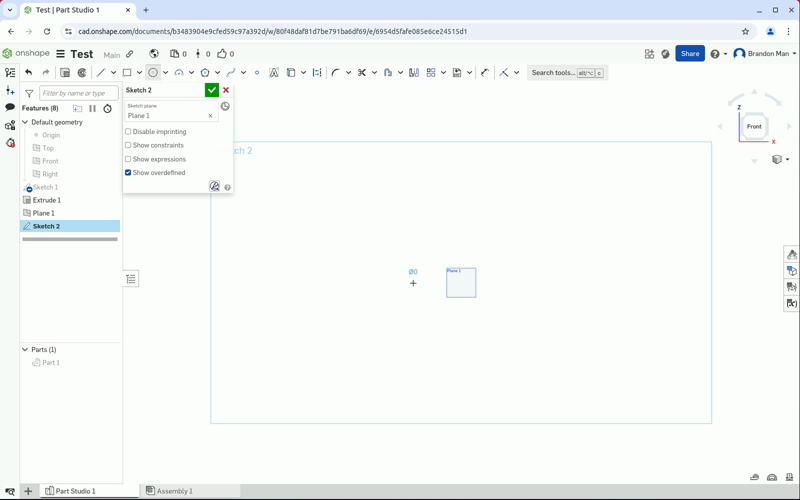
mouse_move(459, 282)
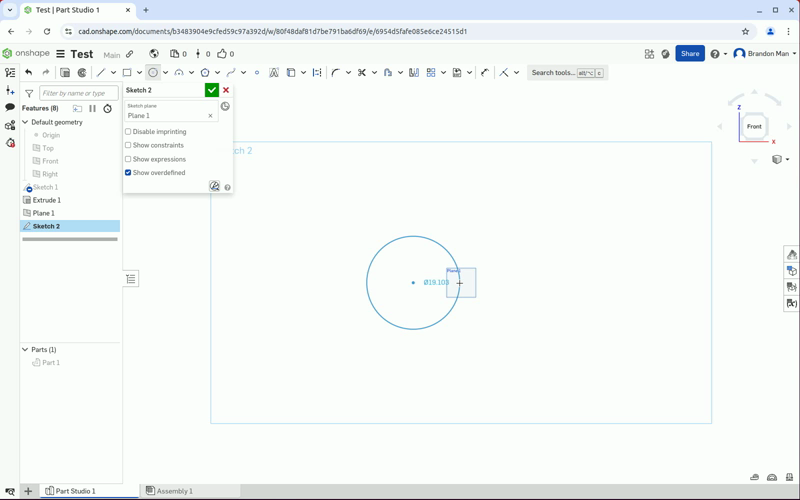
click(459, 282)
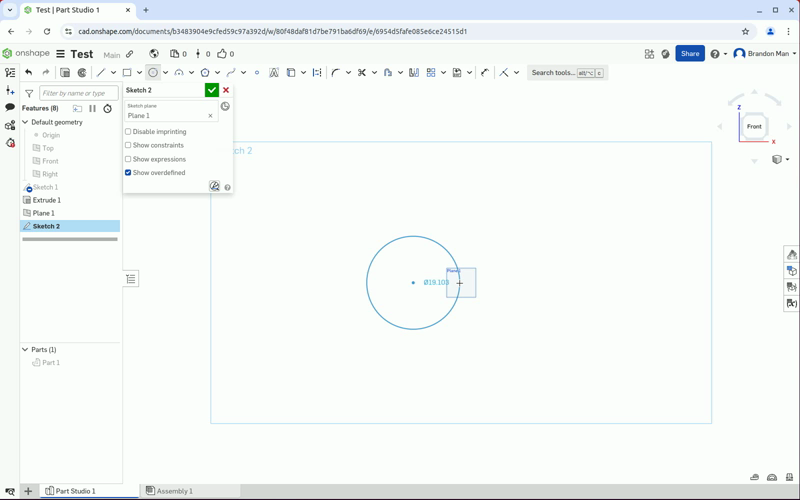
key(esc)
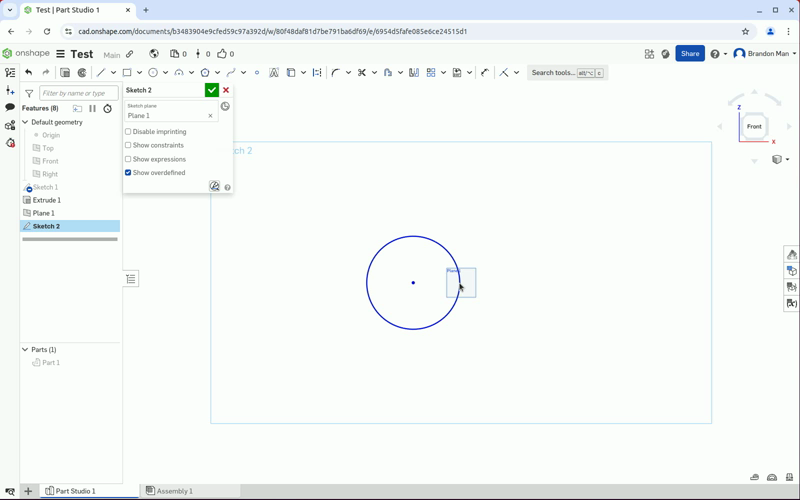
mouse_move(429, 249)
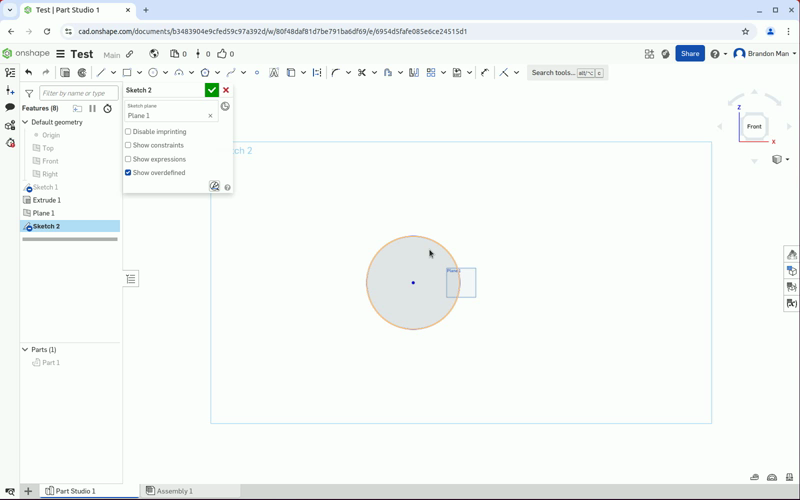
click(429, 249)
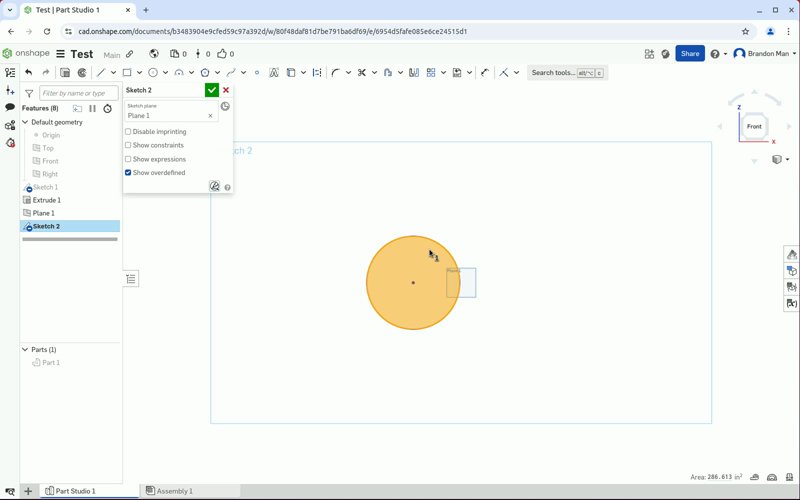
mouse_move(73, 352)
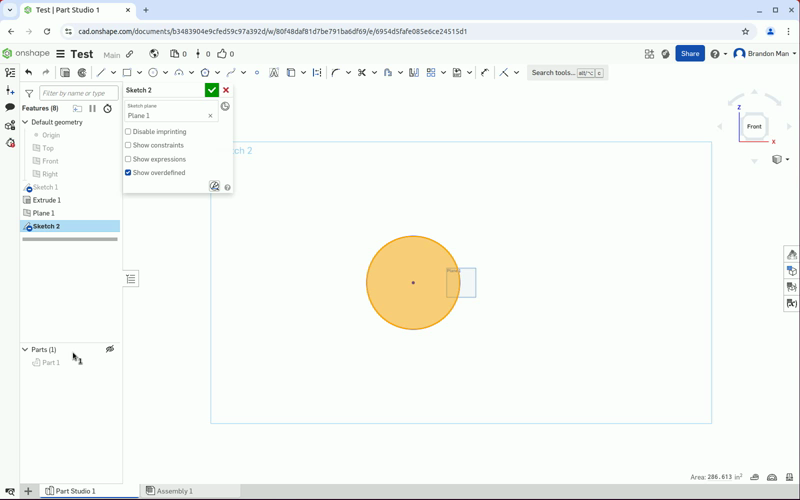
key(shift+y)
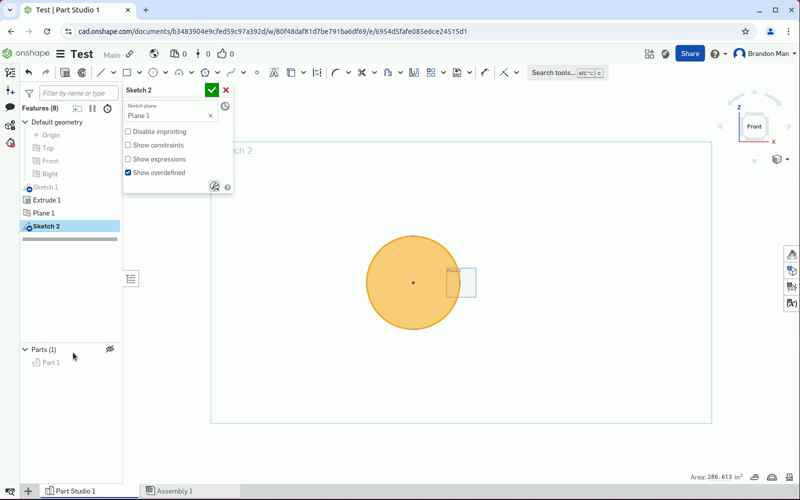
key(shift+e)
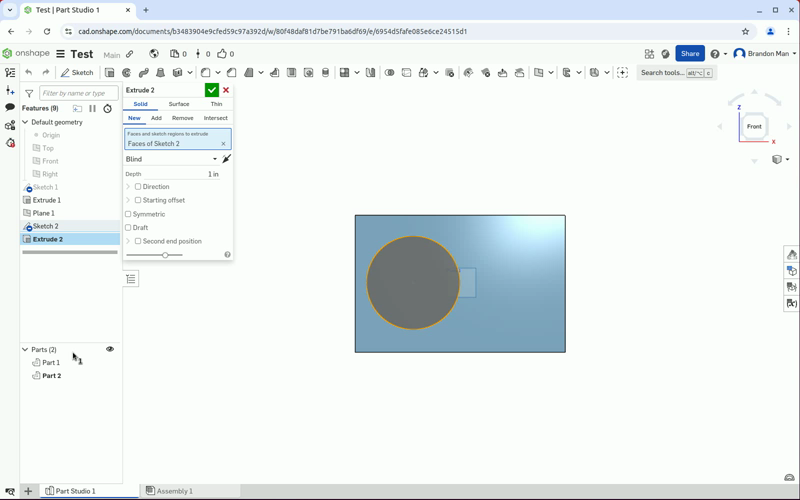
mouse_move(143, 106)
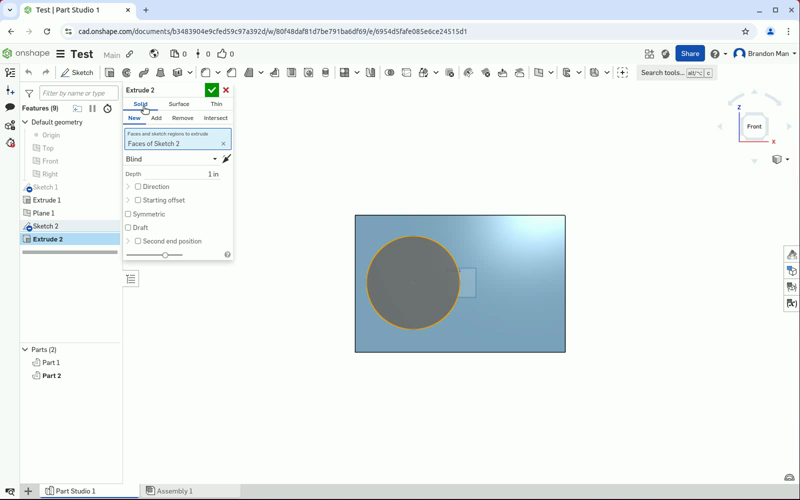
click(143, 106)
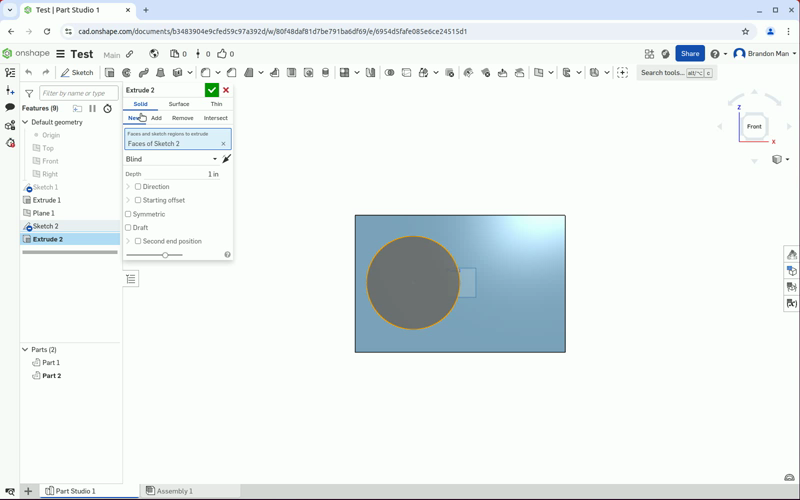
mouse_move(137, 120)
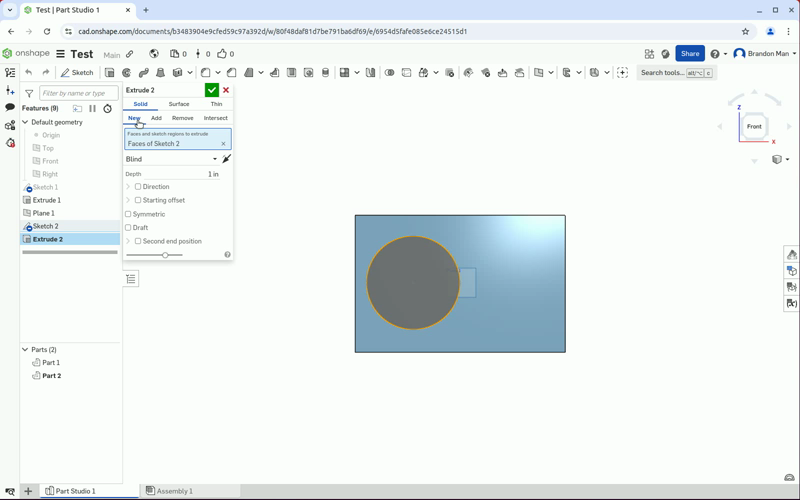
click(137, 120)
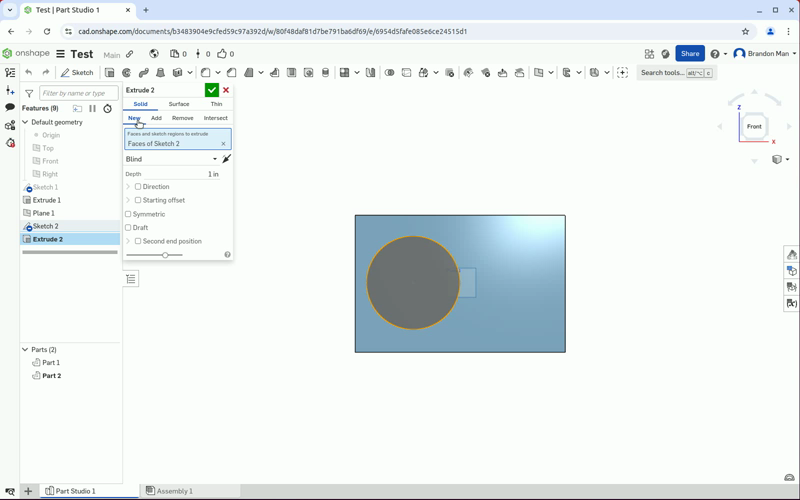
key(tab, 4)
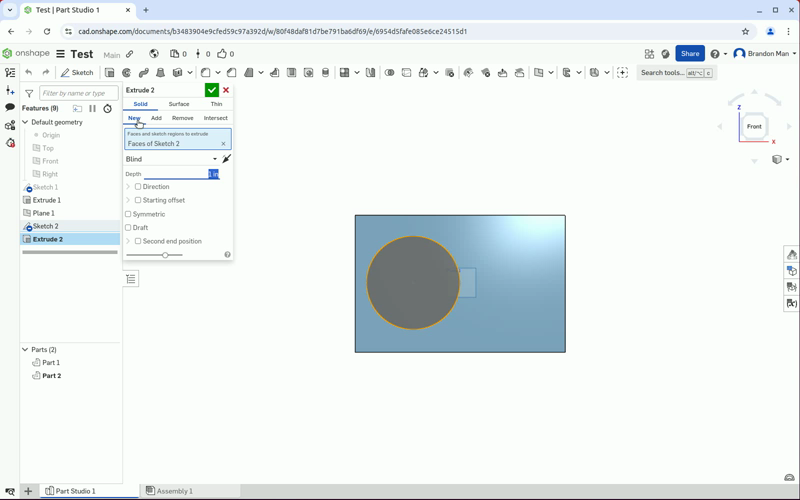
text(13.961)
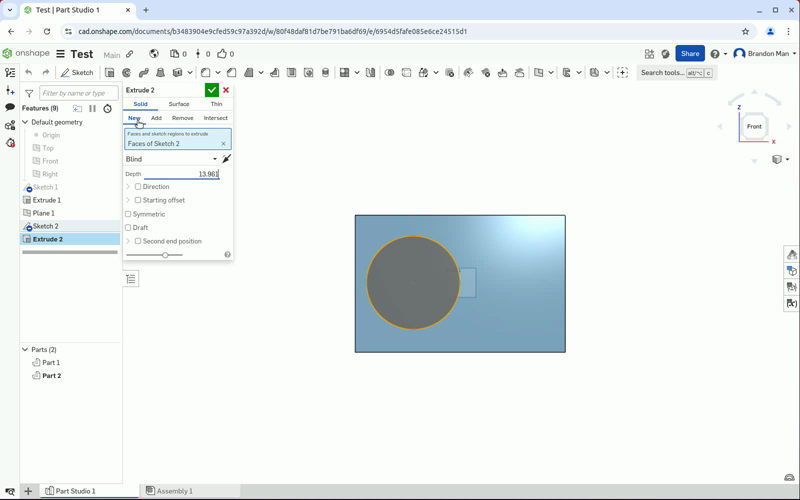
key(enter)
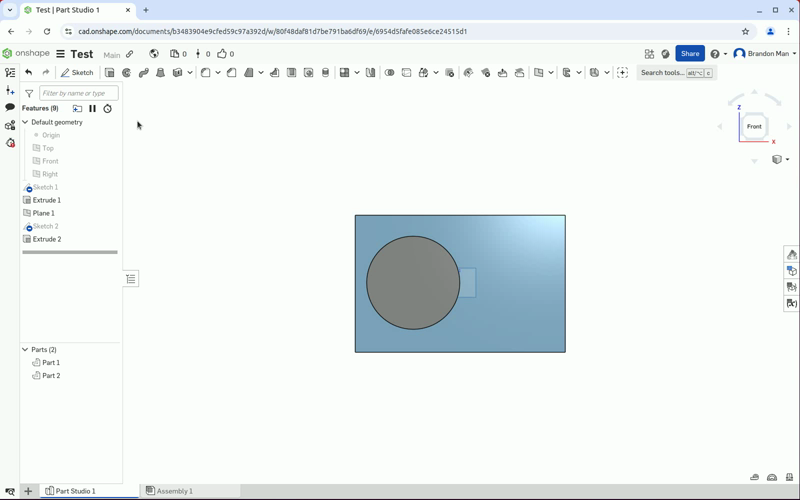
key(shift+h)
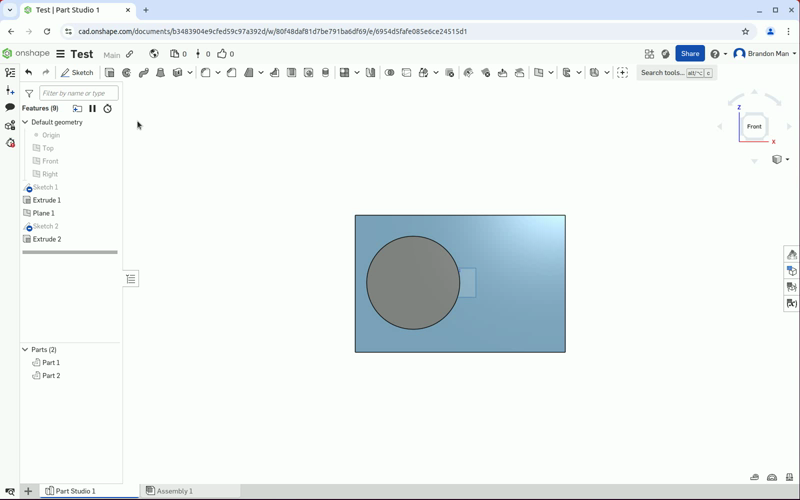
key(shift+h)
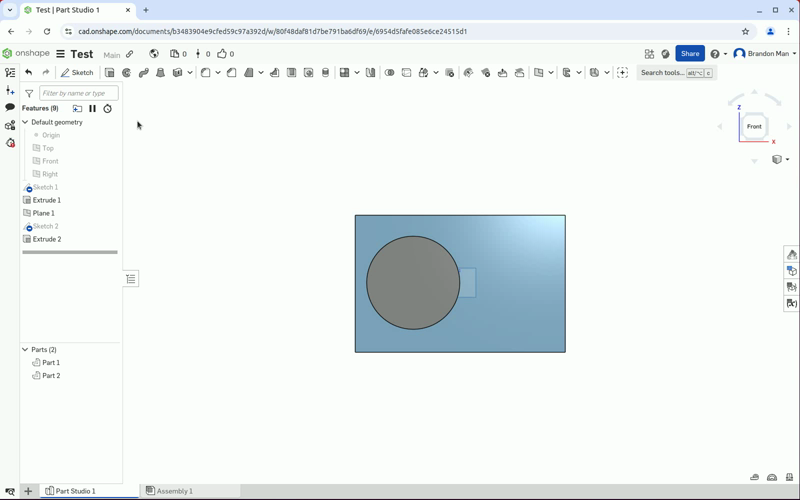
mouse_move(73, 189)
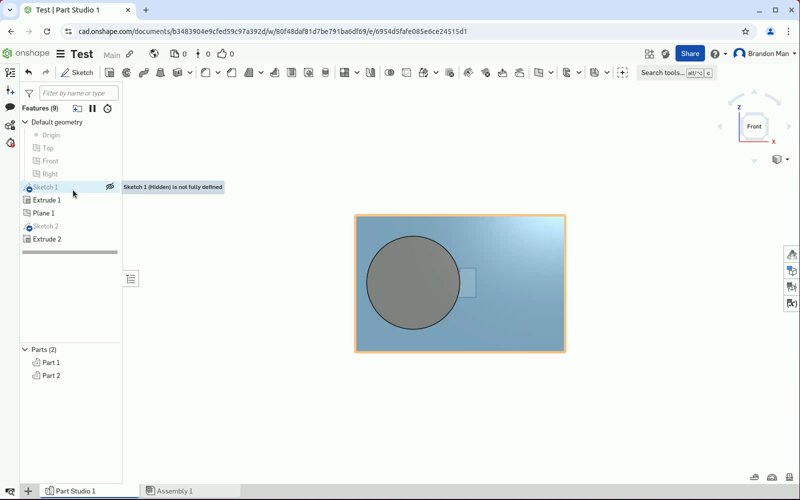
click(73, 189)
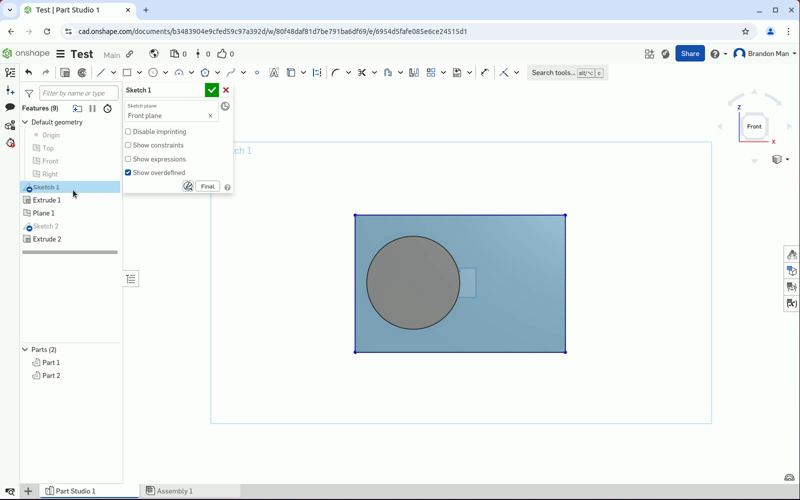
mouse_move(229, 92)
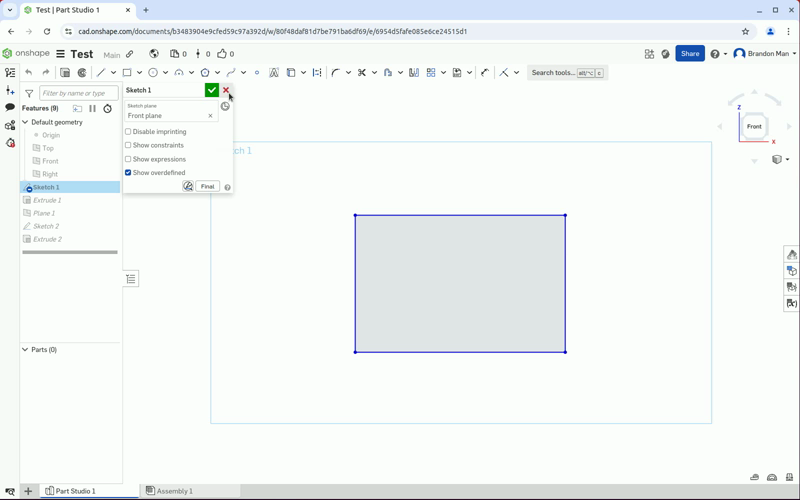
click(229, 92)
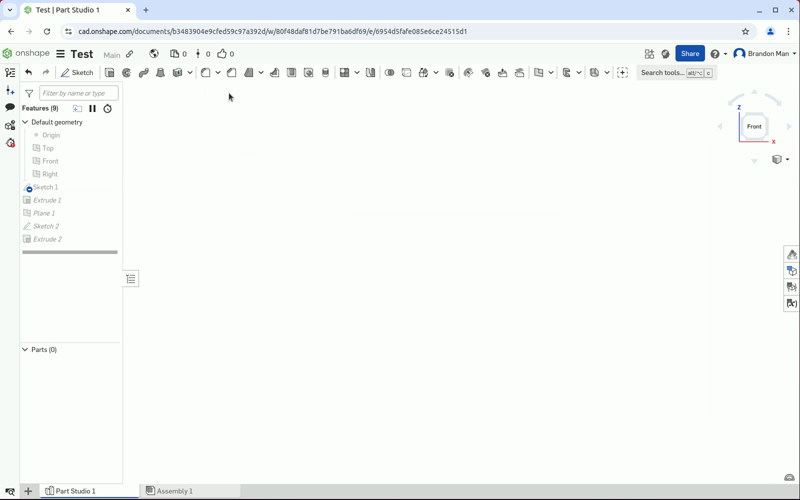
key(shift+s)
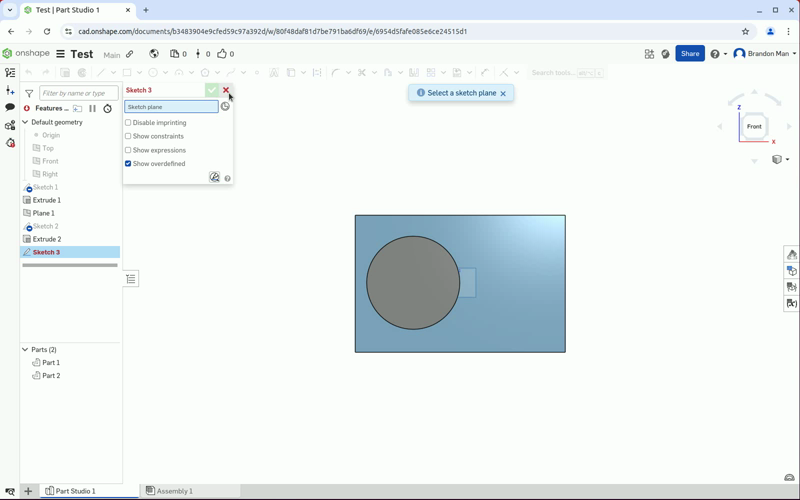
mouse_move(73, 215)
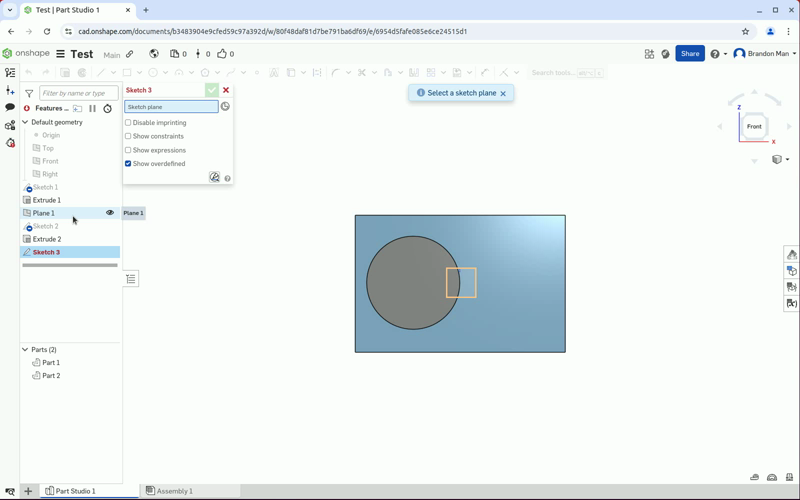
click(73, 215)
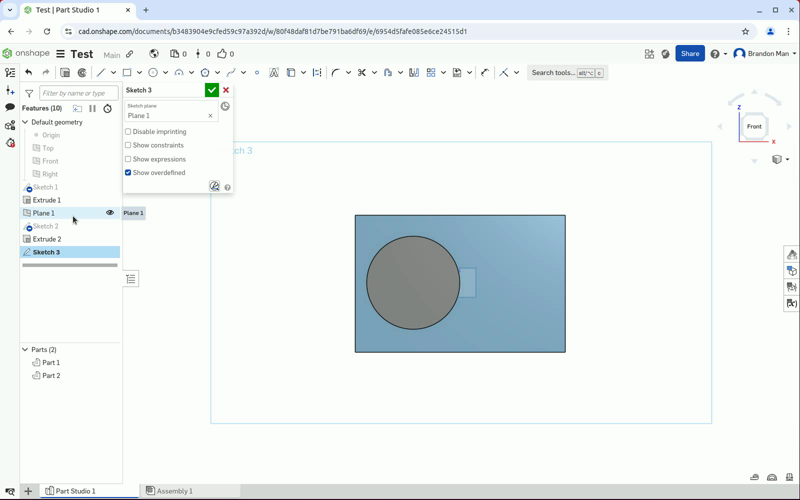
mouse_move(73, 352)
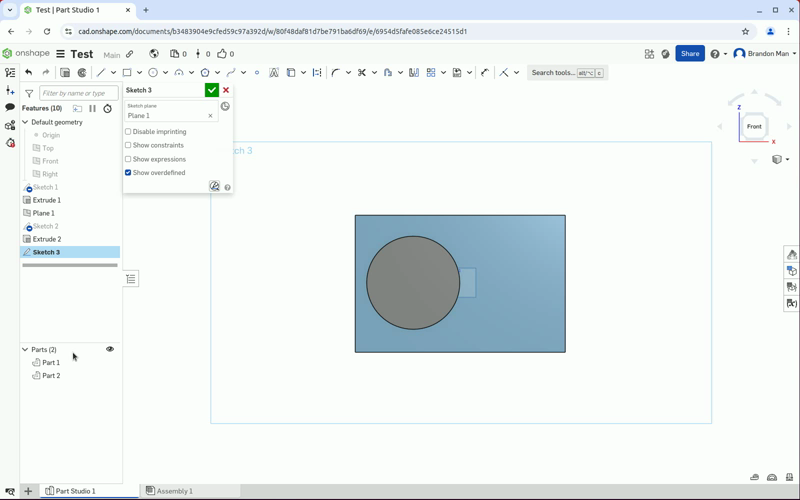
key(y)
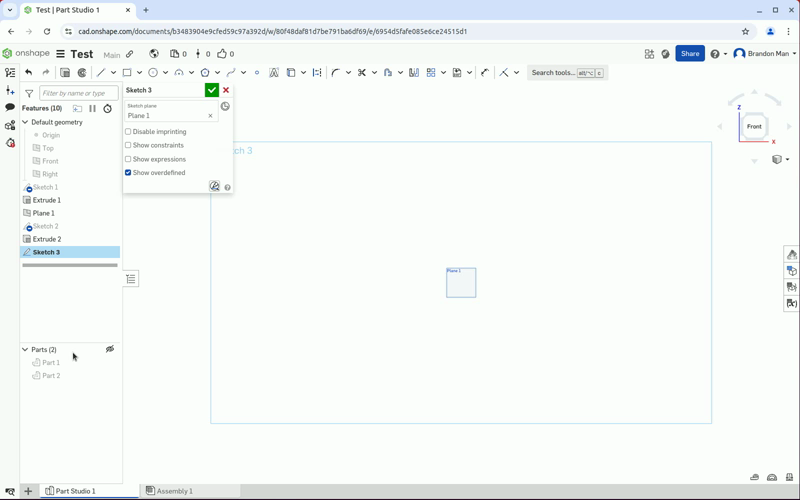
key(a)
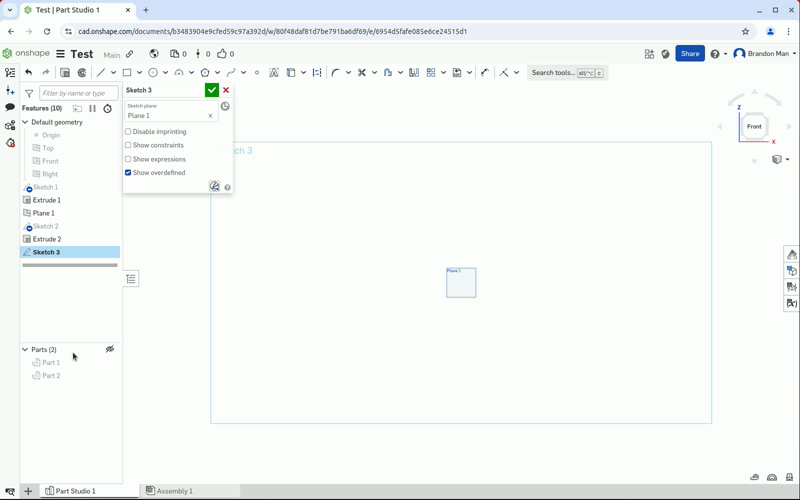
key_down(shift)
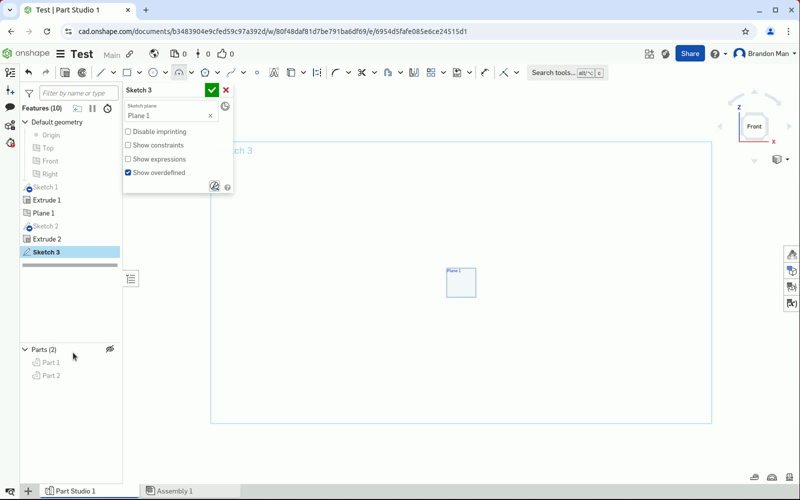
mouse_move(566, 308)
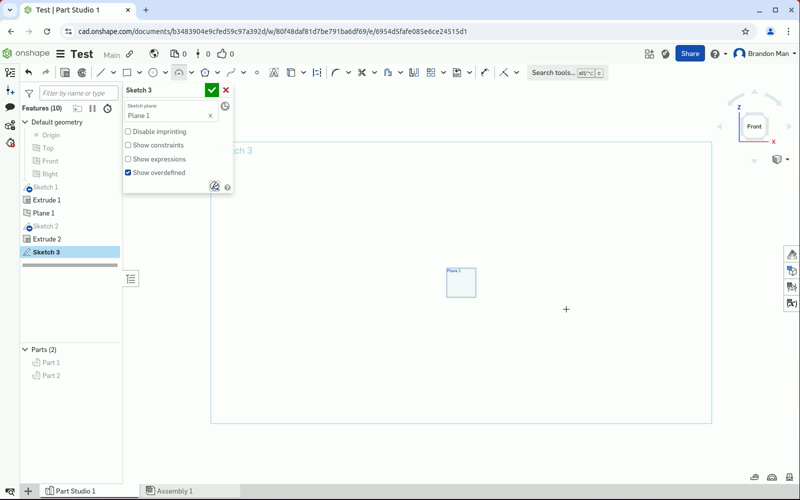
click(566, 308)
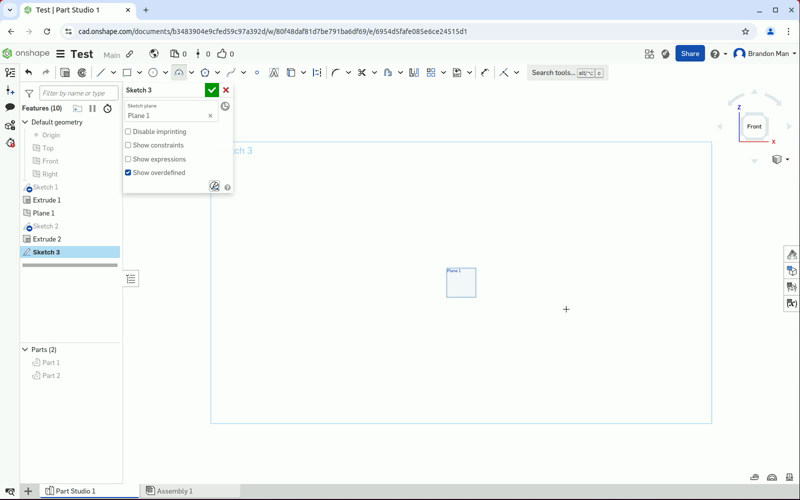
key_up(shift)
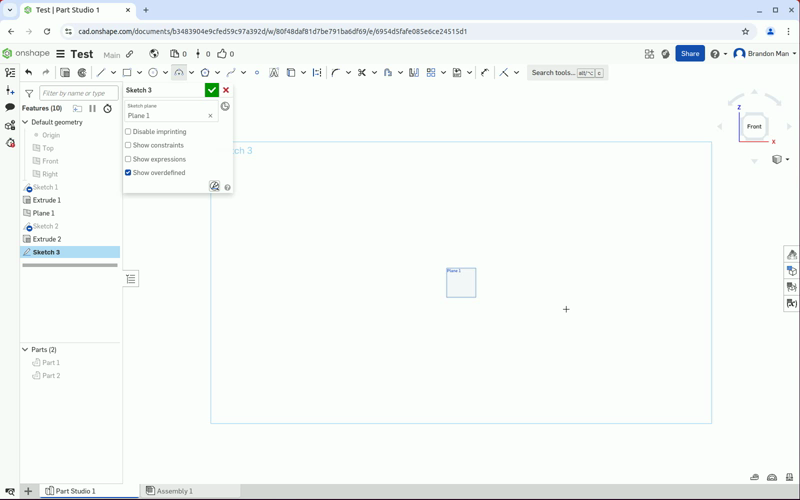
key_down(shift)
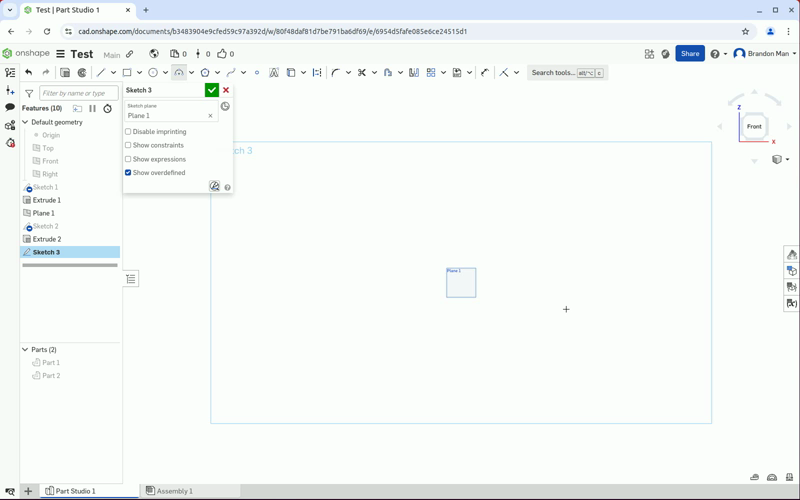
mouse_move(566, 256)
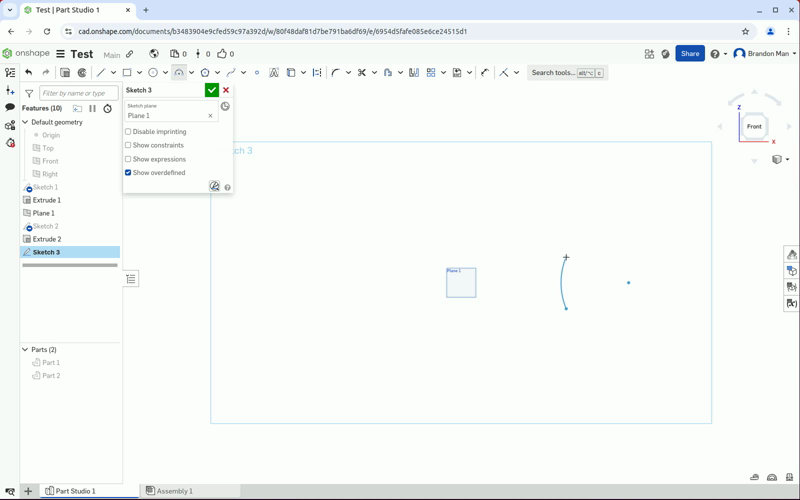
click(566, 256)
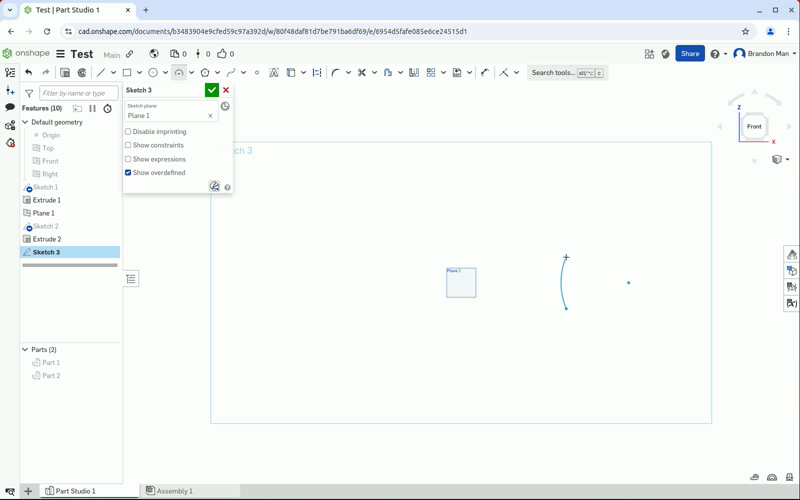
mouse_move(573, 282)
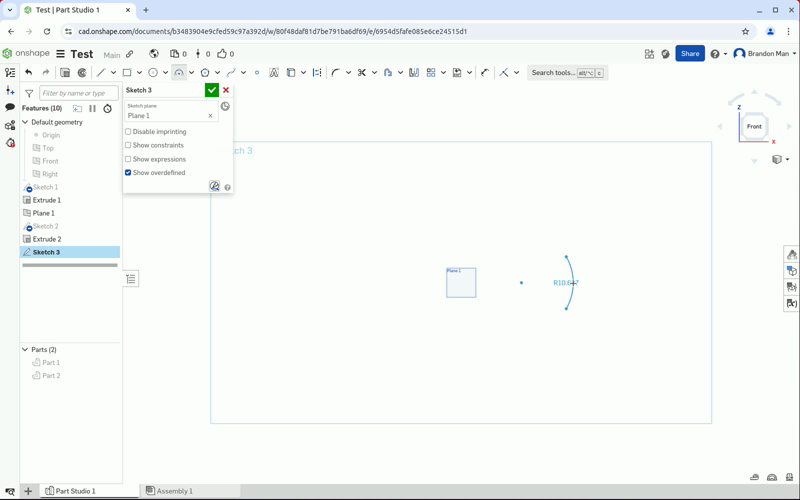
click(573, 282)
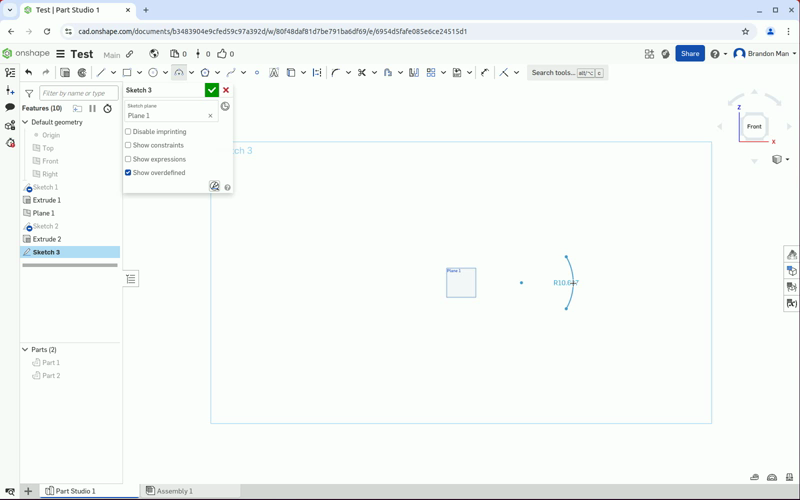
key_up(shift)
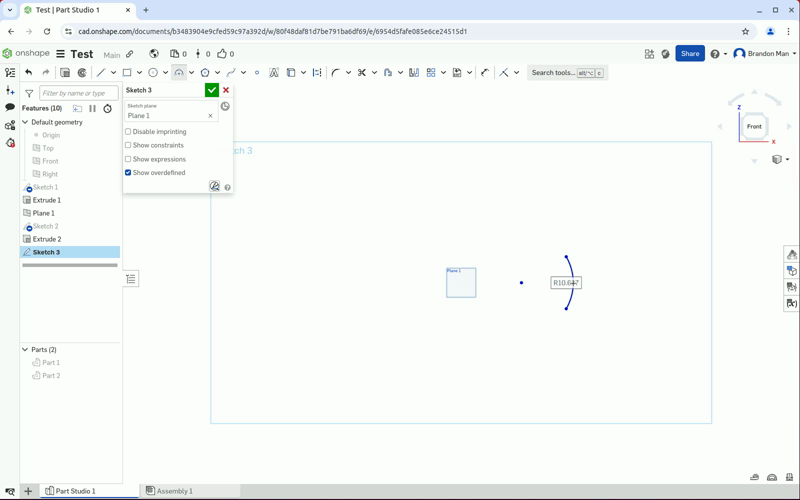
key(esc)
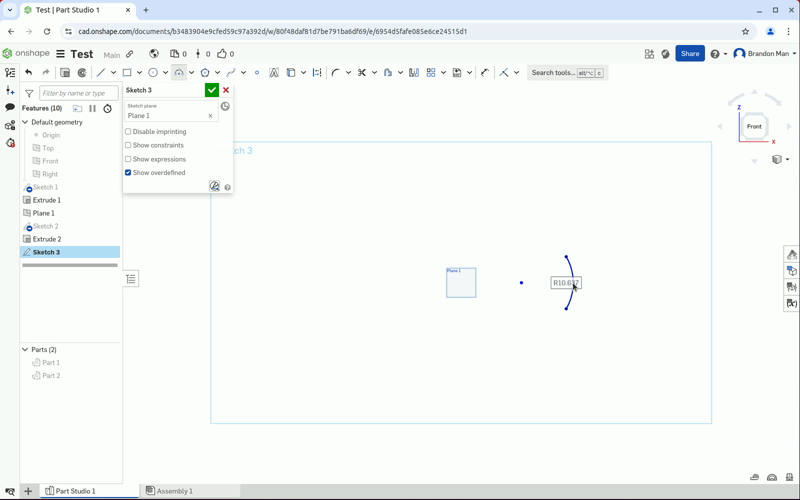
key(l)
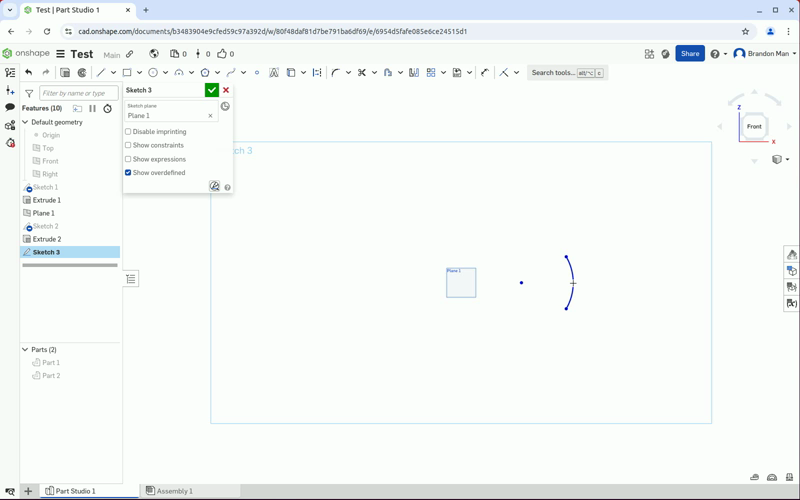
mouse_move(566, 256)
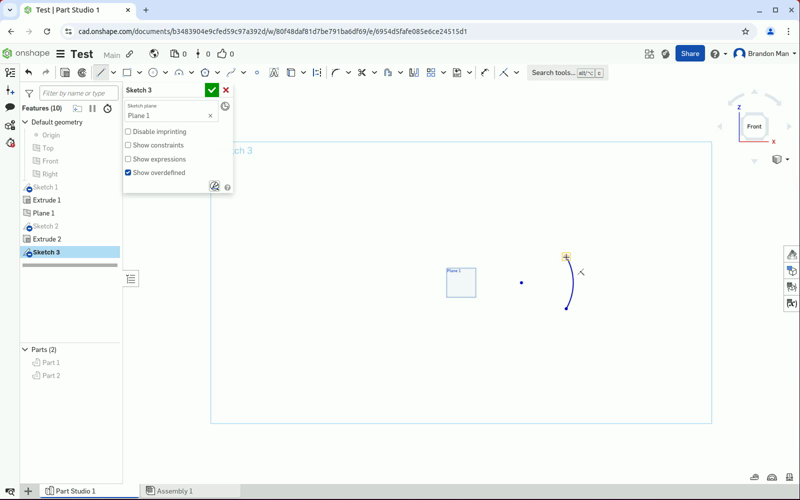
click(566, 256)
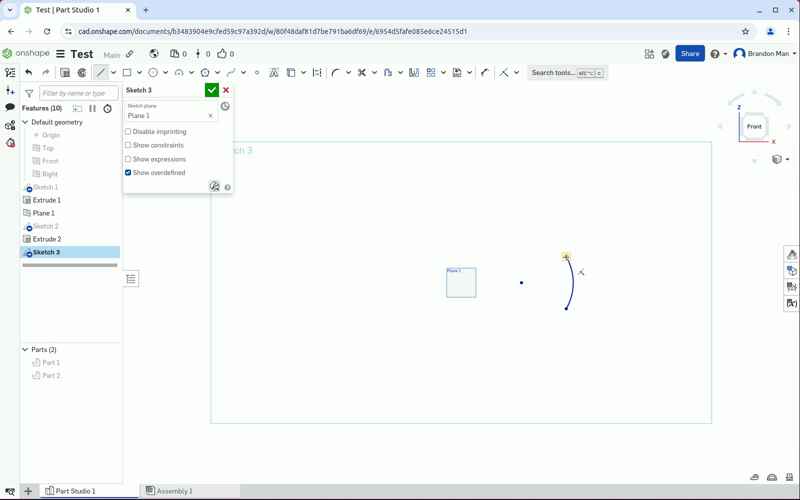
mouse_move(589, 256)
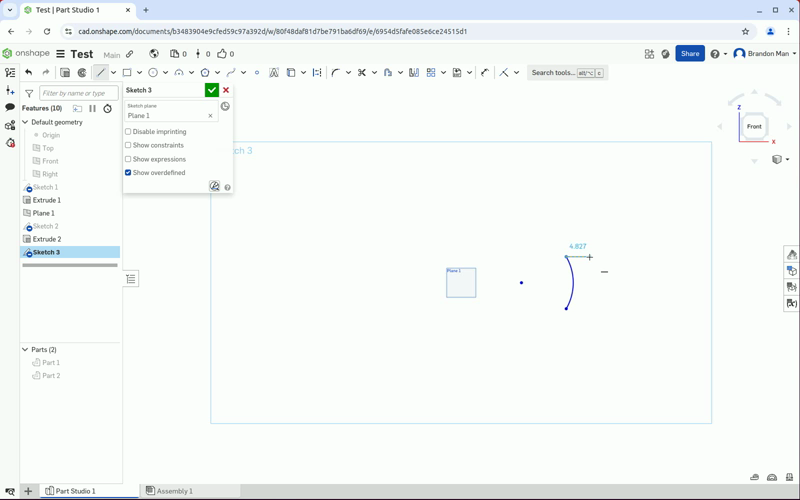
key_down(shift)
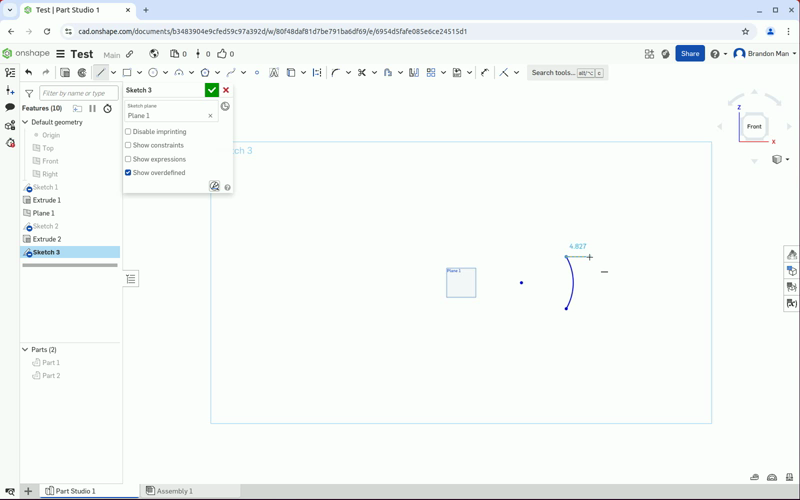
mouse_move(566, 308)
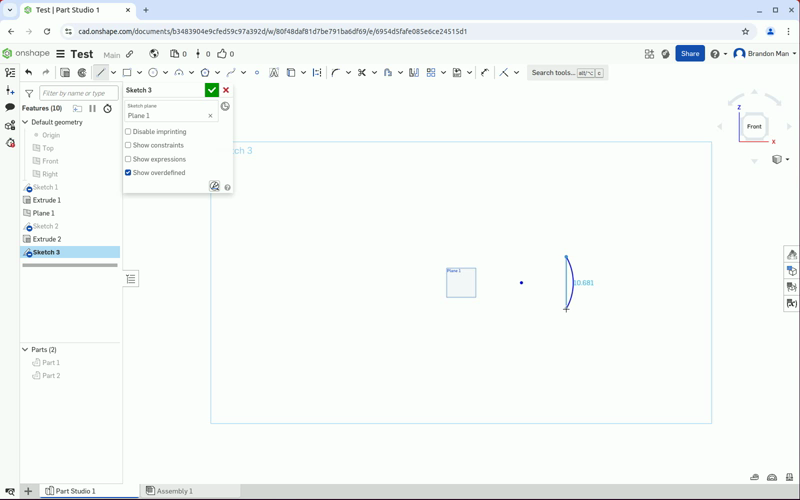
key_up(shift)
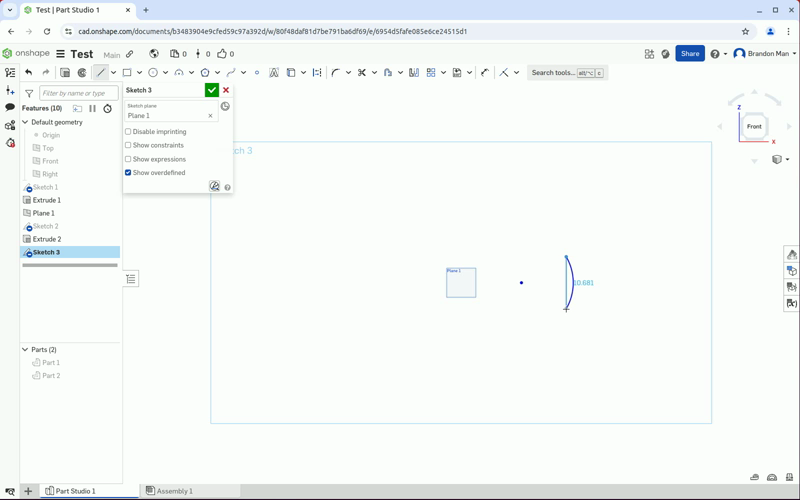
click(566, 308)
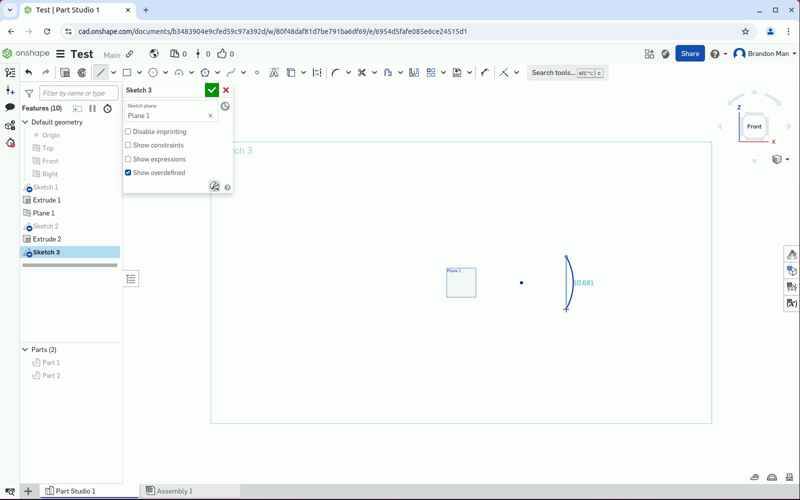
key(esc)
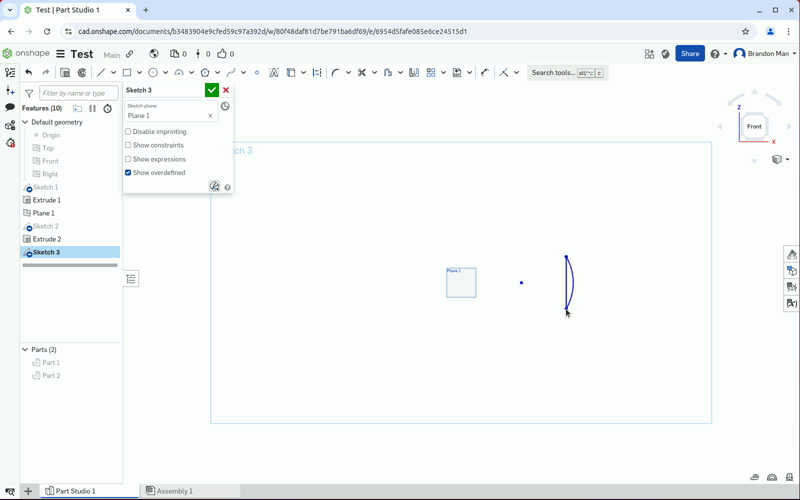
mouse_move(568, 270)
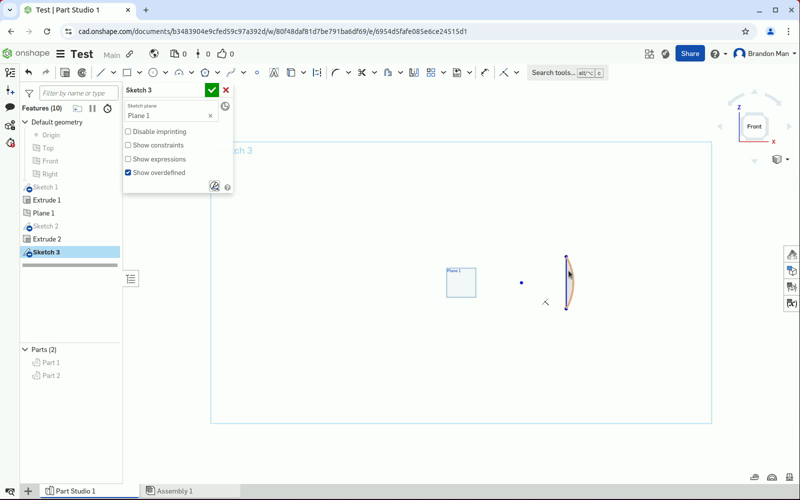
scroll(6)
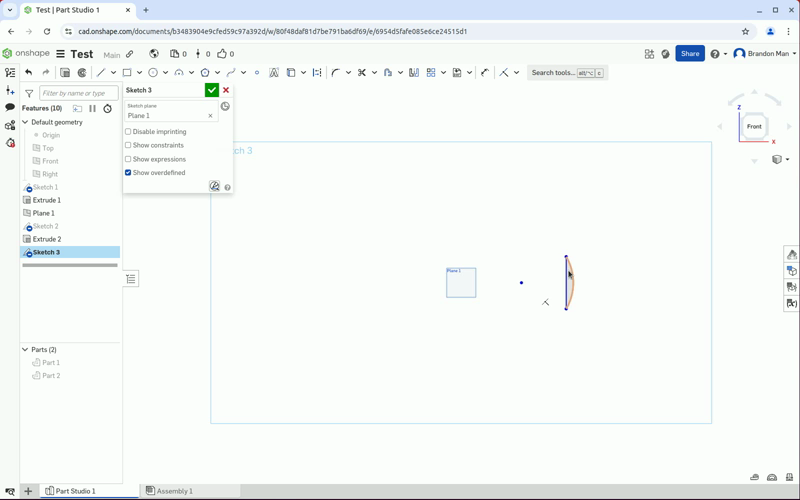
scroll(6)
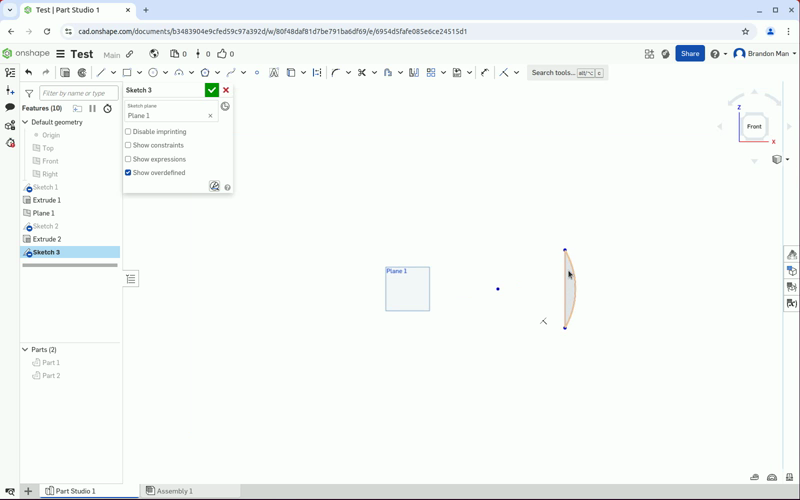
scroll(6)
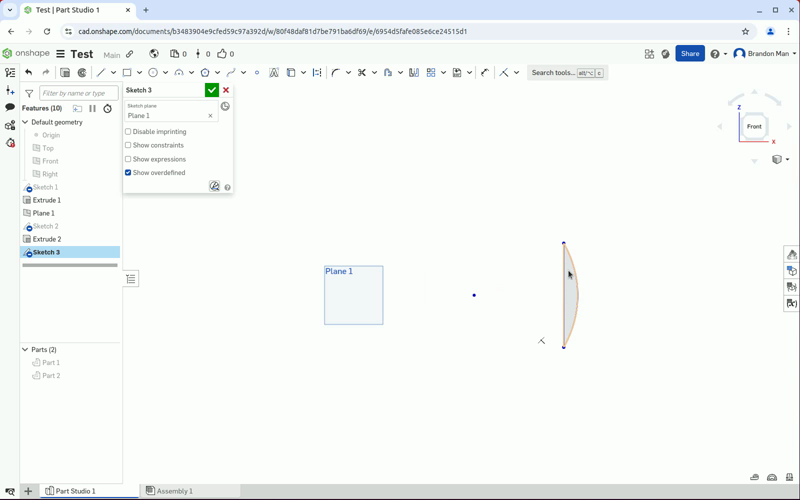
scroll(6)
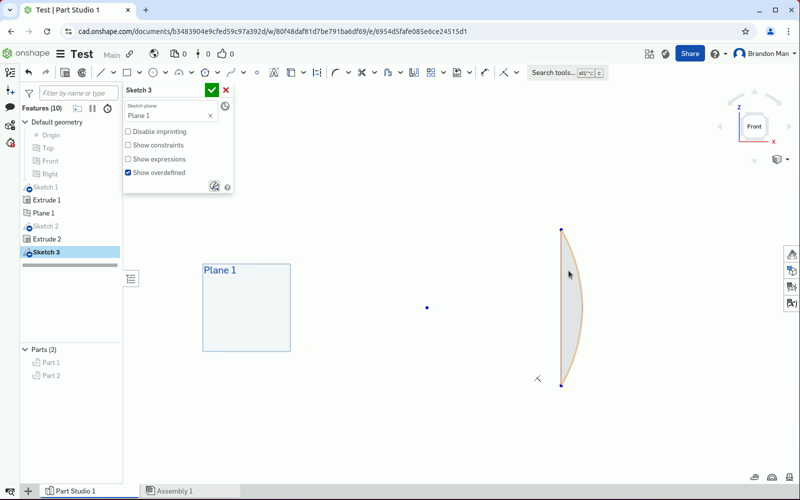
scroll(6)
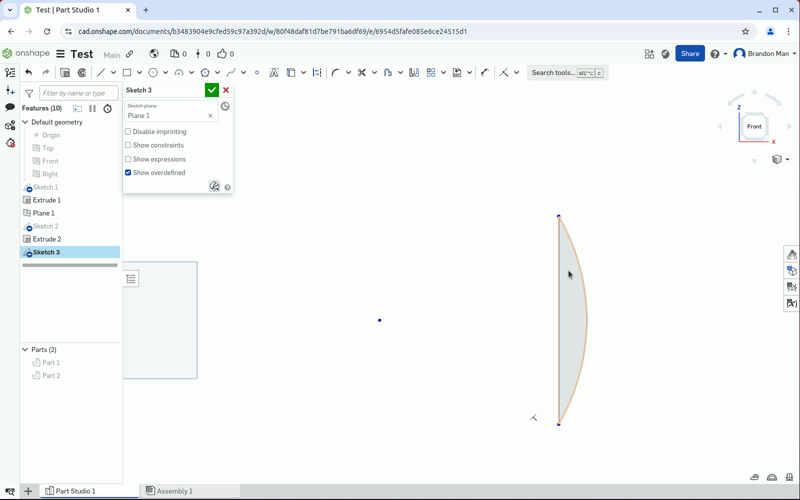
scroll(6)
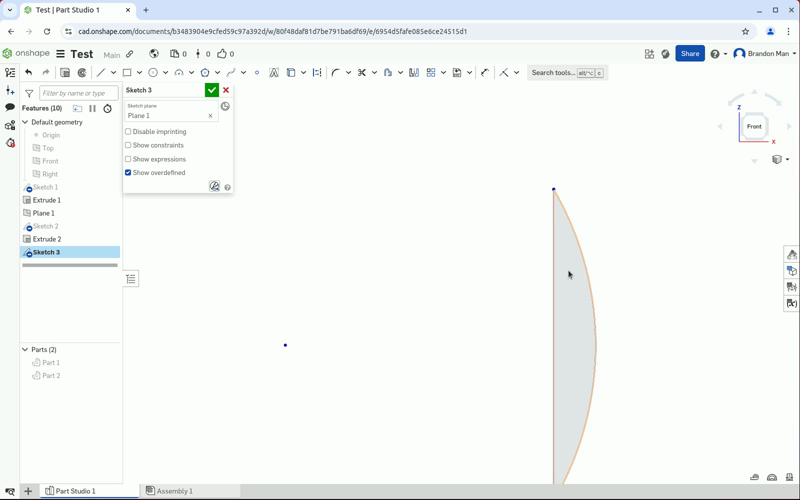
scroll(6)
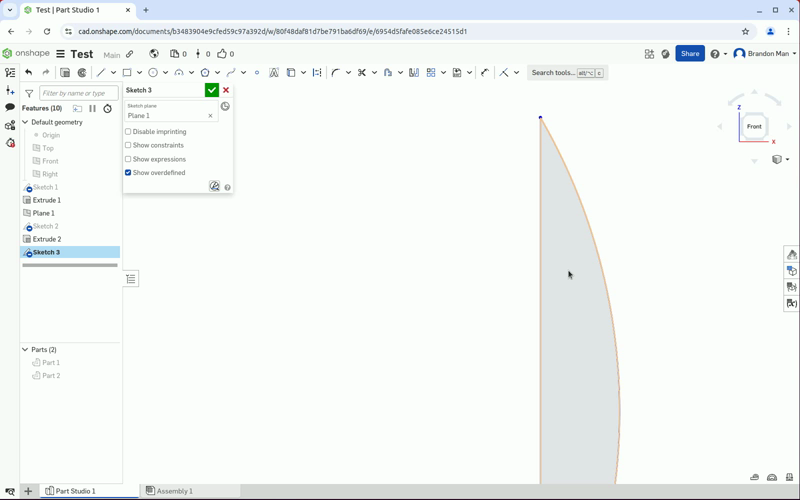
click(568, 270)
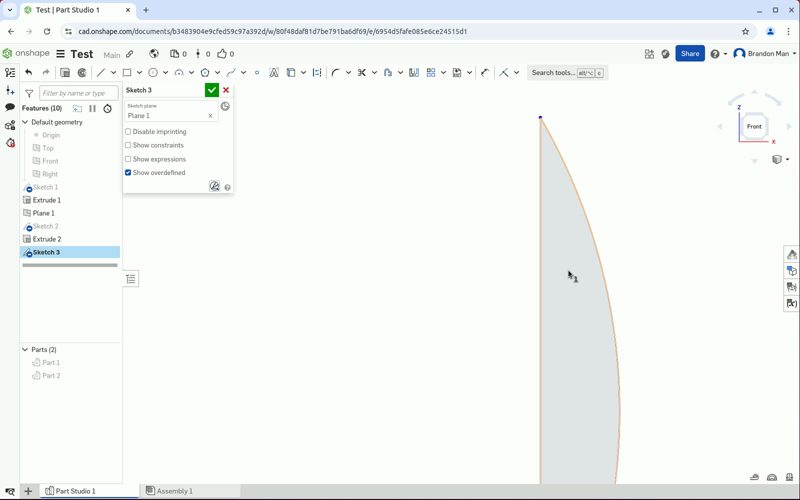
scroll(-6)
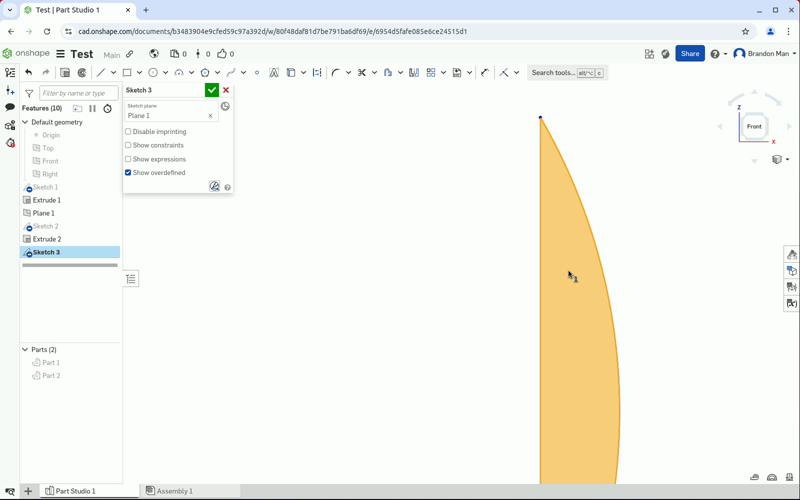
scroll(-6)
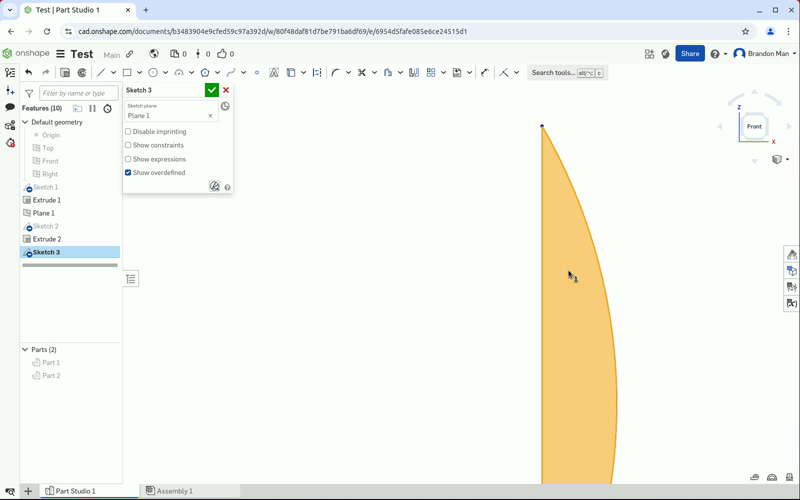
scroll(-6)
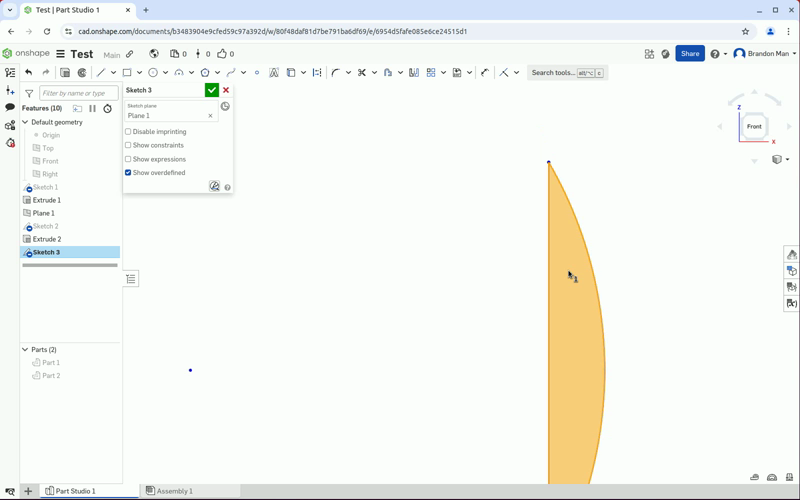
scroll(-6)
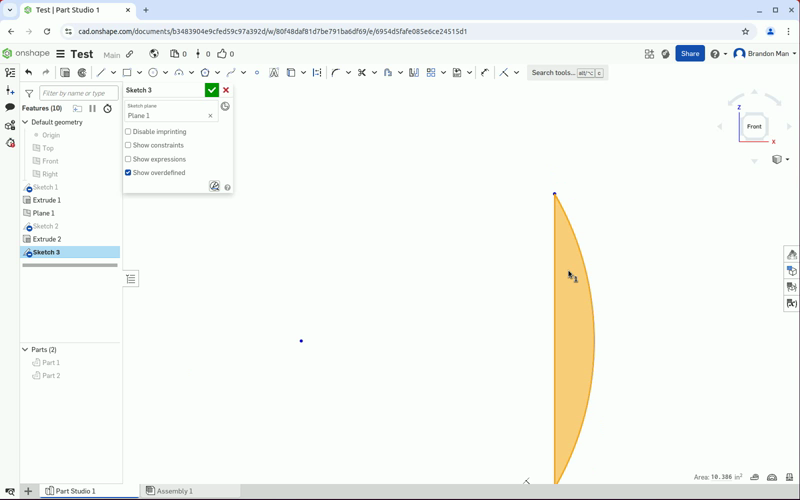
scroll(-6)
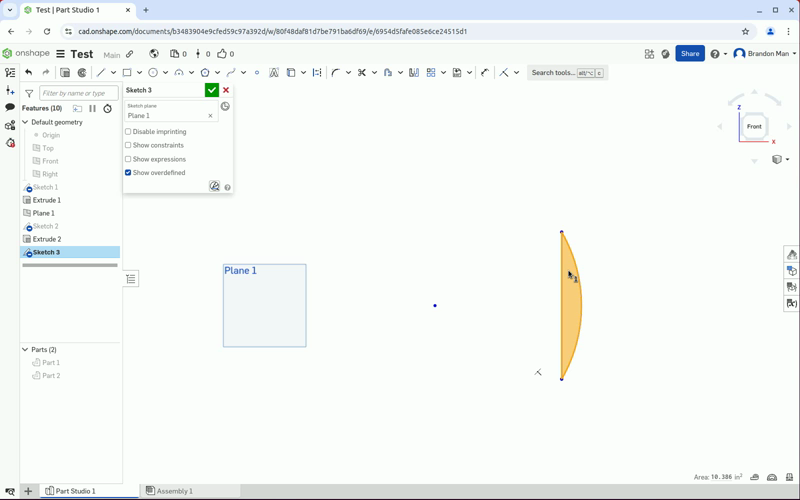
scroll(-6)
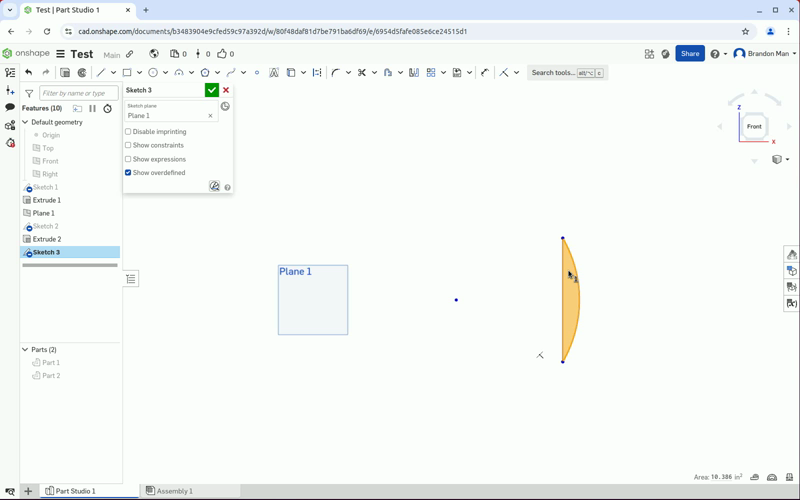
scroll(-6)
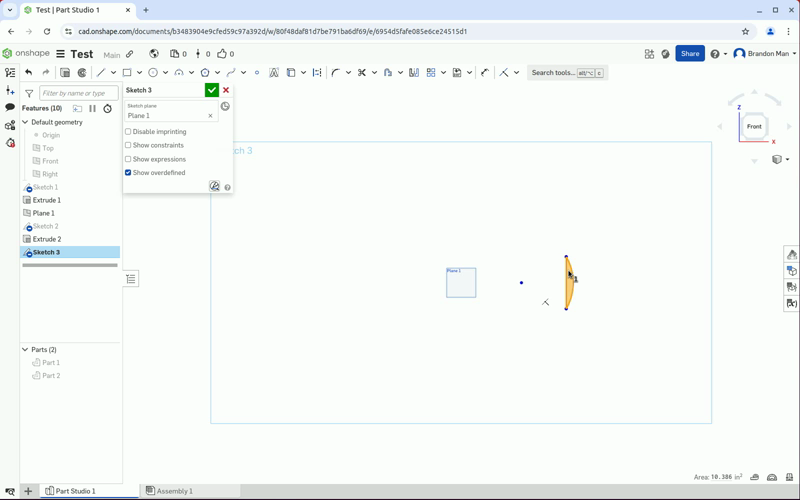
mouse_move(73, 352)
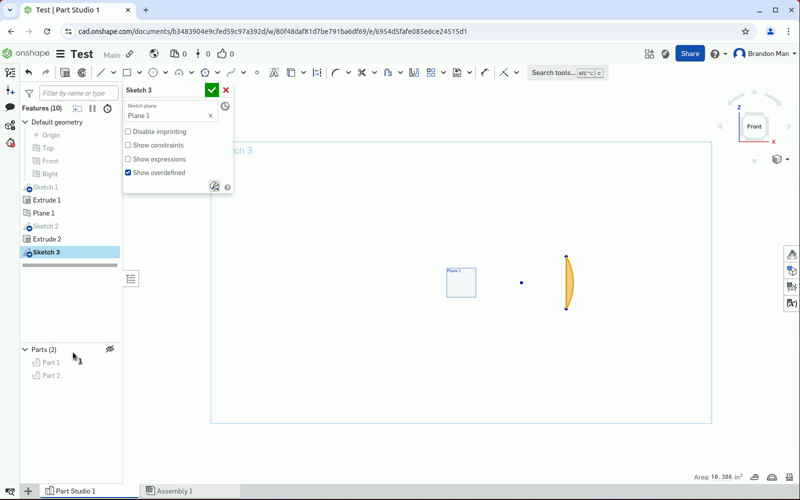
key(shift+y)
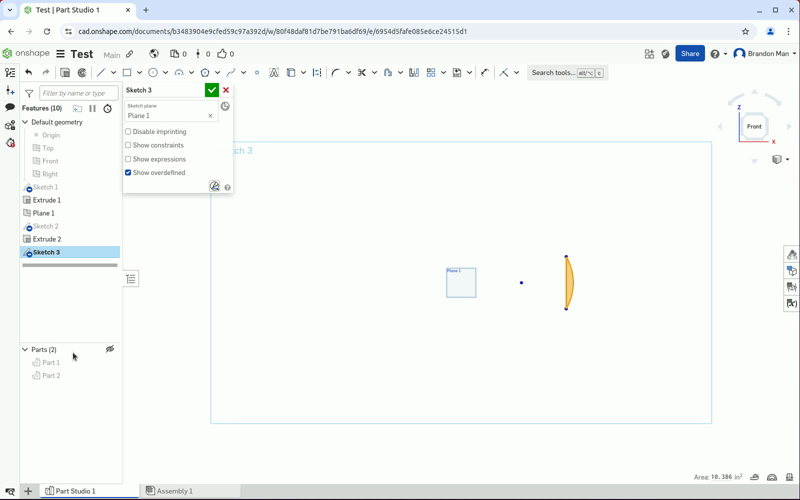
key(shift+e)
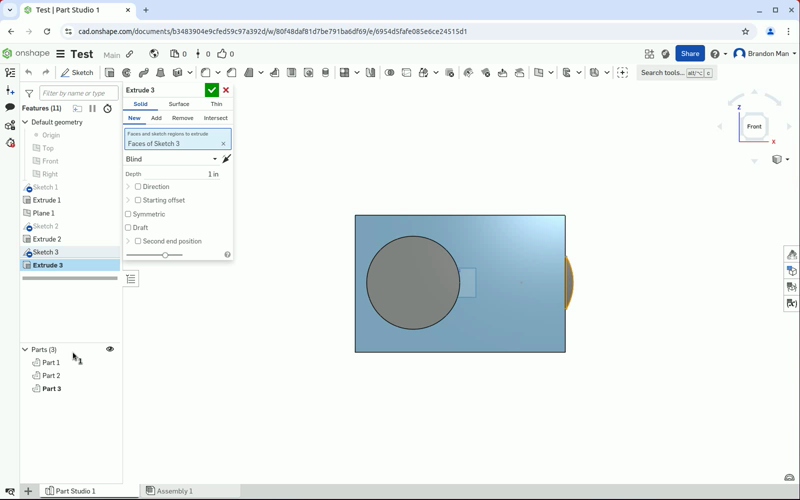
mouse_move(143, 106)
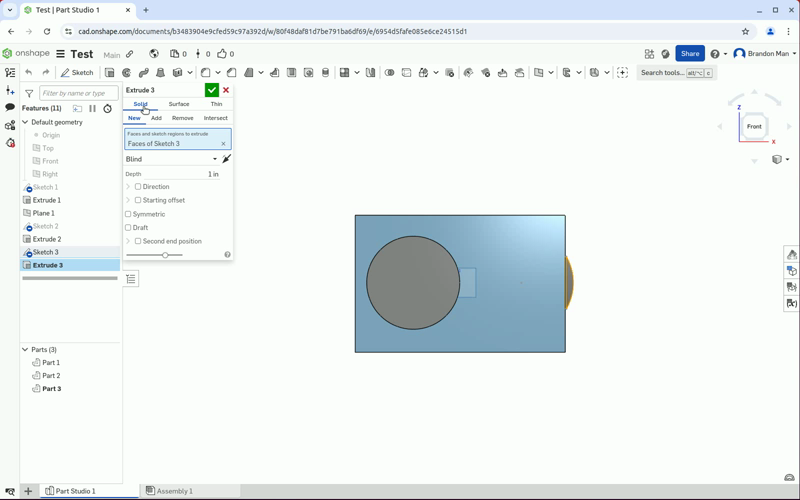
click(143, 106)
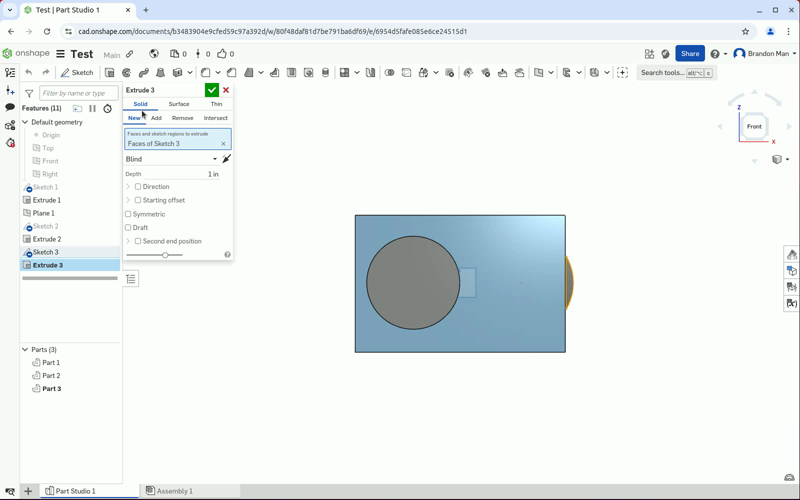
mouse_move(137, 120)
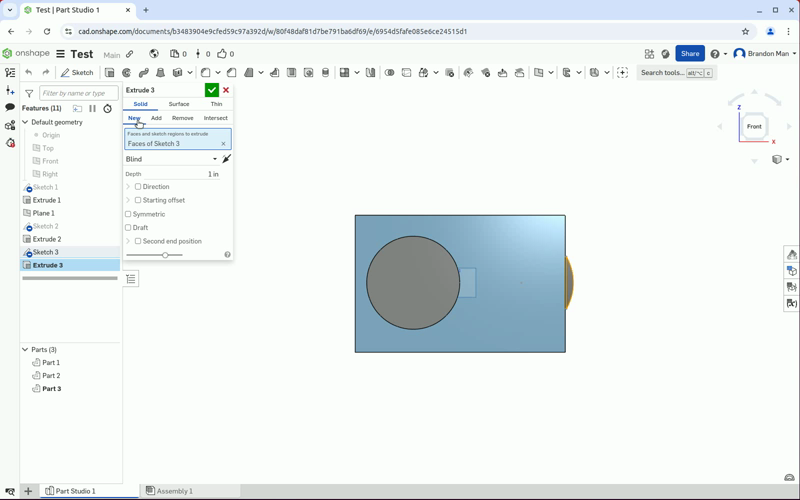
click(137, 120)
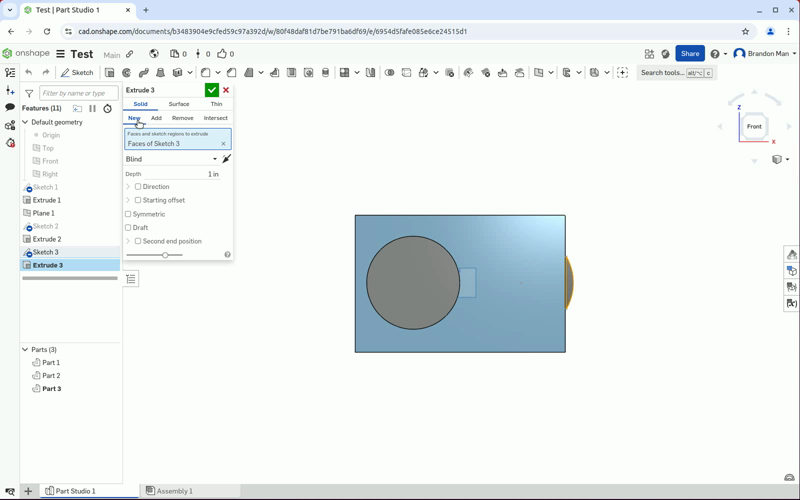
key(tab, 4)
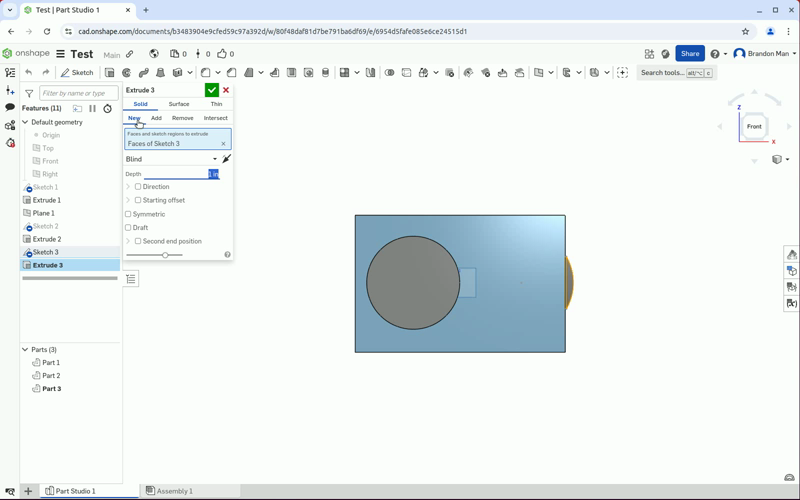
text(13.961)
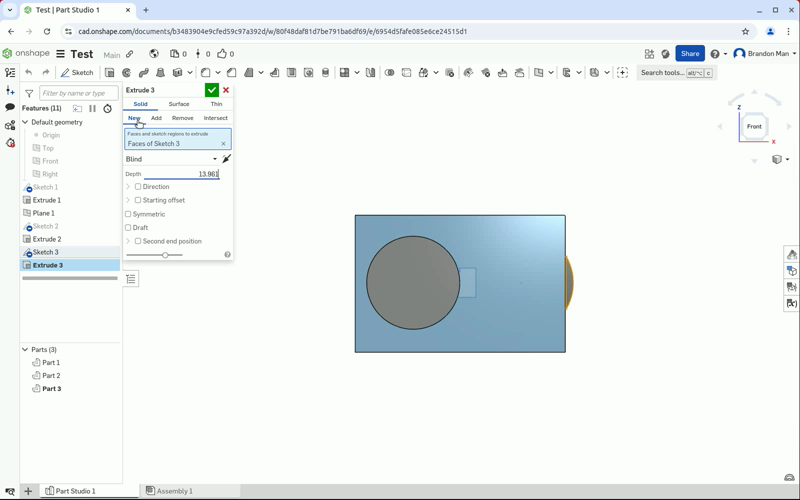
key(enter)
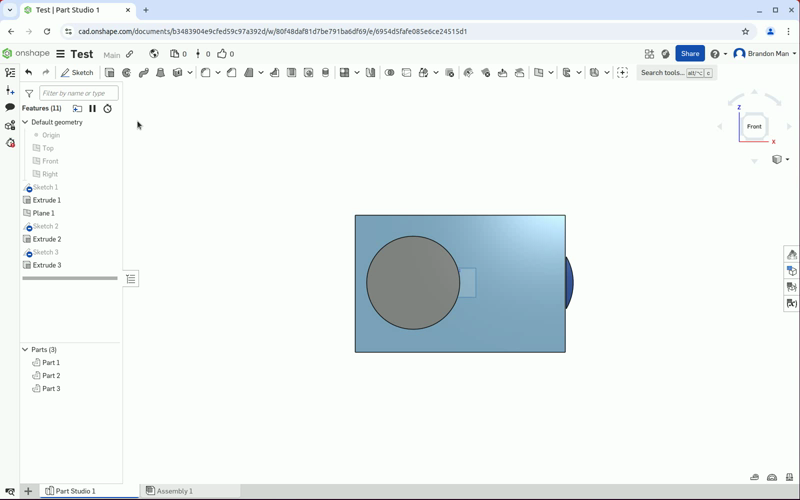
key(shift+h)
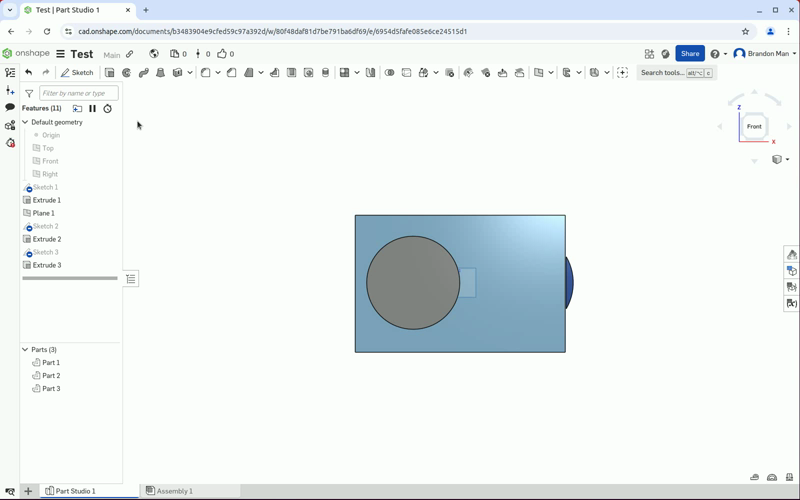
key(shift+h)
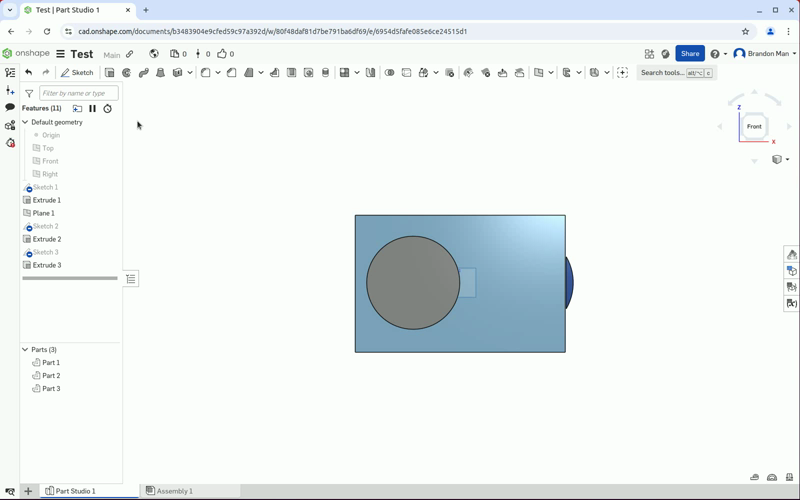
mouse_move(73, 189)
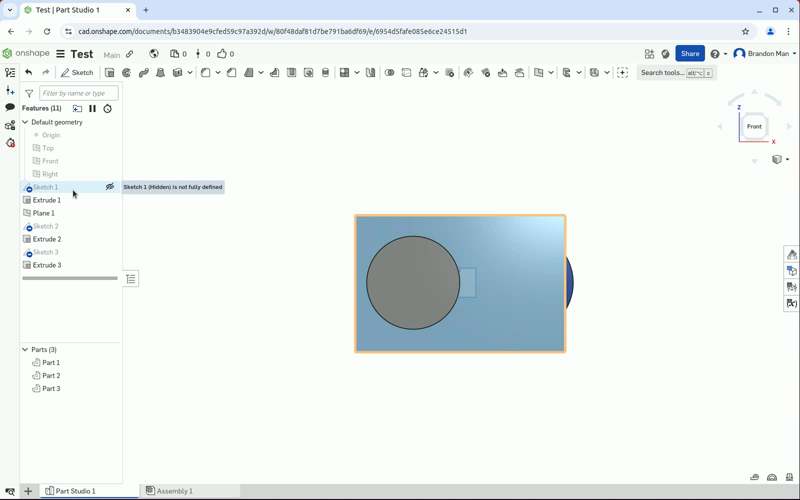
click(73, 189)
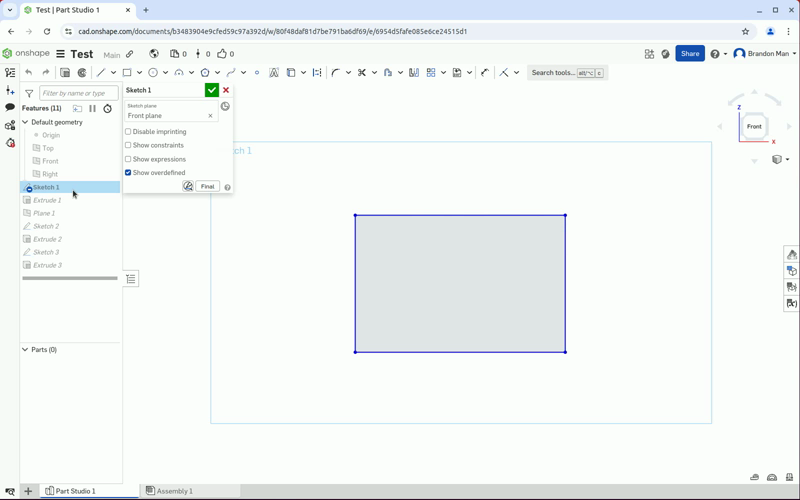
mouse_move(229, 92)
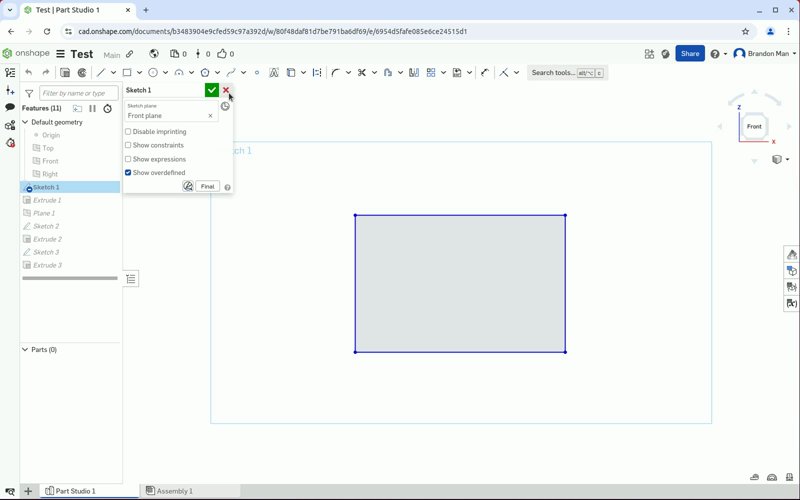
click(229, 92)
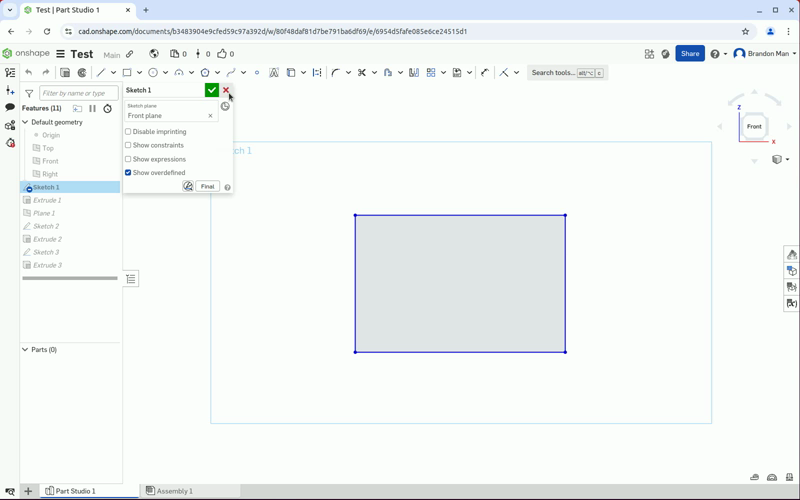
key(shift+s)
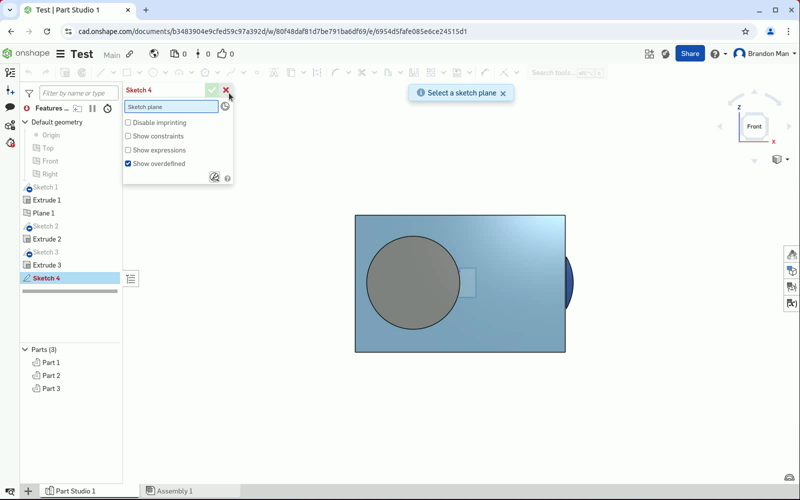
mouse_move(73, 215)
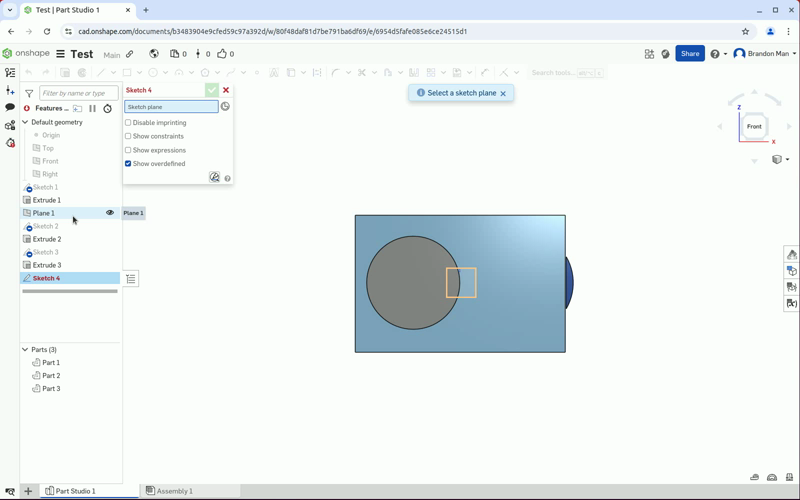
click(73, 215)
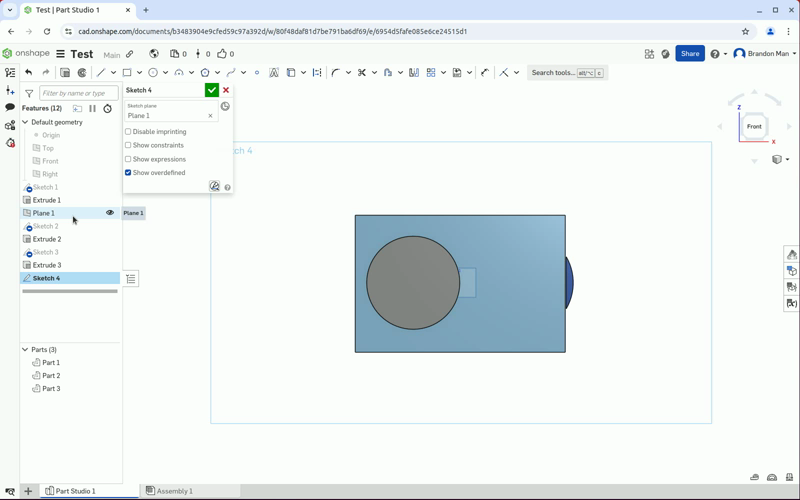
mouse_move(73, 352)
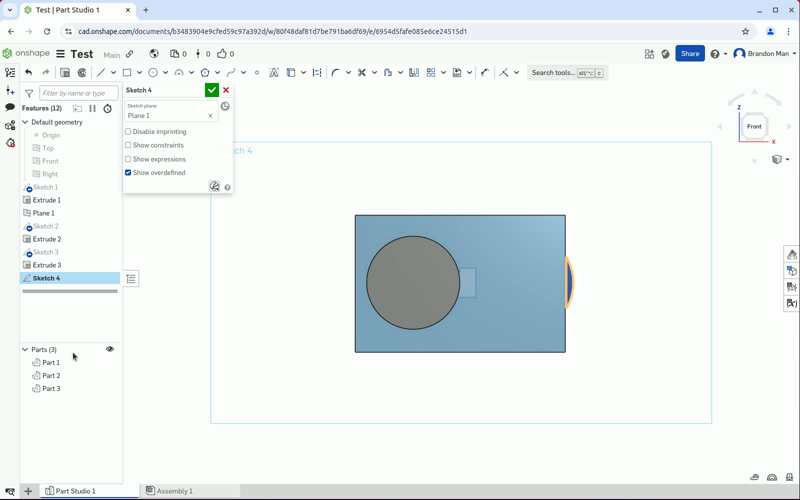
key(y)
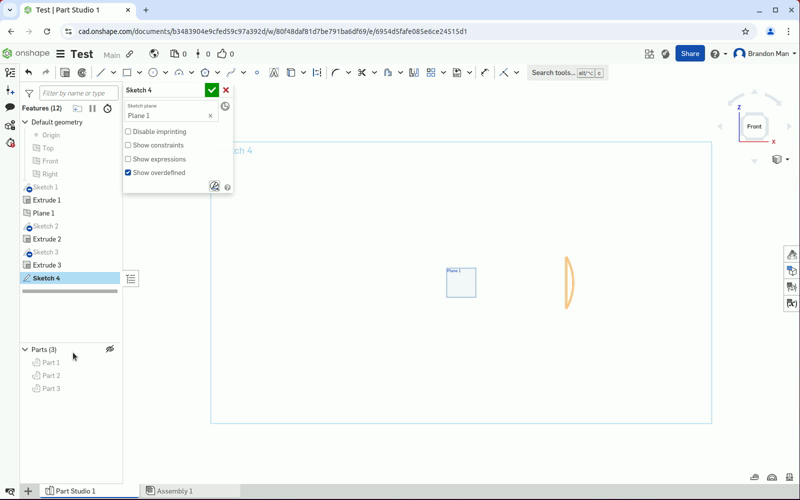
key(l)
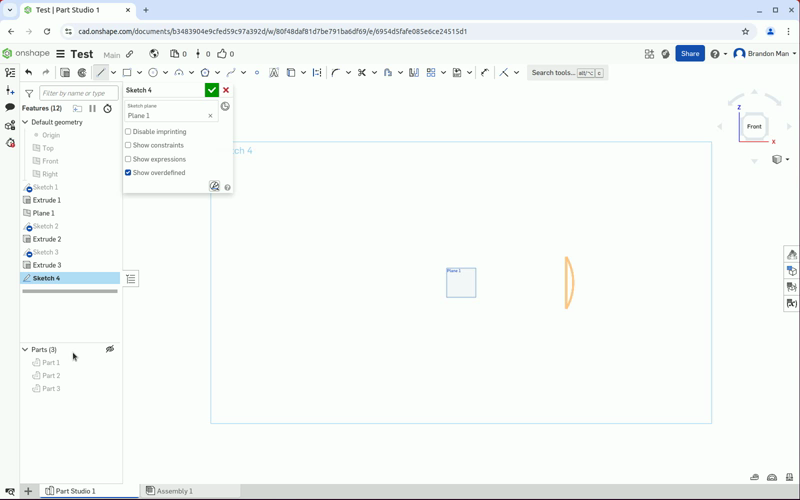
key_down(shift)
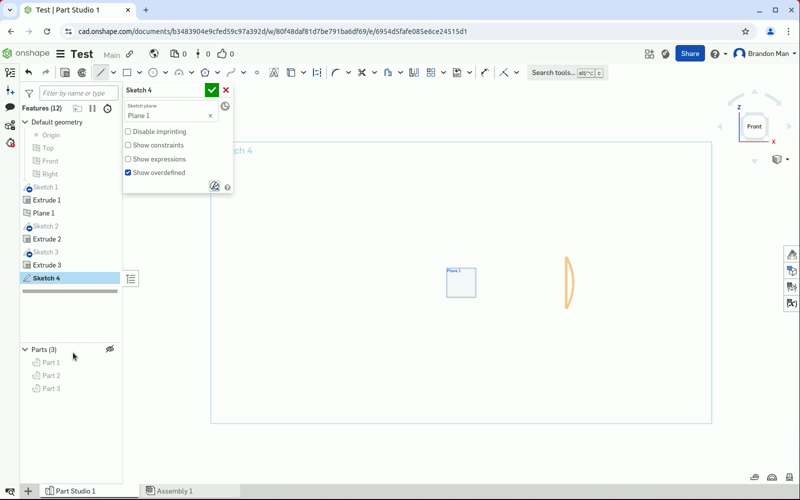
mouse_move(566, 308)
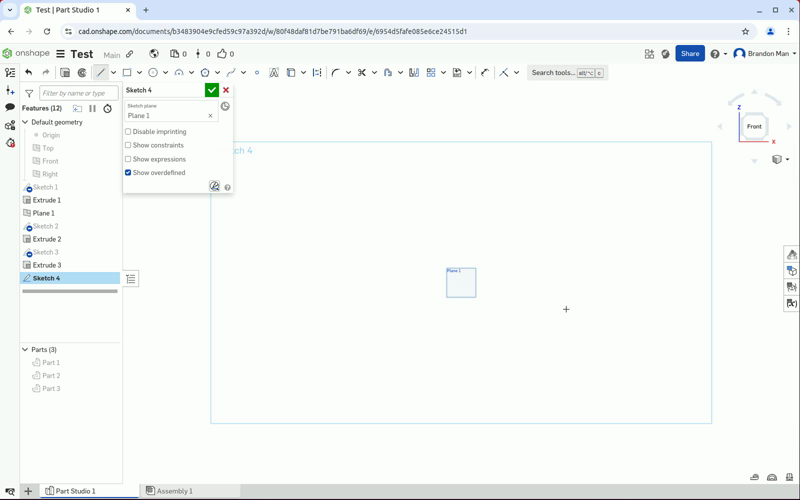
click(566, 308)
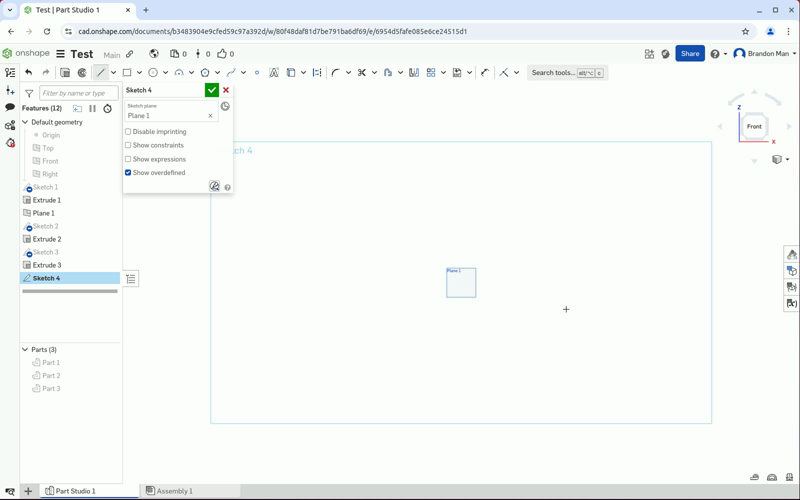
key_up(shift)
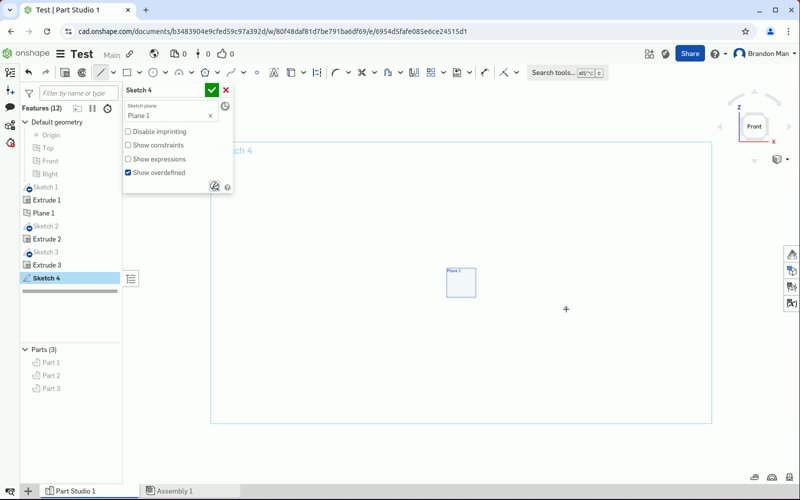
key_down(shift)
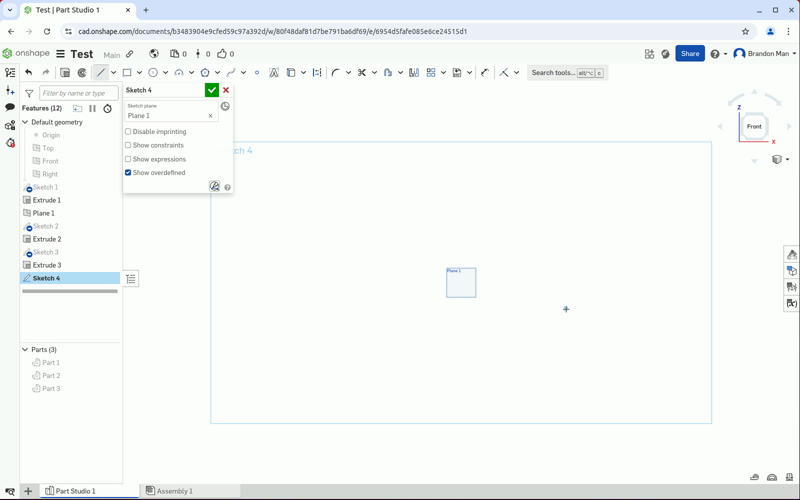
mouse_move(589, 308)
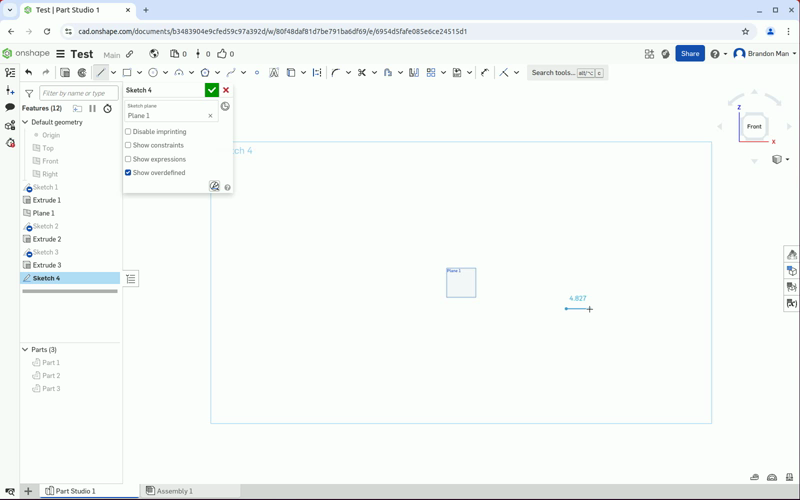
mouse_move(566, 257)
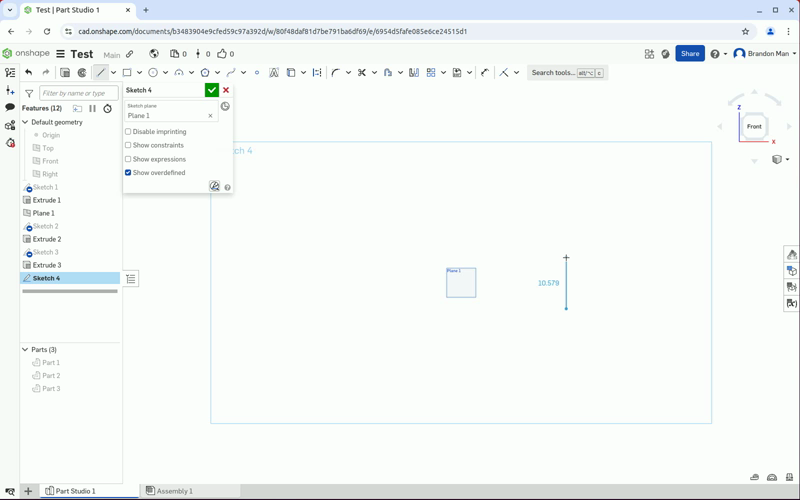
click(566, 257)
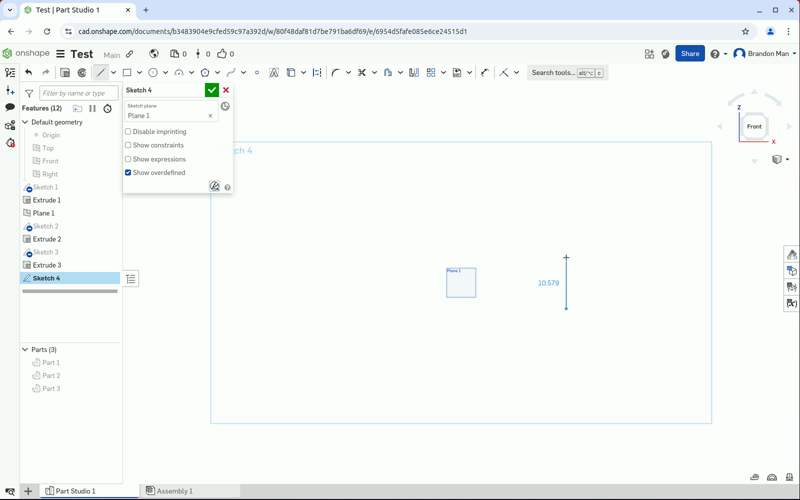
key_up(shift)
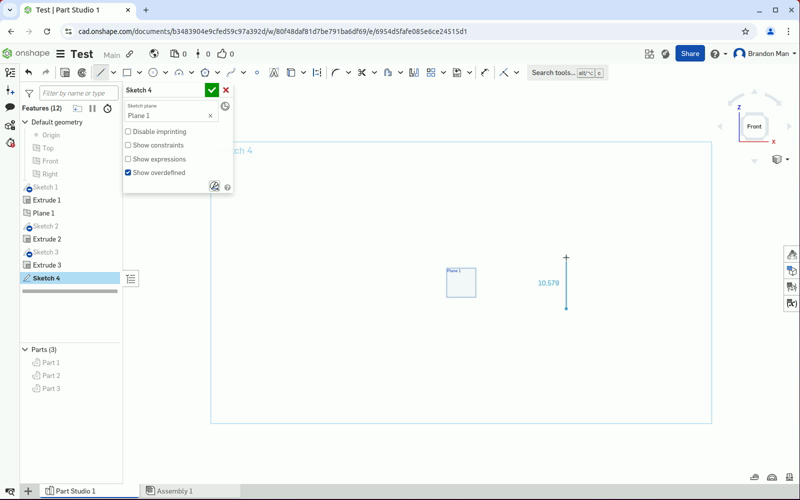
key(esc)
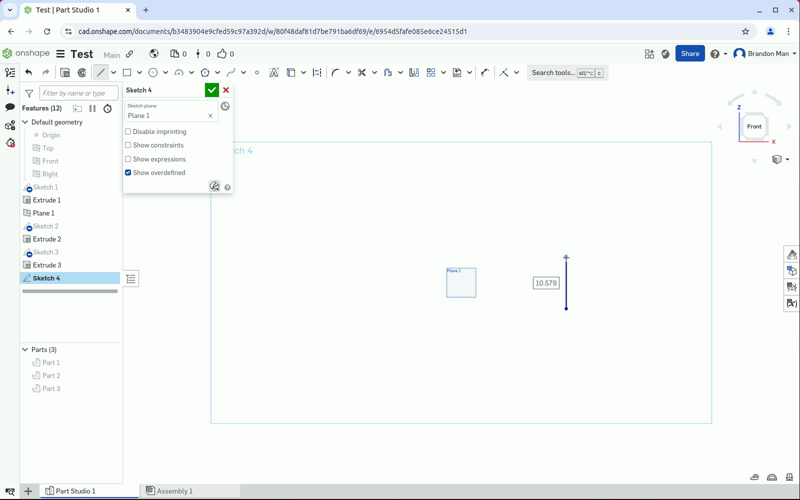
key(a)
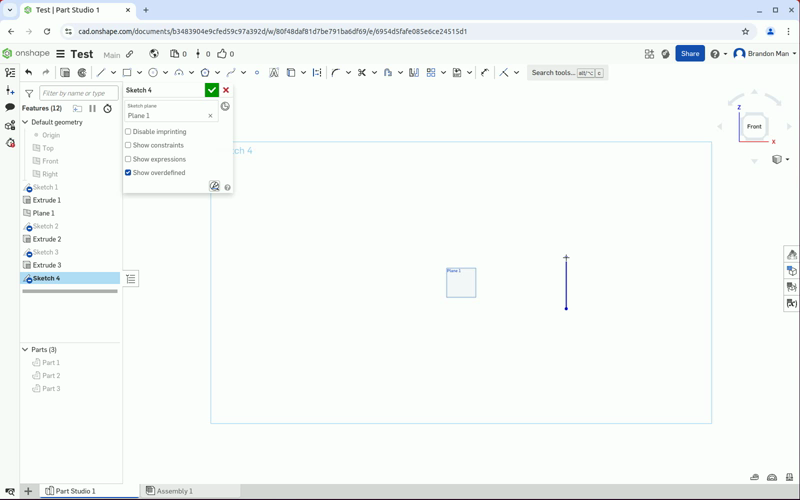
mouse_move(566, 257)
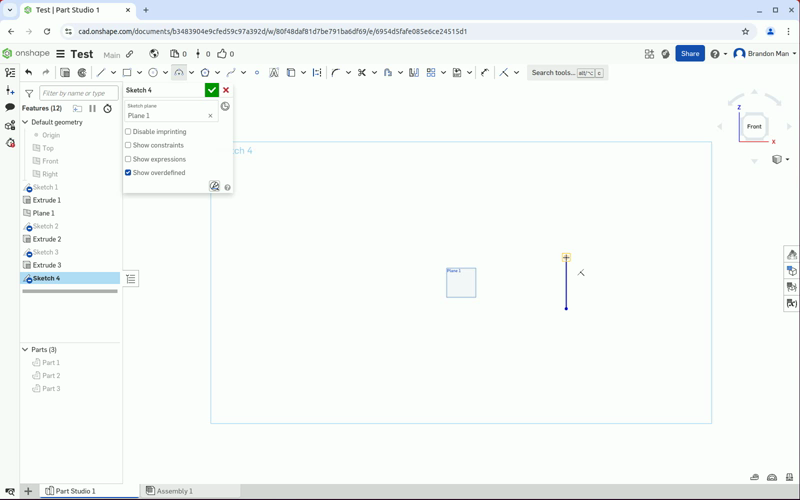
click(566, 257)
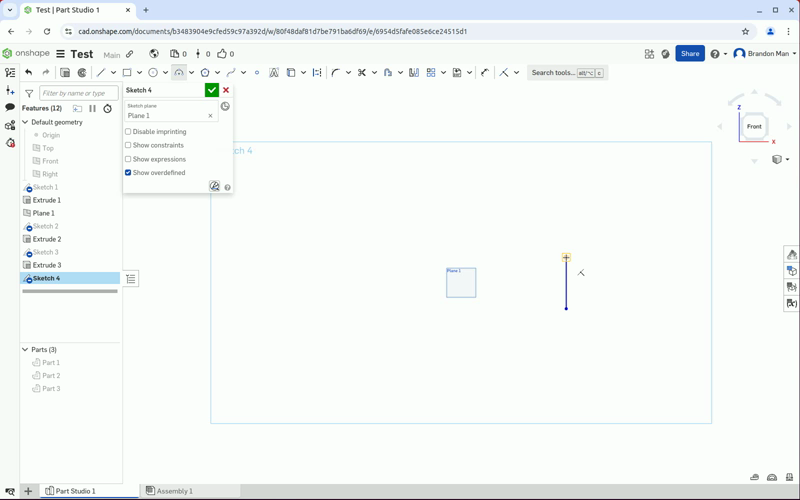
mouse_move(566, 308)
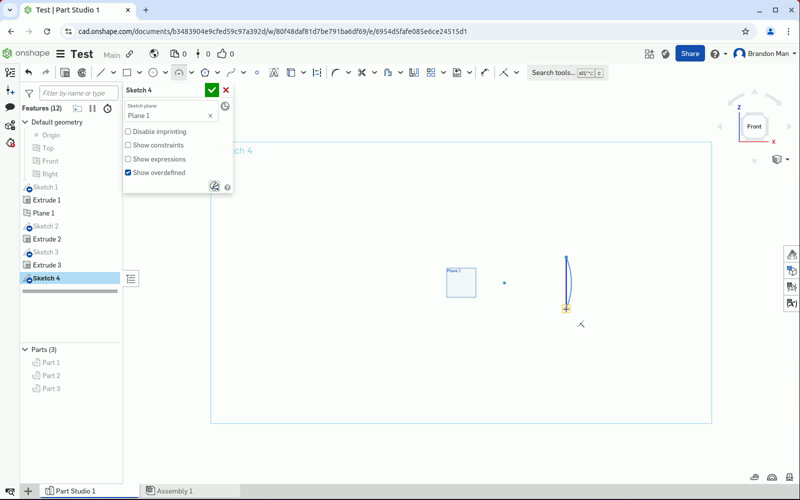
click(566, 308)
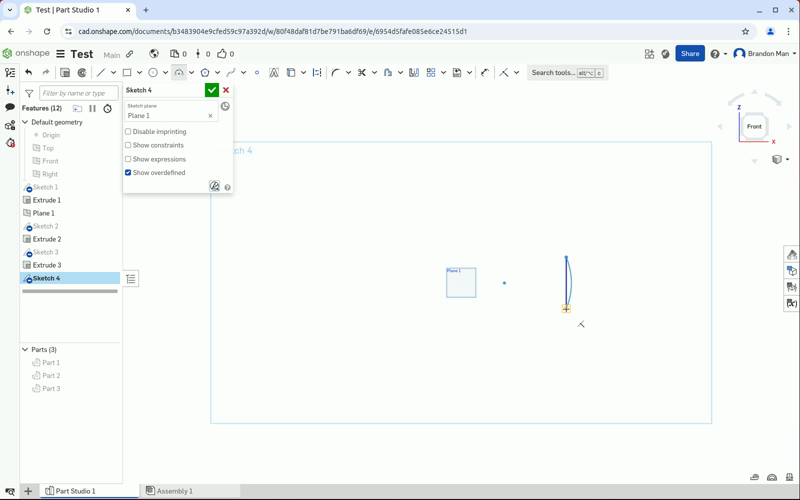
key_down(shift)
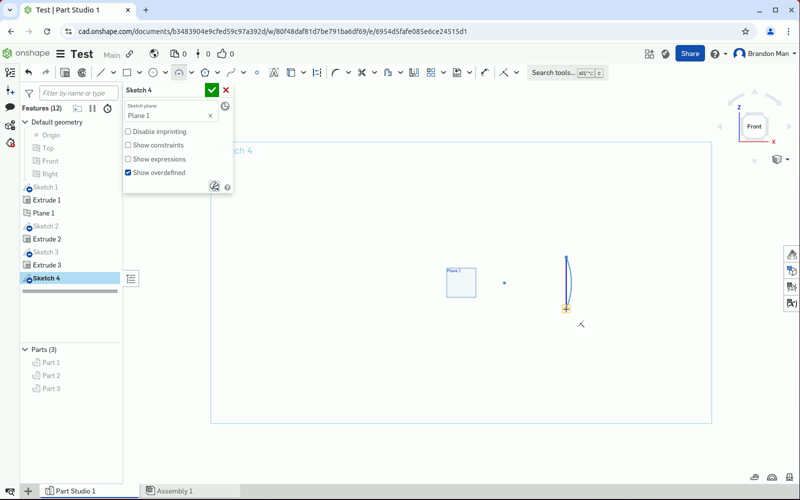
mouse_move(468, 283)
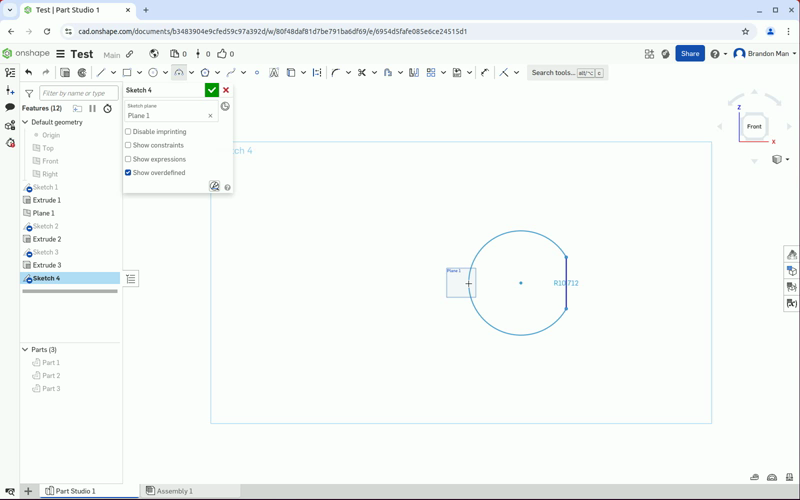
click(468, 283)
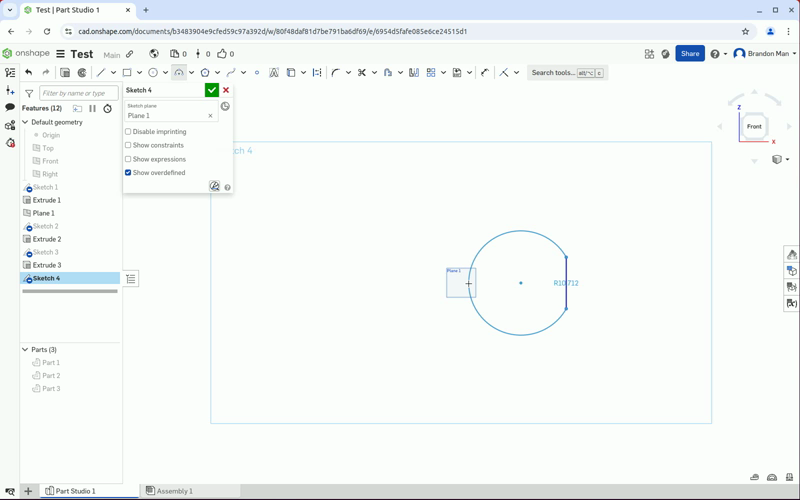
key_up(shift)
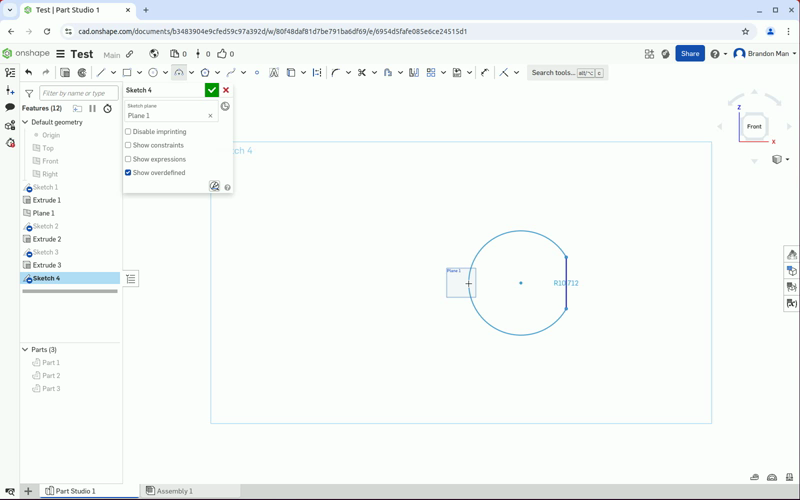
key(esc)
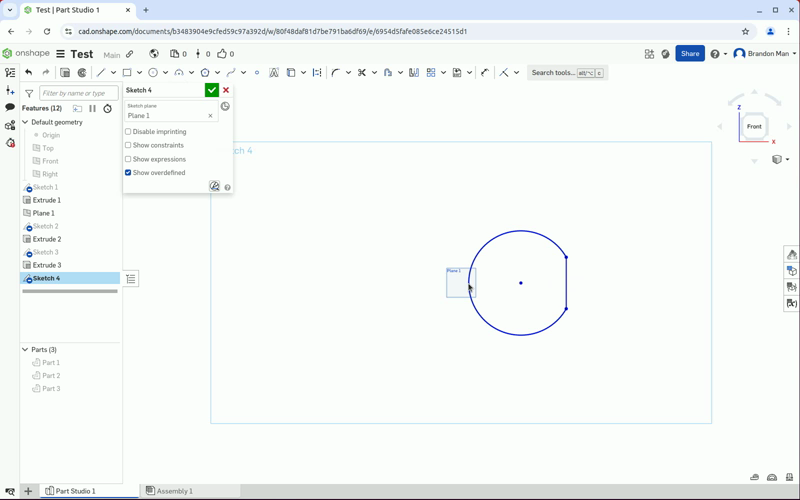
mouse_move(545, 270)
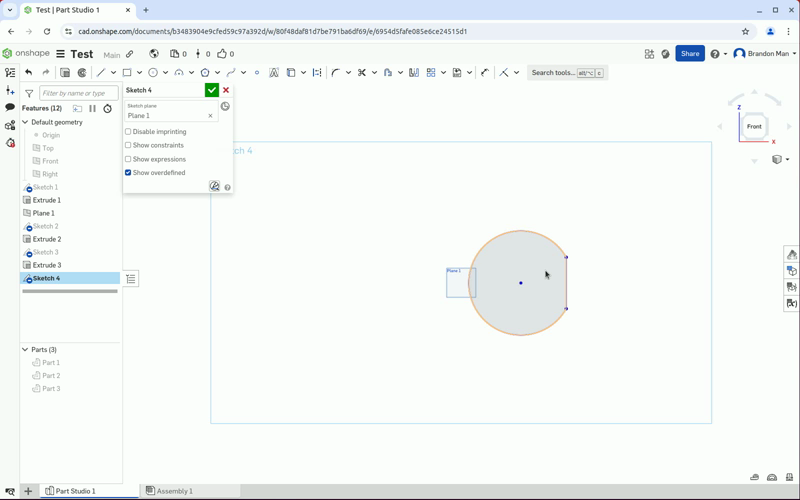
click(545, 270)
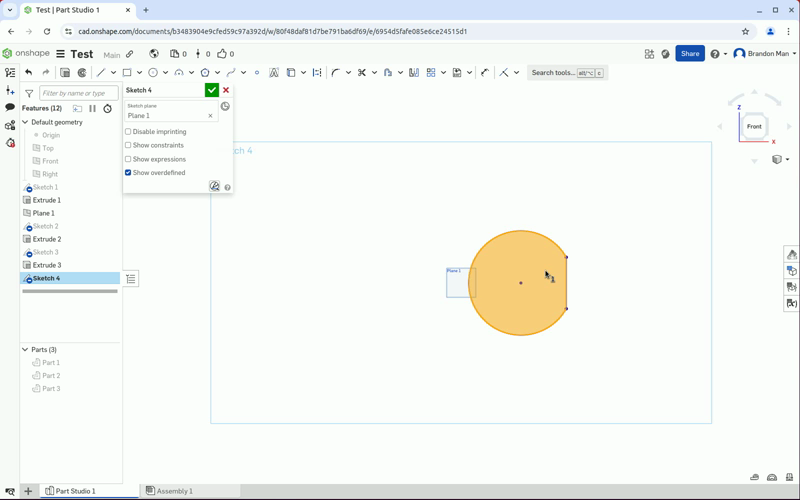
mouse_move(73, 352)
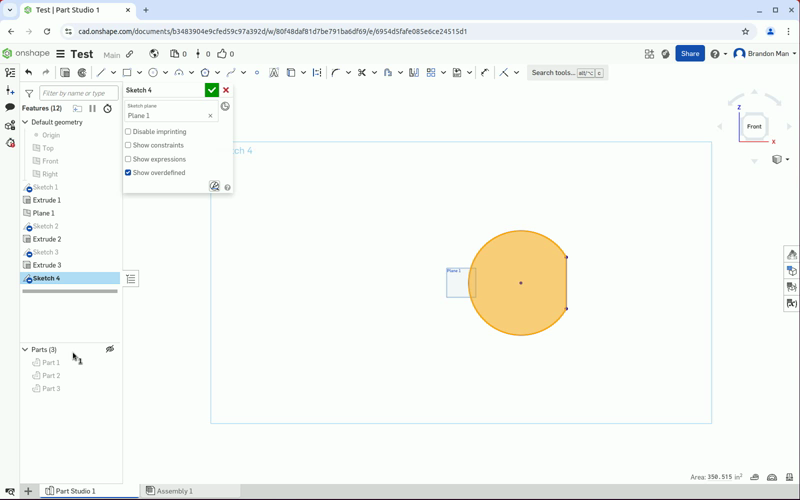
key(shift+y)
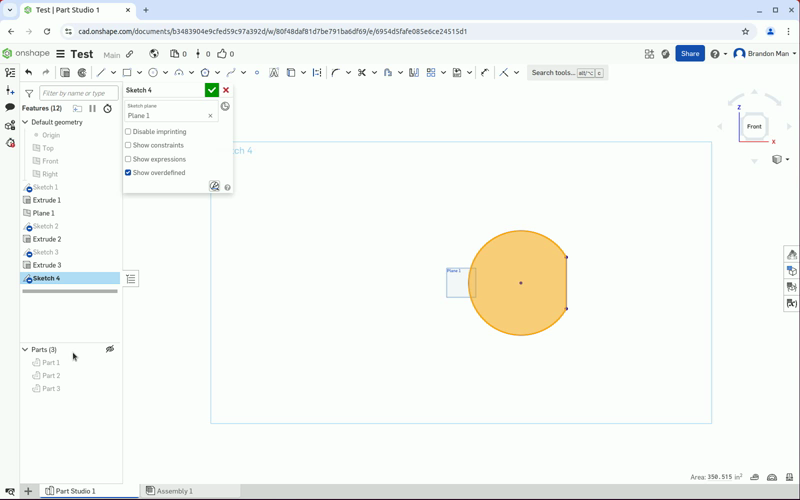
key(shift+e)
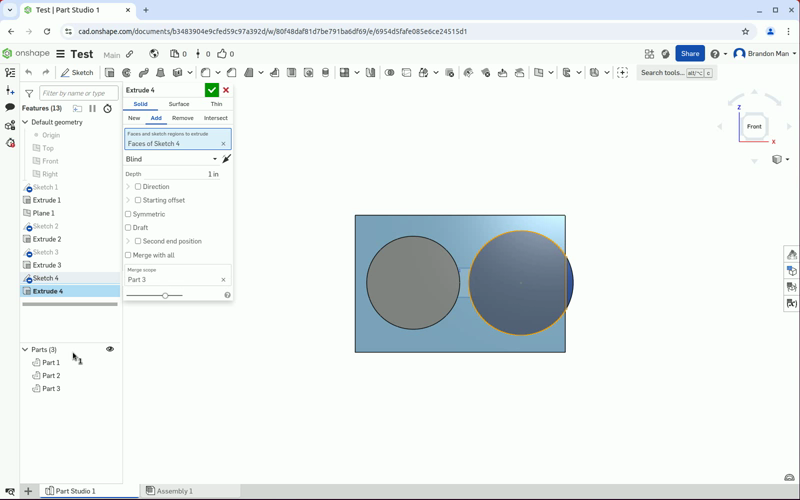
mouse_move(143, 106)
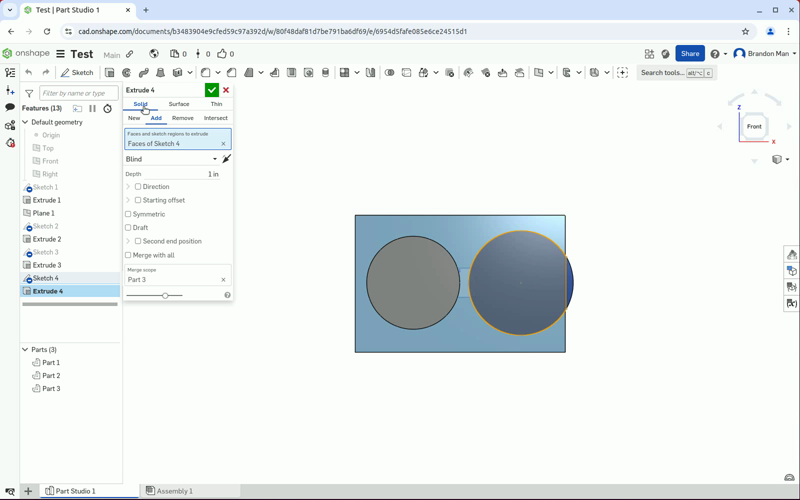
click(143, 106)
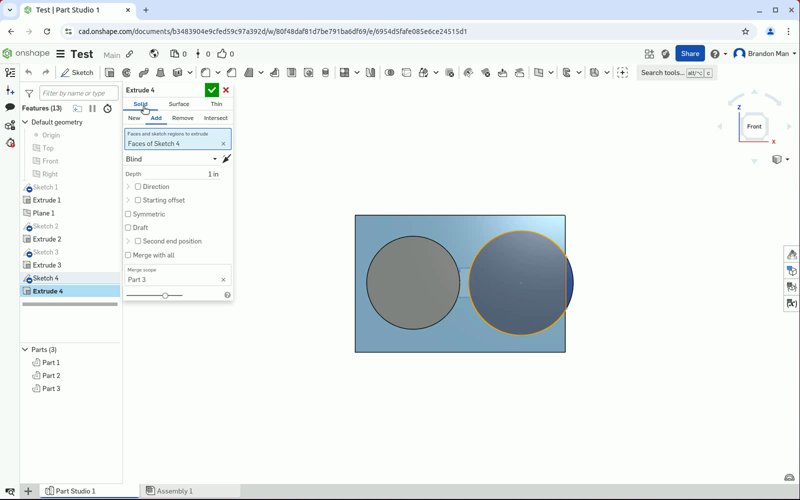
mouse_move(137, 120)
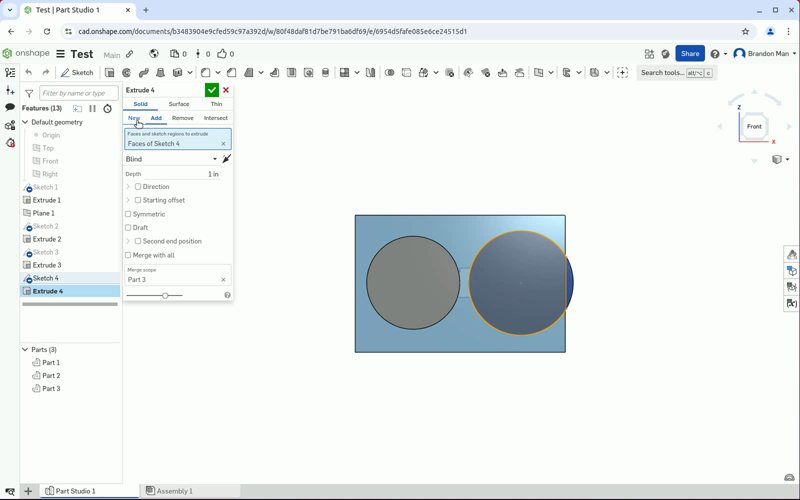
click(137, 120)
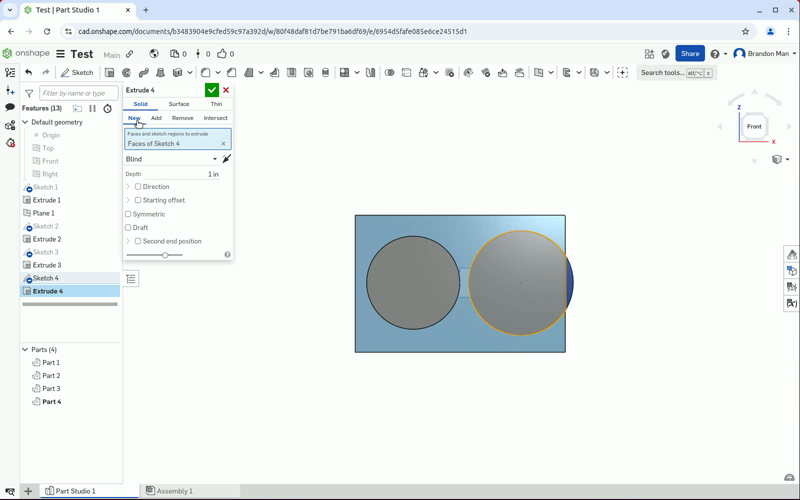
key(tab, 4)
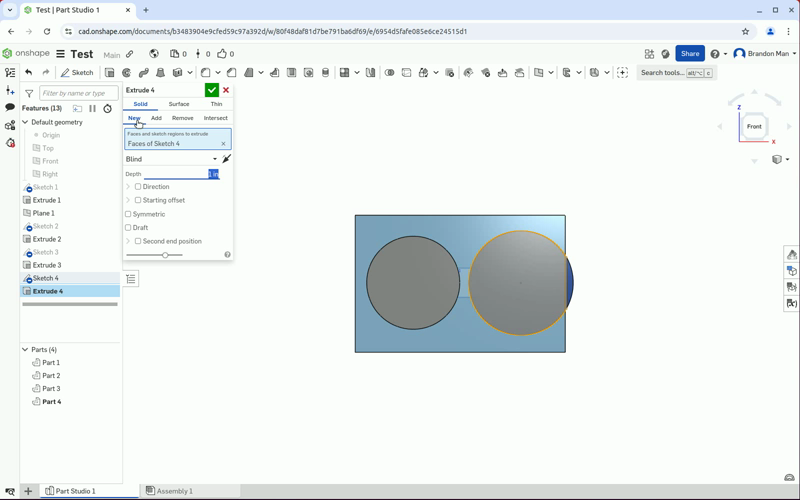
text(13.961)
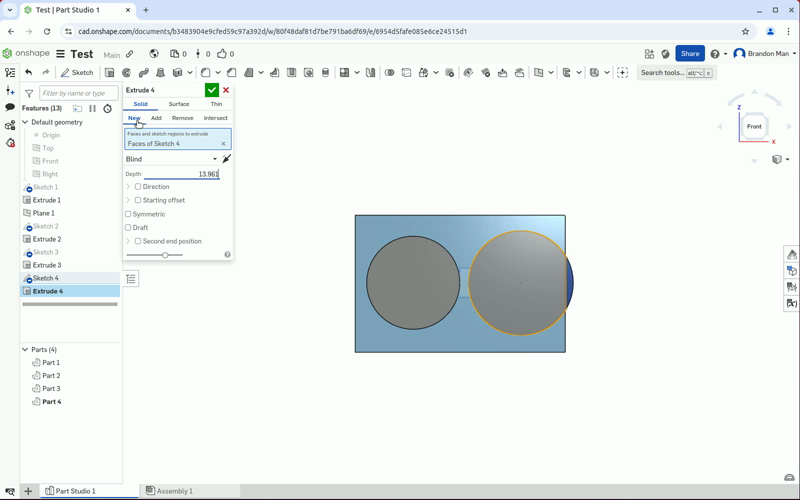
key(enter)
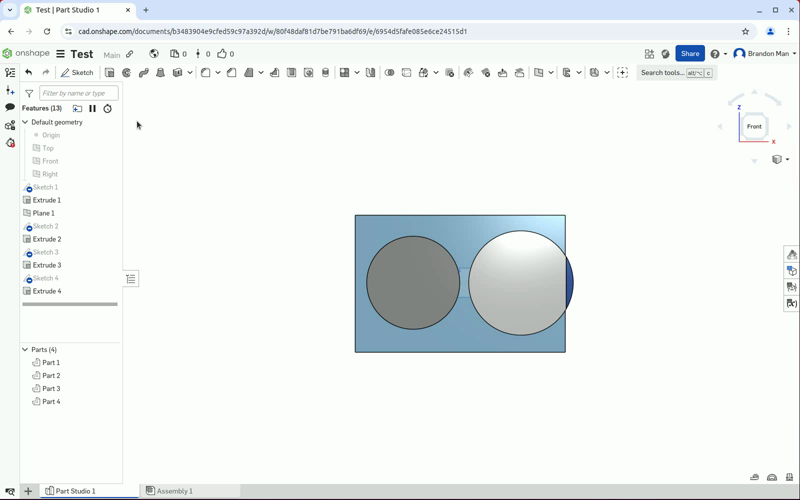
key(shift+h)
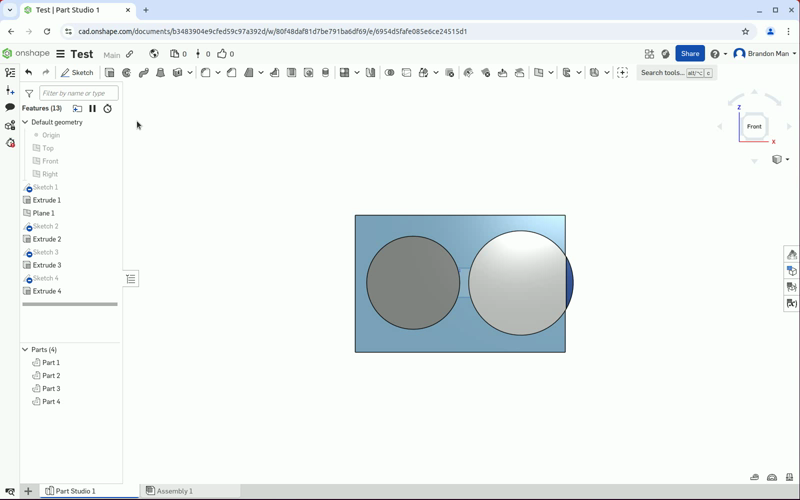
key(shift+h)
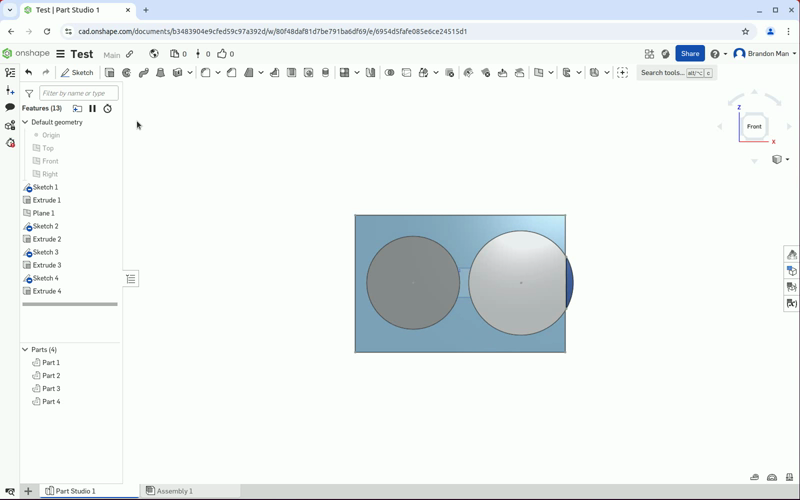
key(shift+7)
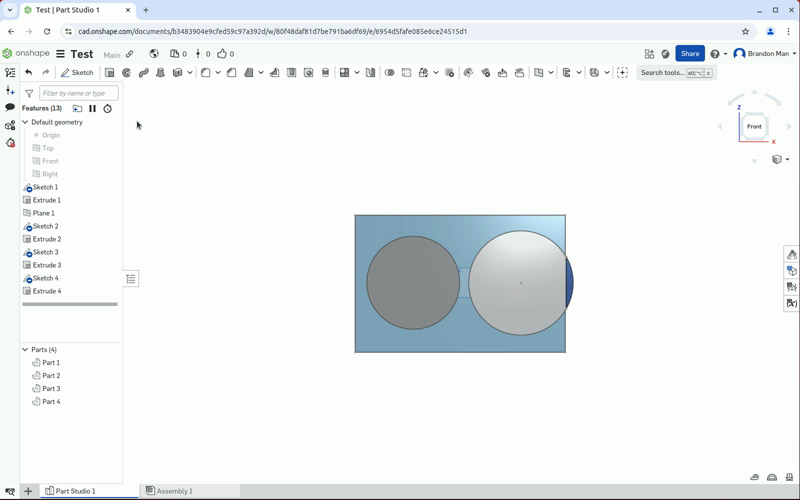
key(left, 2)
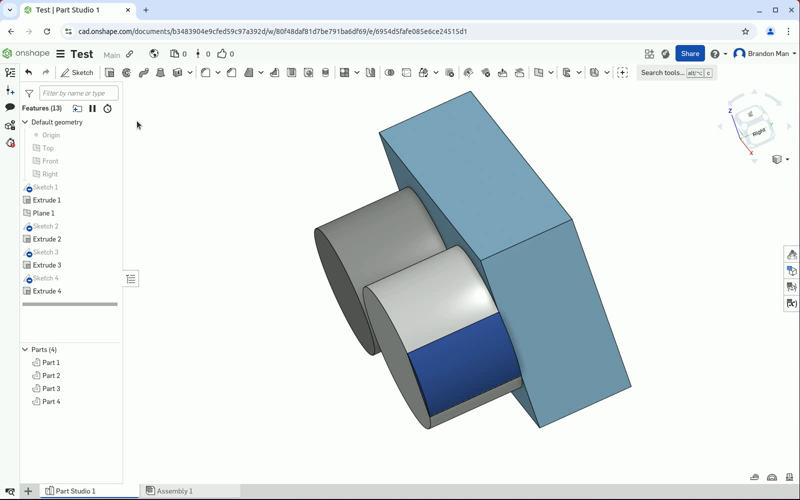
key(down, 2)
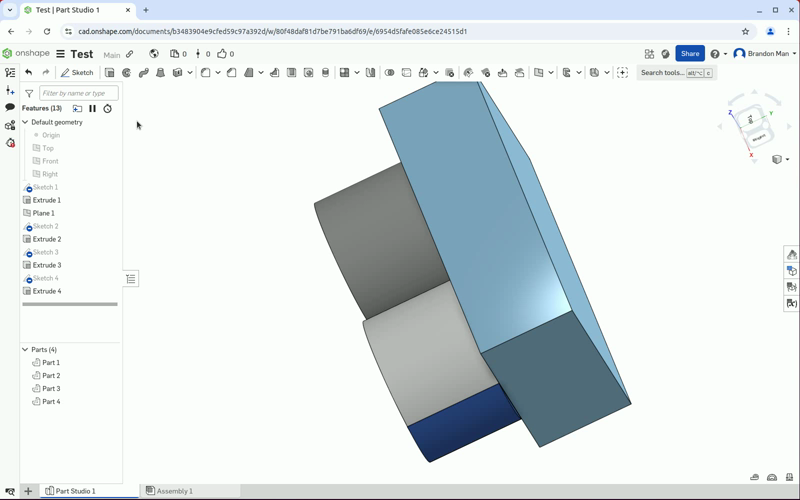
key(up, 2)
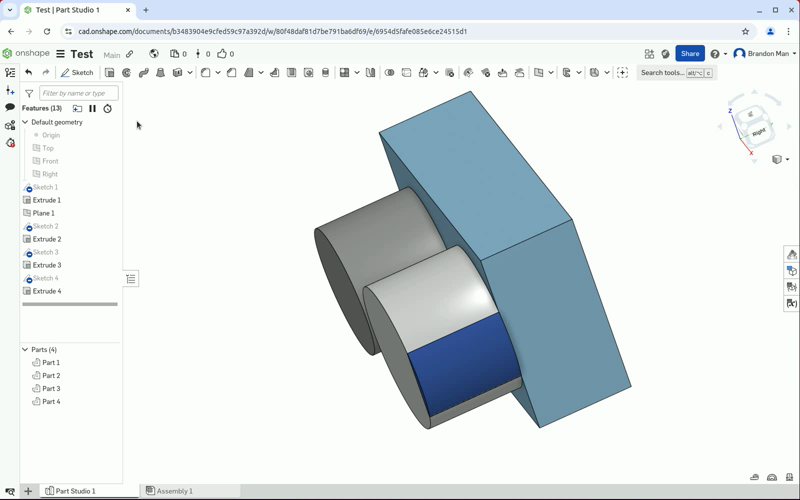
key(right, 2)
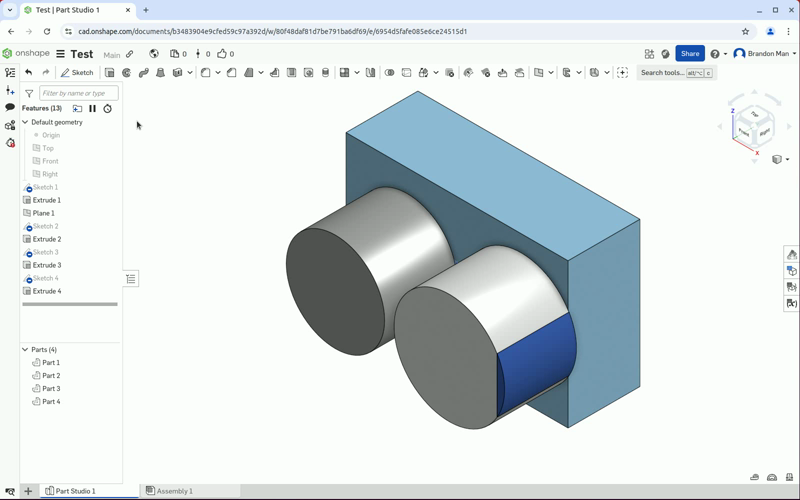
mouse_move(73, 189)
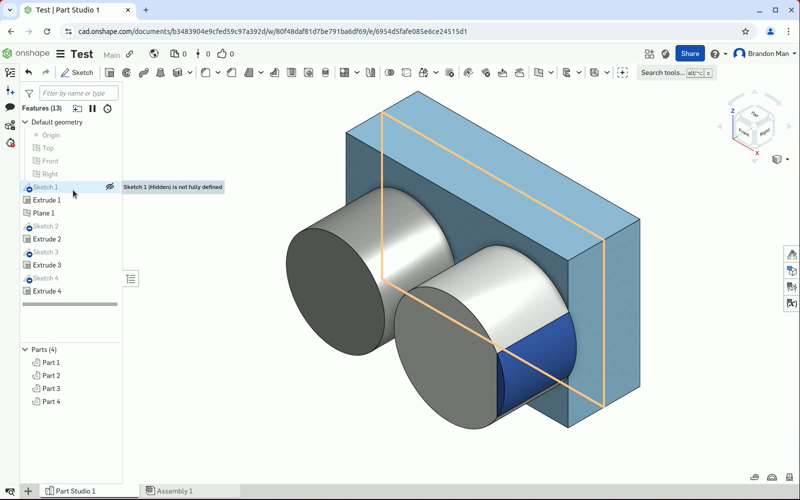
click(73, 189)